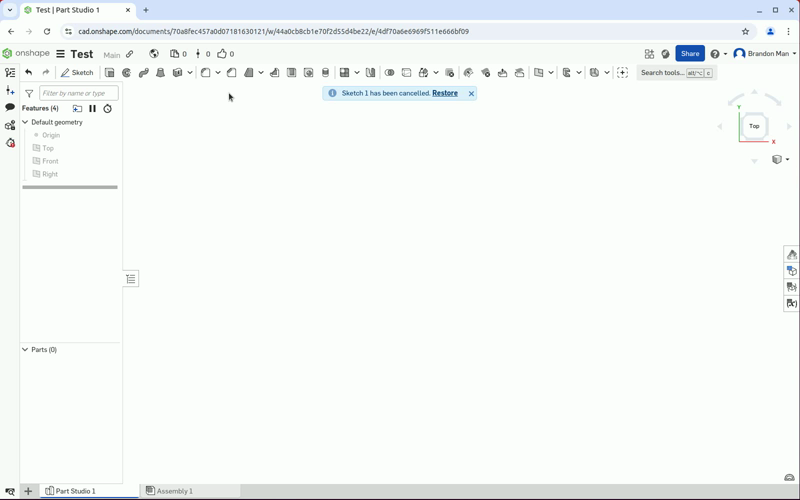
key(shift+h)
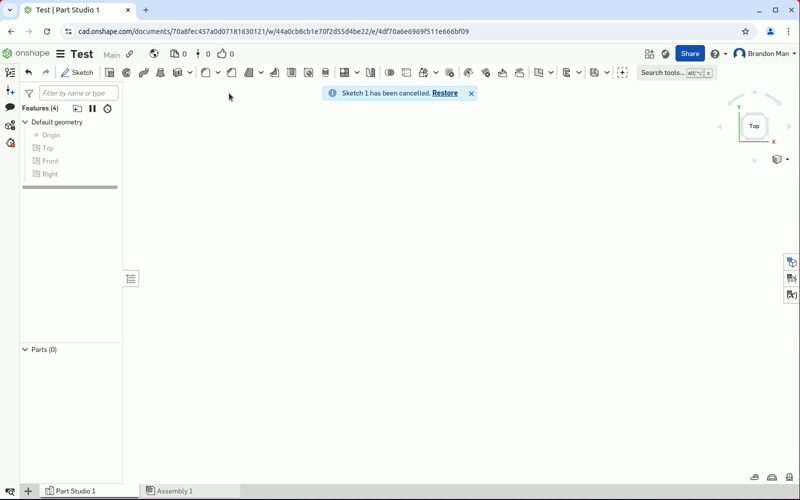
mouse_move(73, 352)
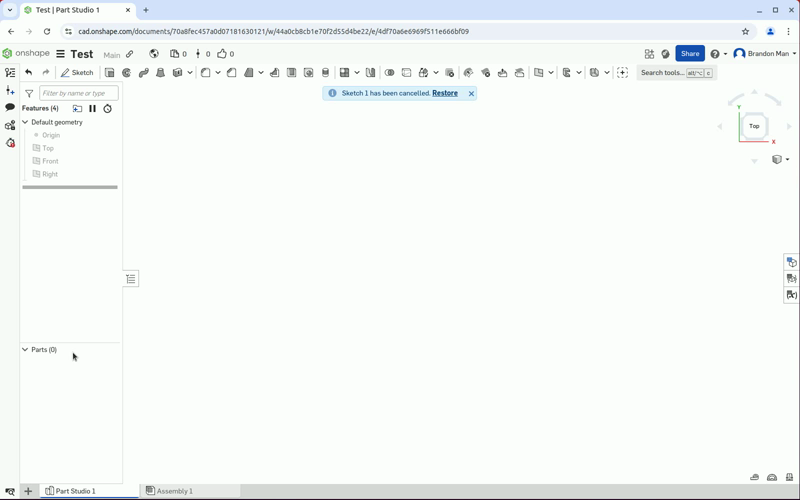
key(y)
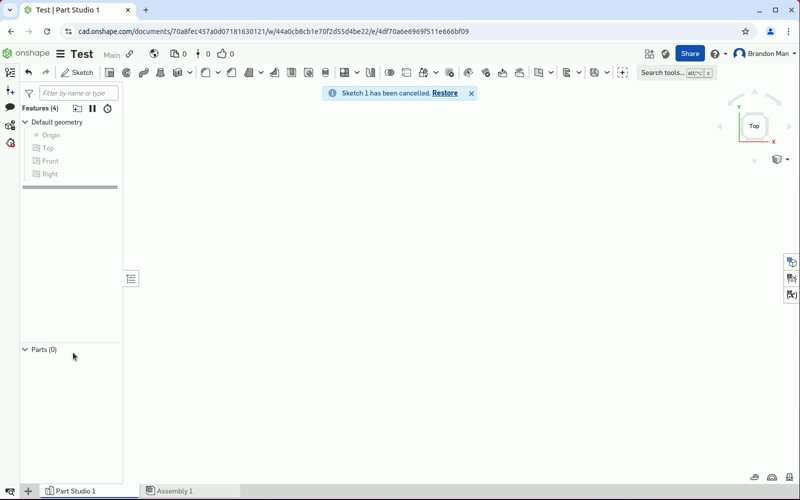
key(shift+p)
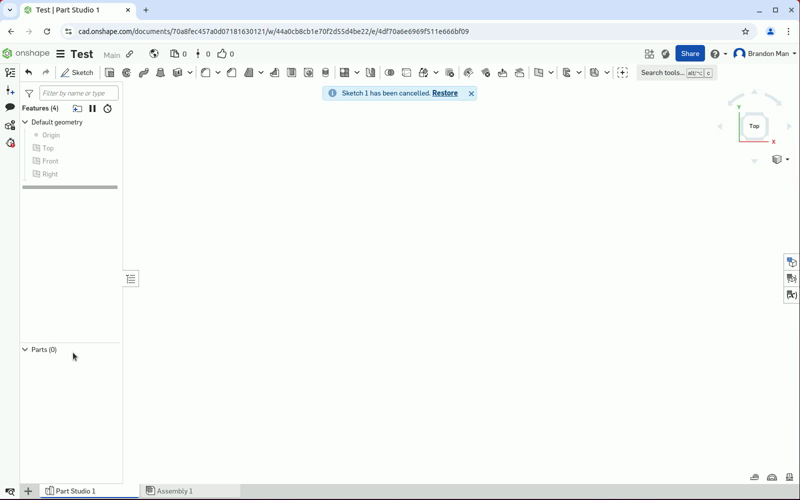
key(space)
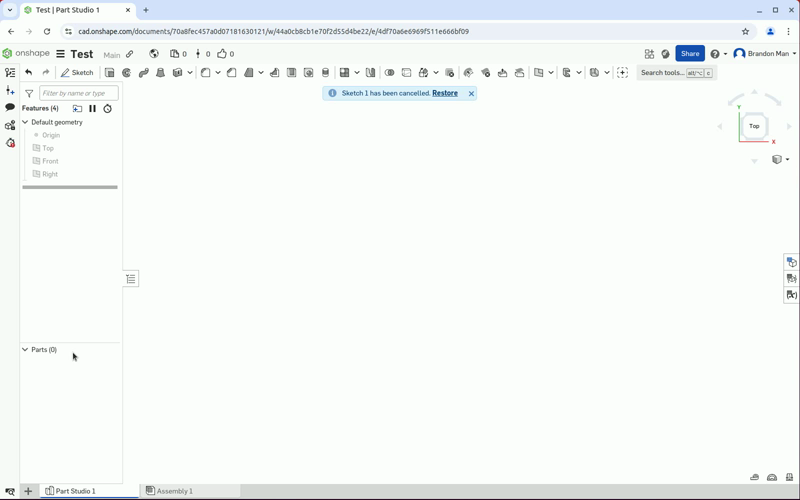
key_down(shift)
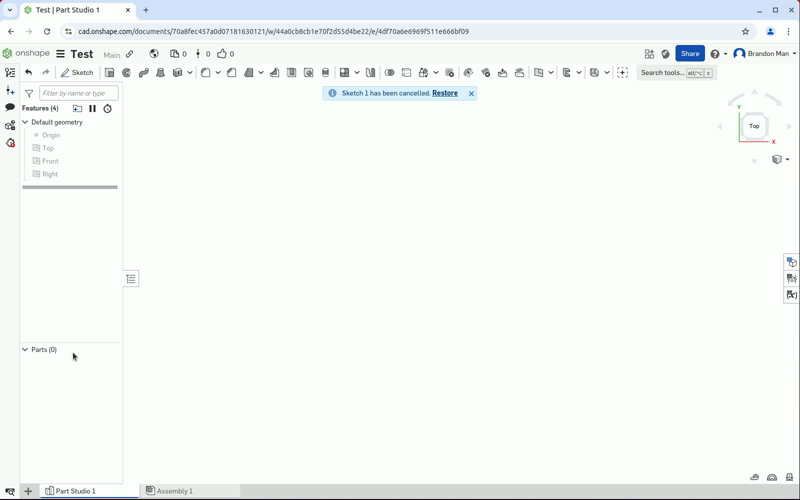
key(up)
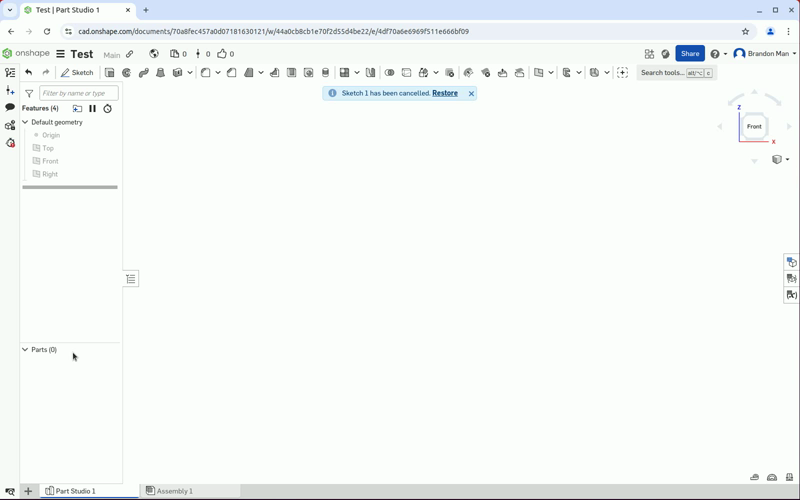
key_up(shift)
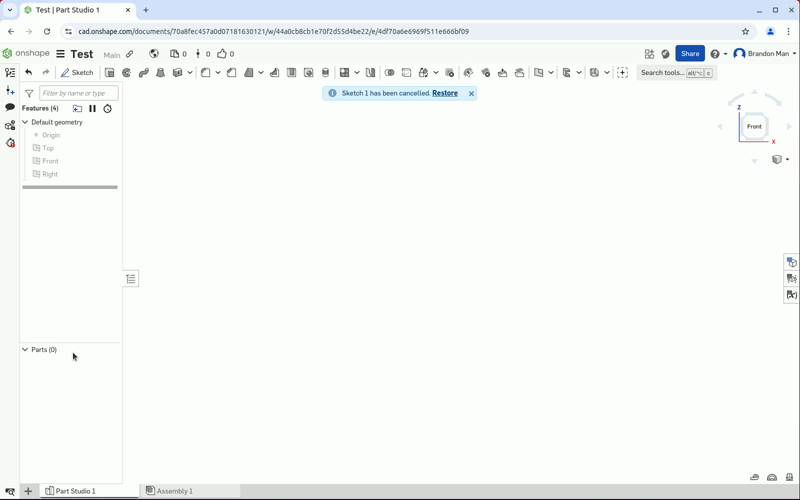
mouse_move(73, 352)
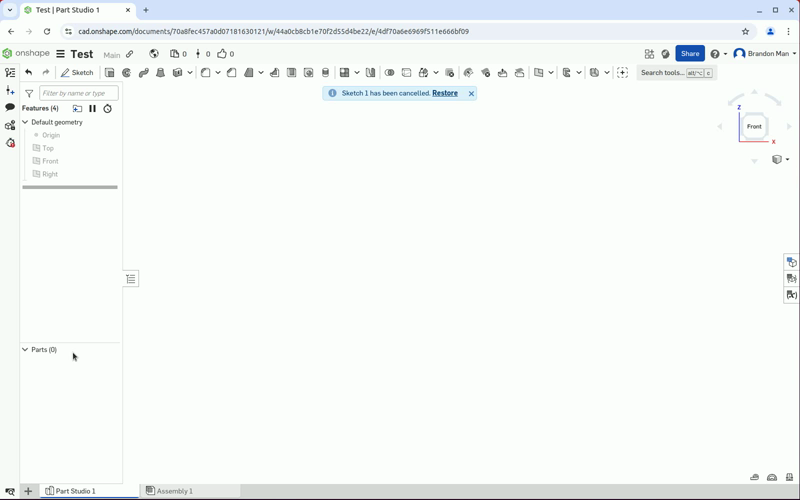
key(shift+y)
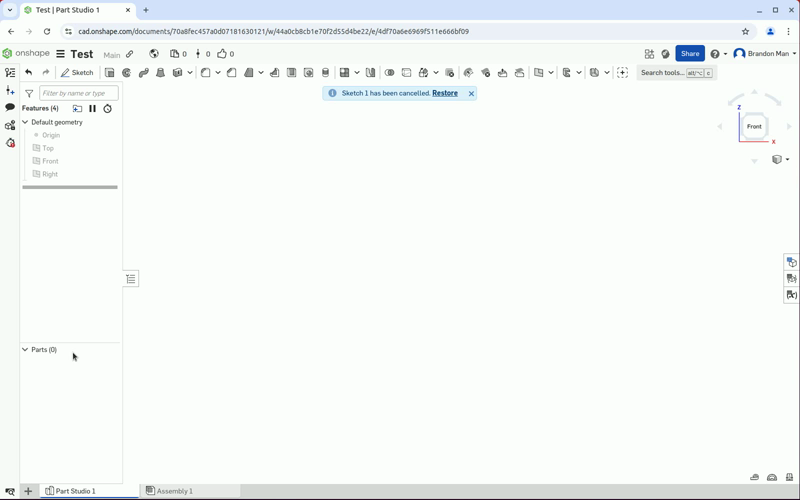
key(shift+s)
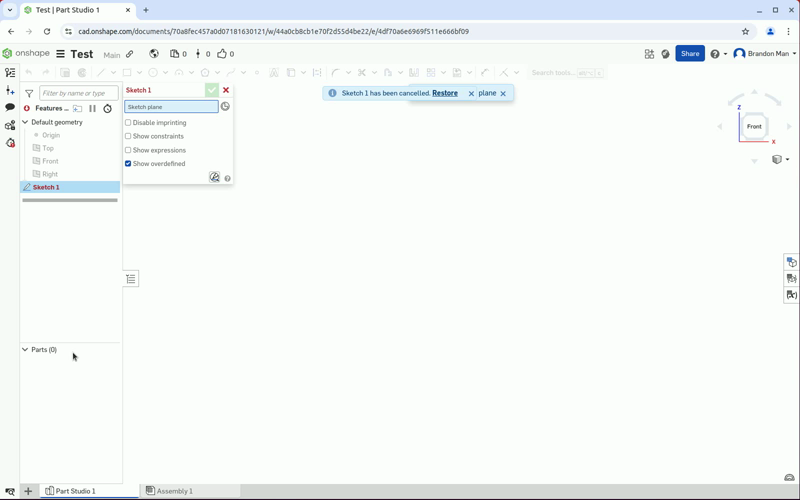
mouse_move(73, 163)
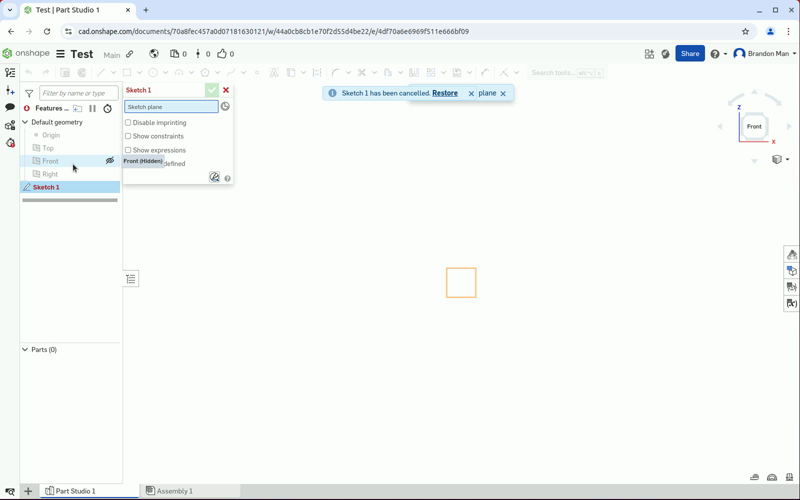
click(73, 163)
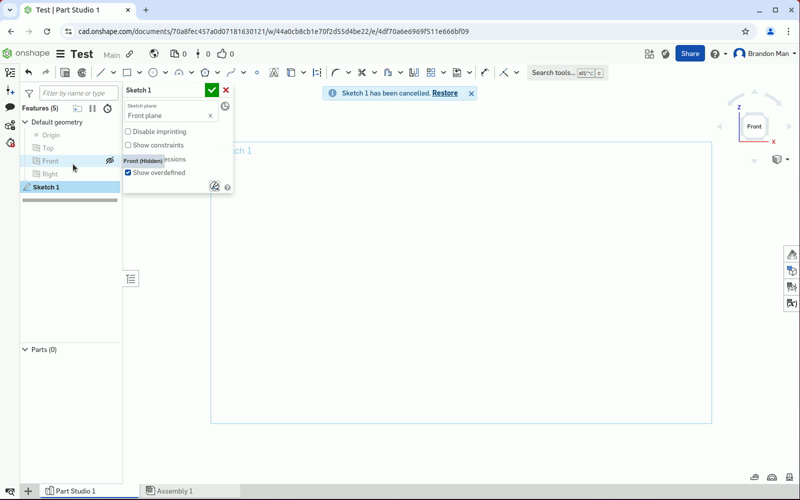
mouse_move(73, 352)
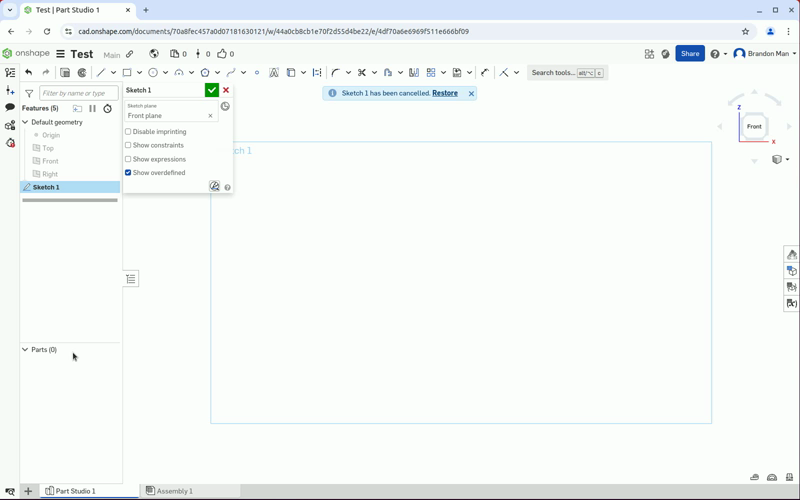
key(y)
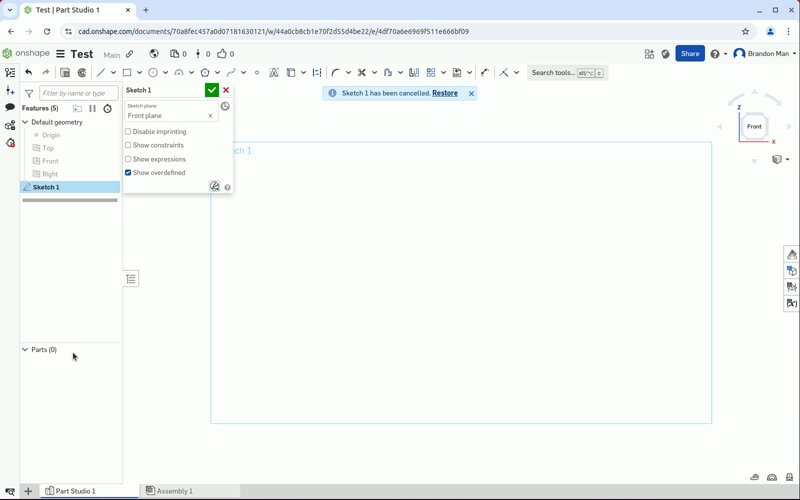
key(l)
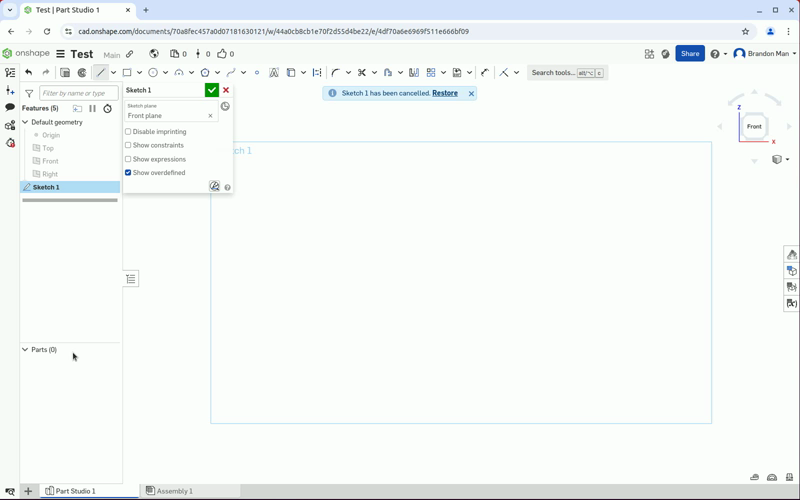
key_down(shift)
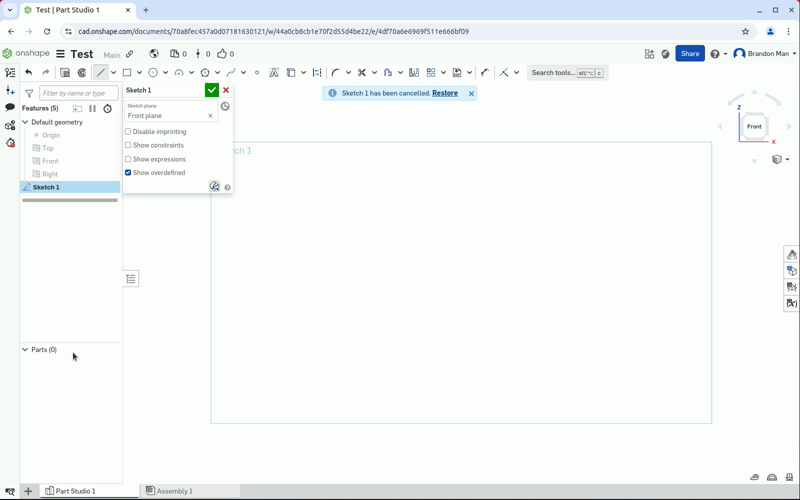
mouse_move(348, 361)
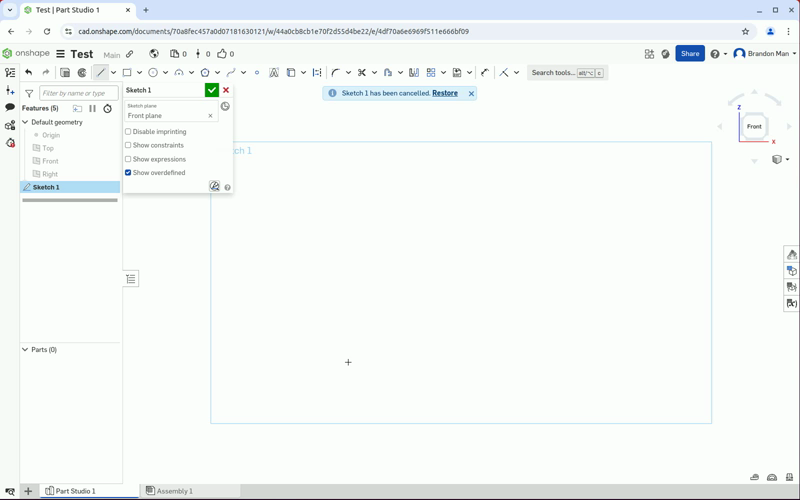
click(348, 361)
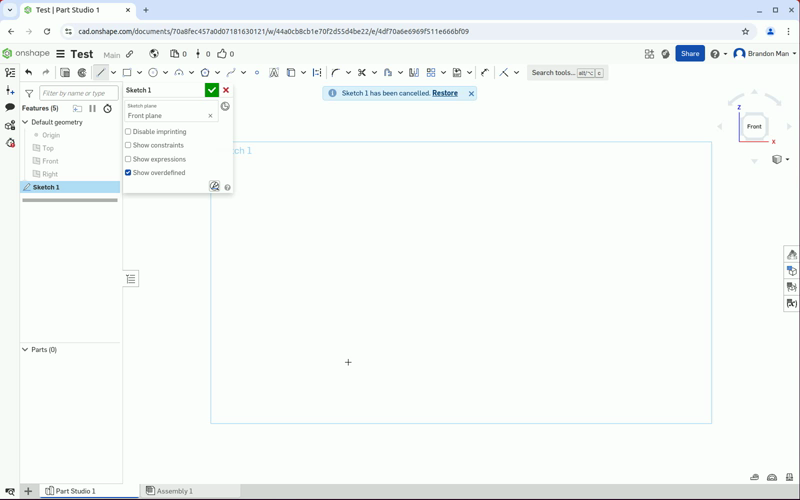
key_up(shift)
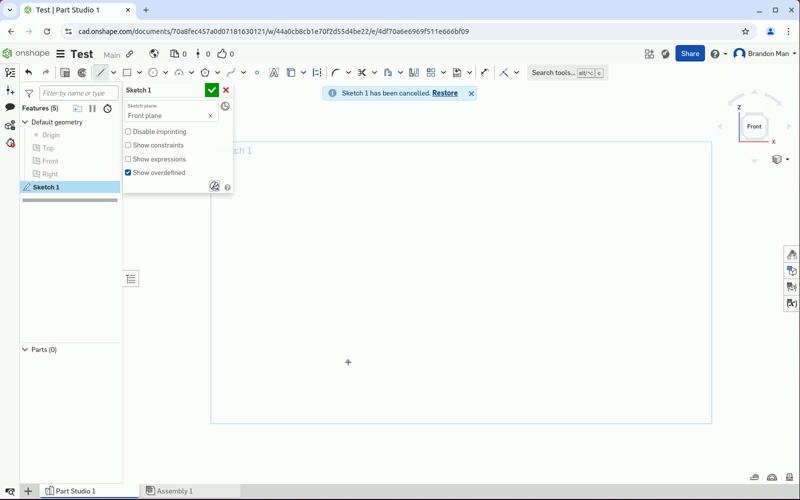
key_down(shift)
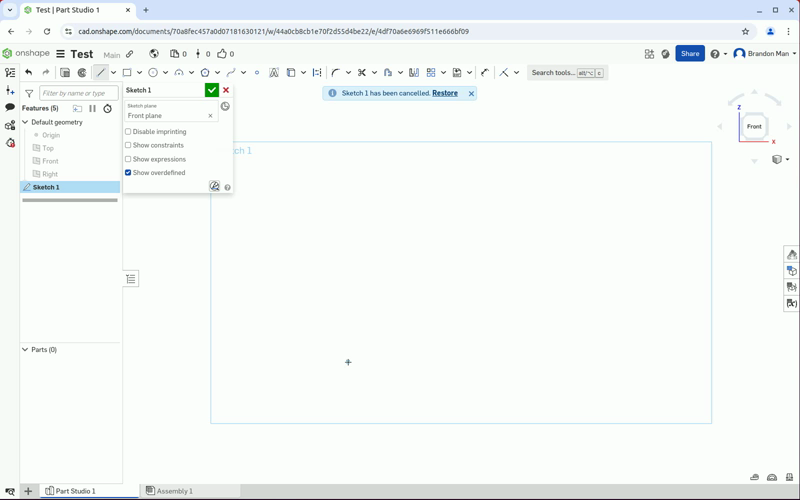
mouse_move(572, 361)
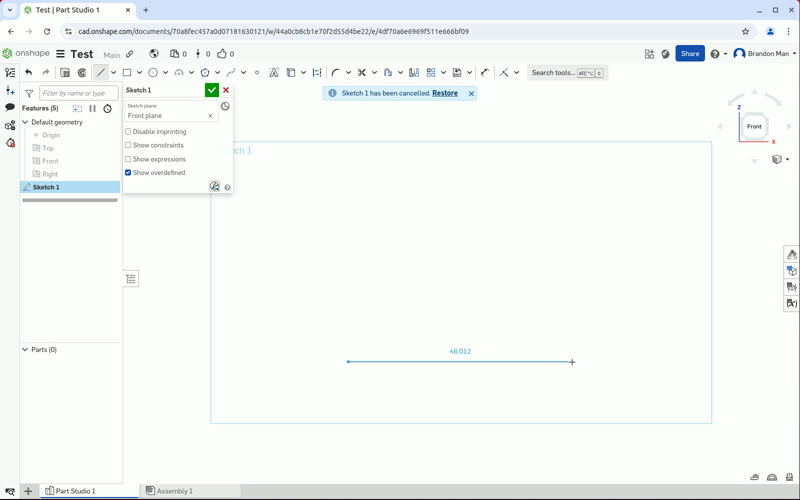
click(572, 361)
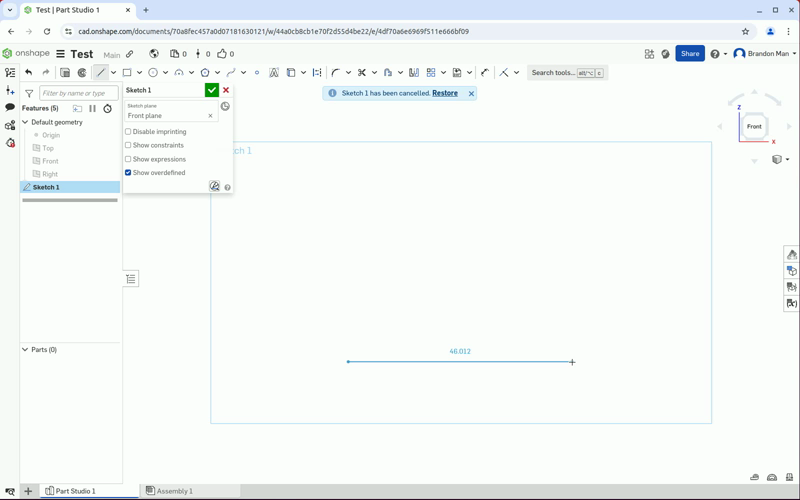
key_up(shift)
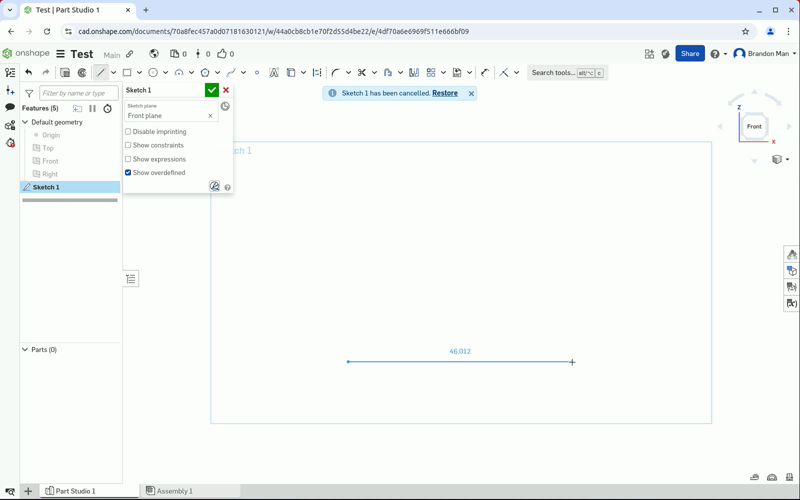
key_down(shift)
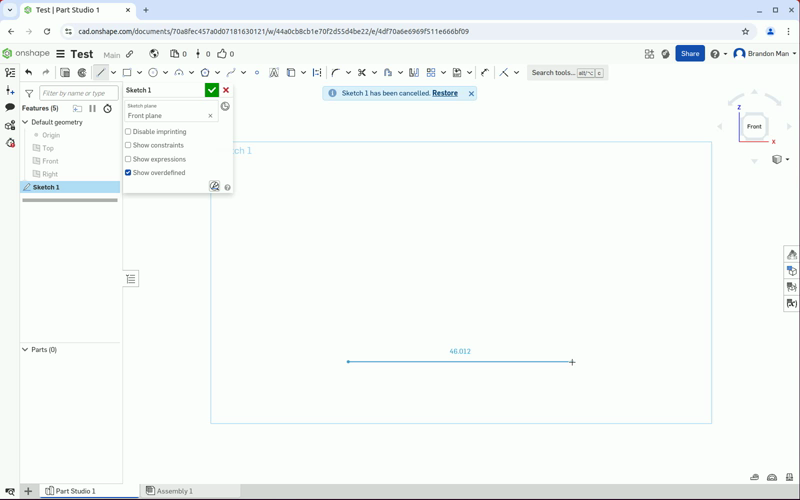
mouse_move(572, 236)
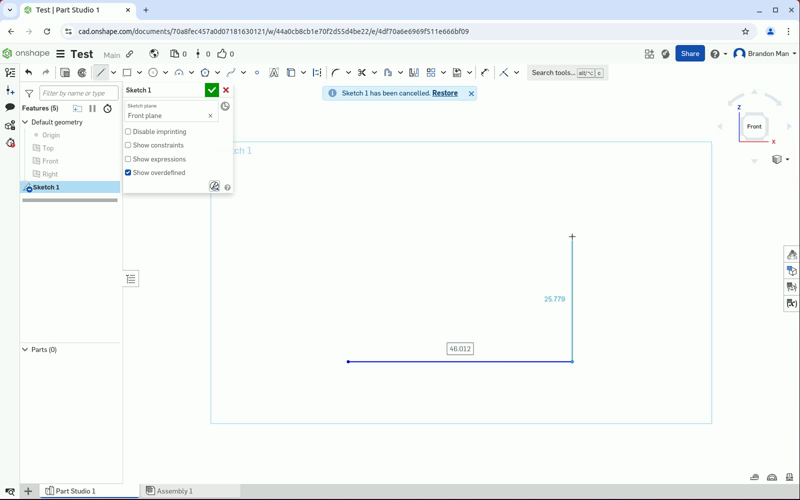
click(572, 236)
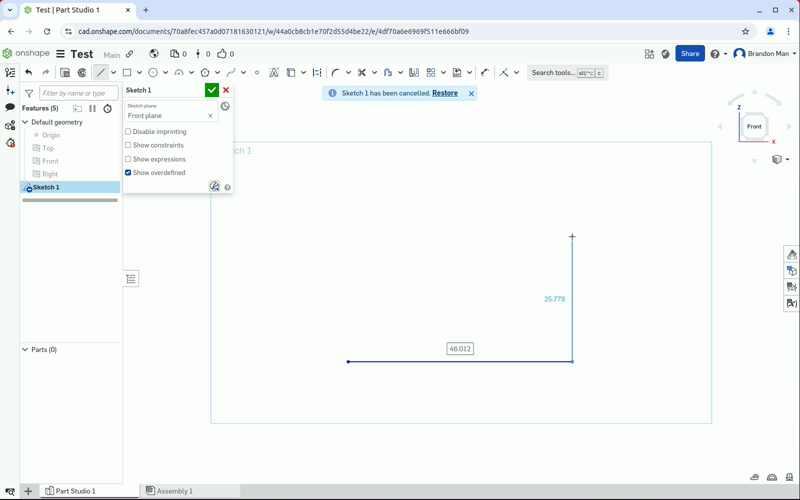
key_up(shift)
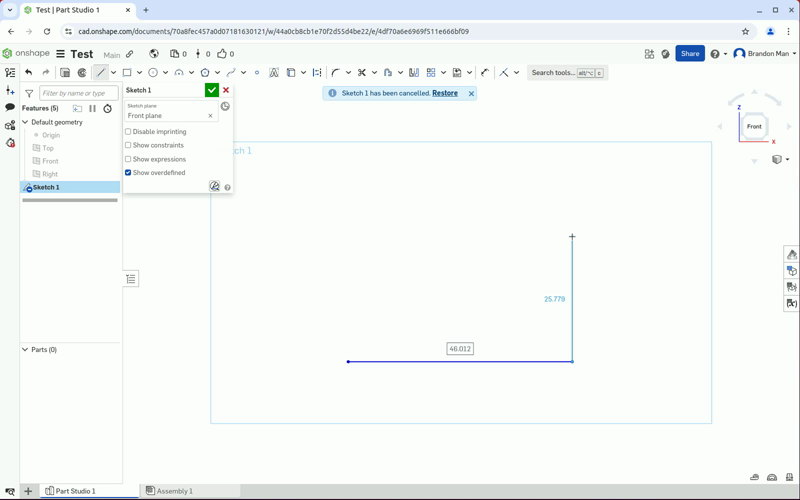
key_down(shift)
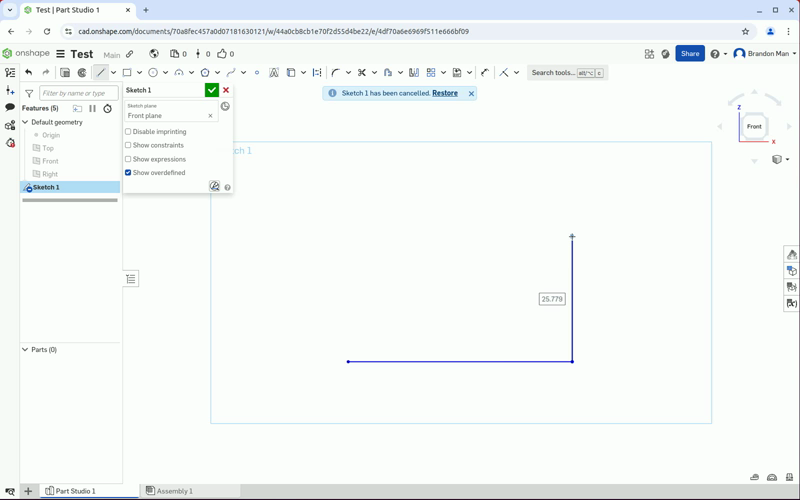
mouse_move(348, 236)
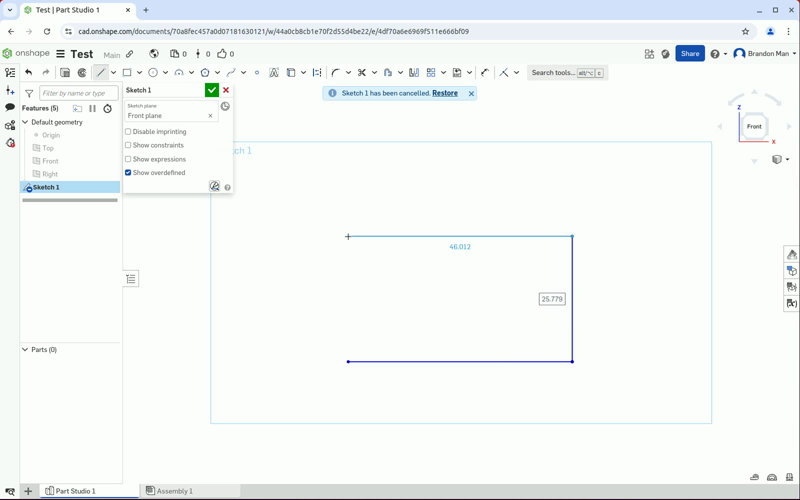
click(348, 236)
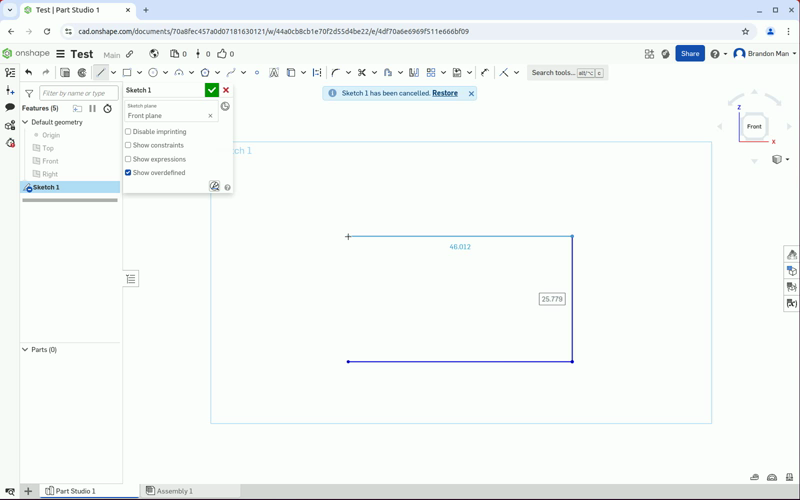
key_up(shift)
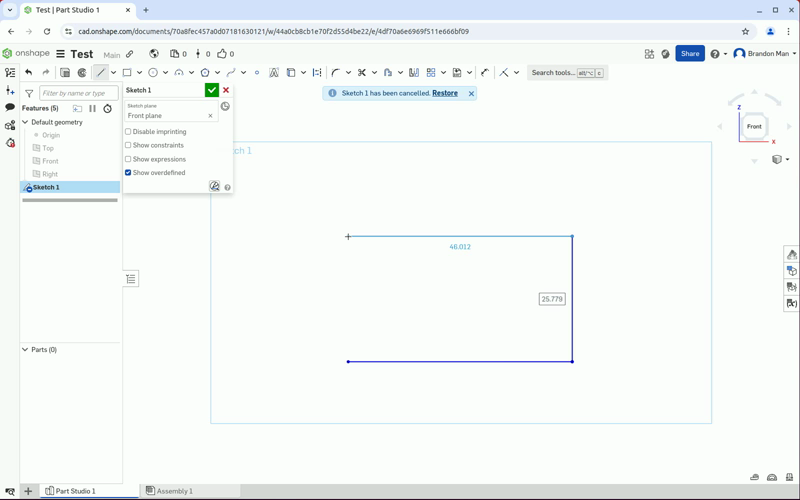
key_down(shift)
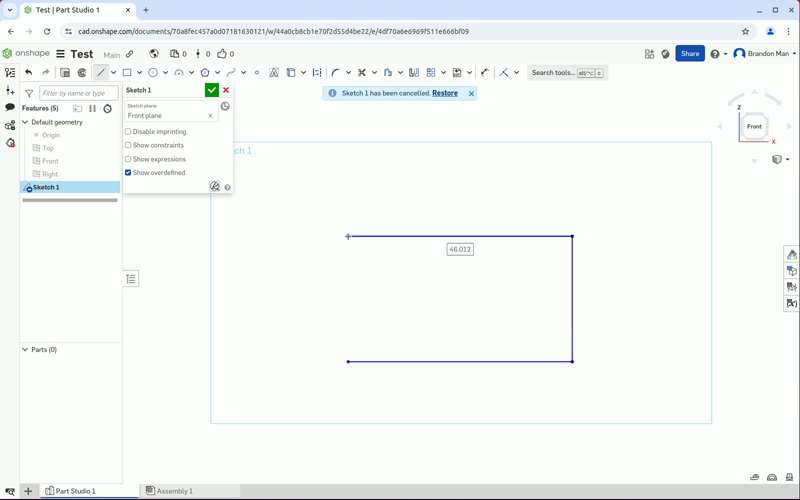
mouse_move(348, 361)
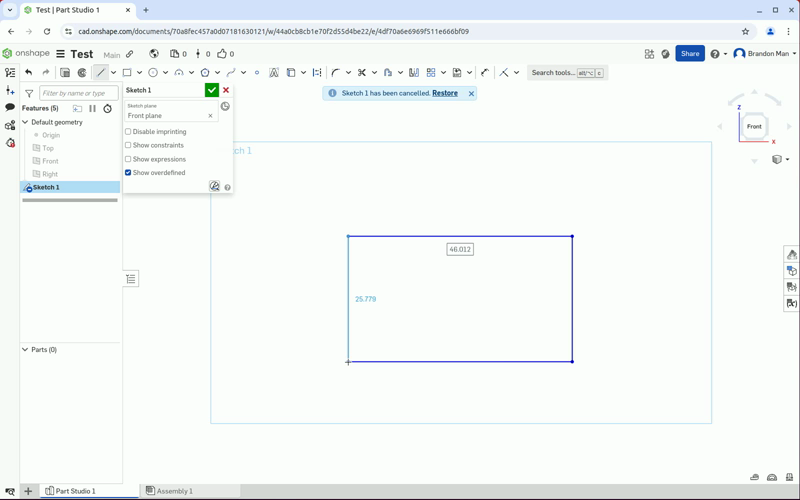
key_up(shift)
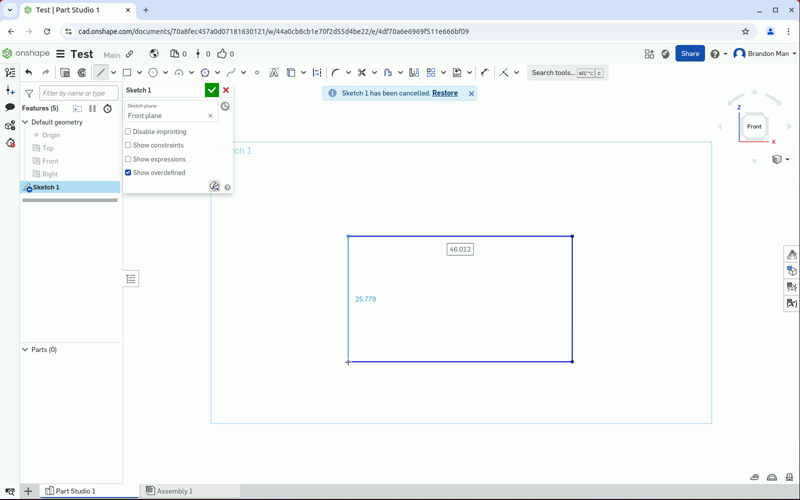
click(348, 361)
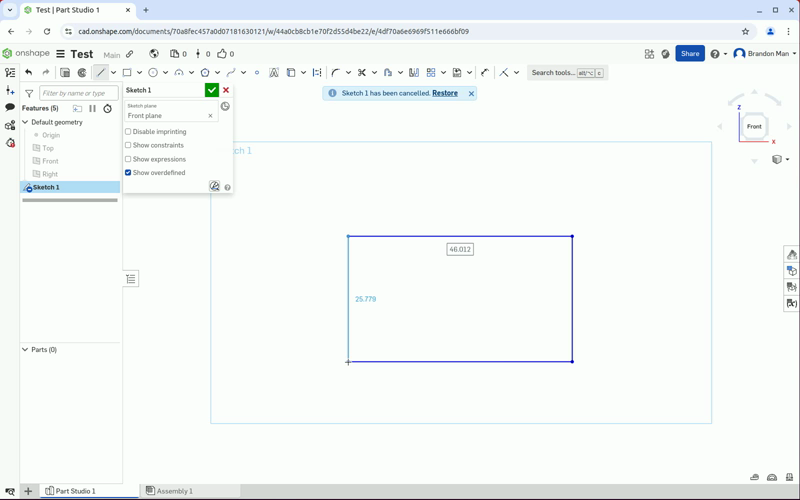
key(esc)
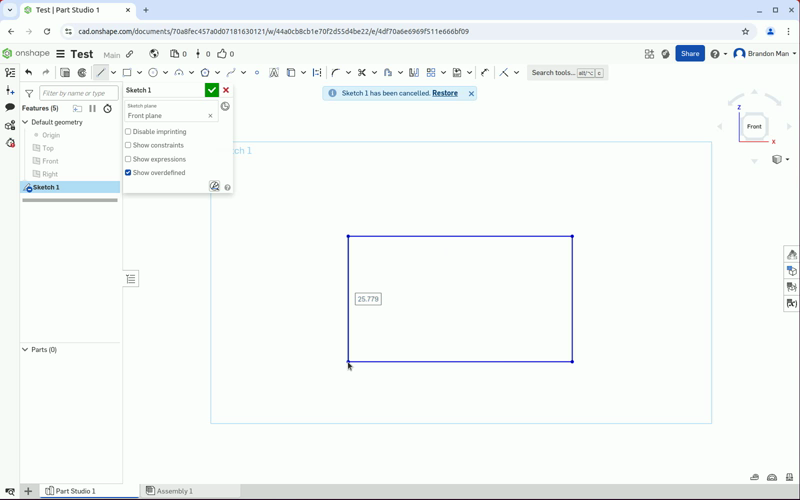
key(c)
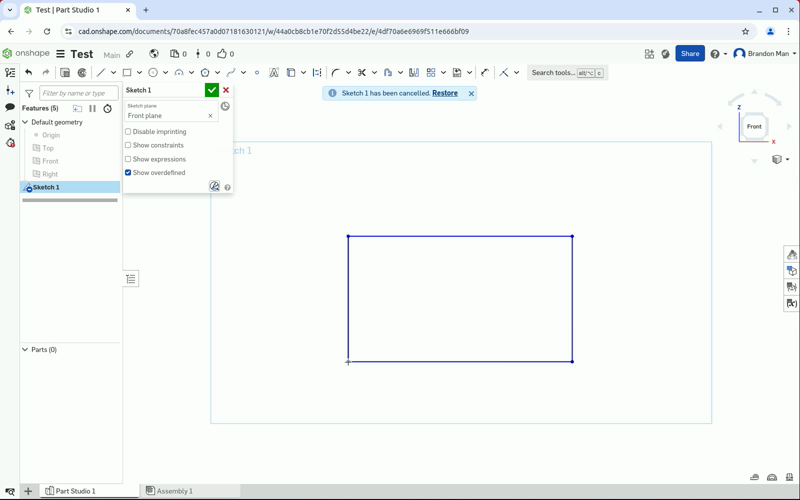
key_down(shift)
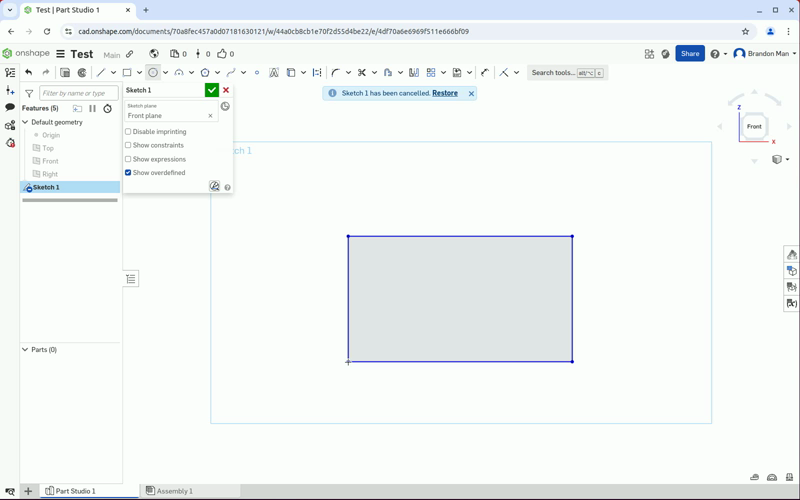
mouse_move(376, 283)
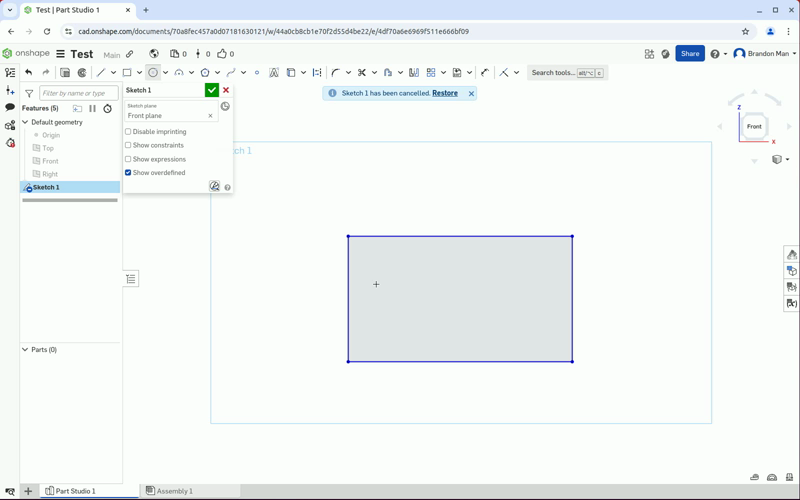
click(376, 283)
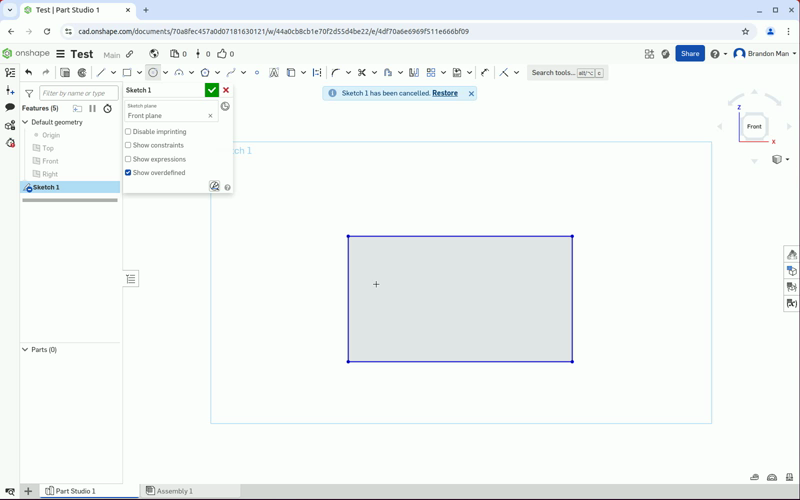
key_up(shift)
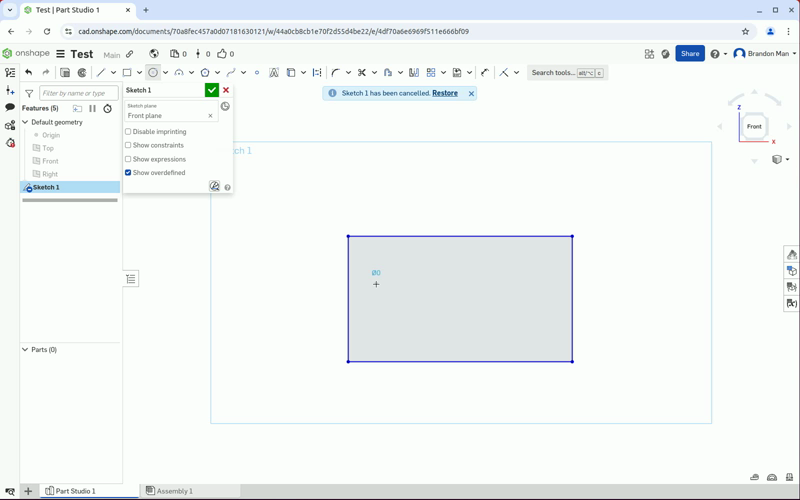
mouse_move(388, 283)
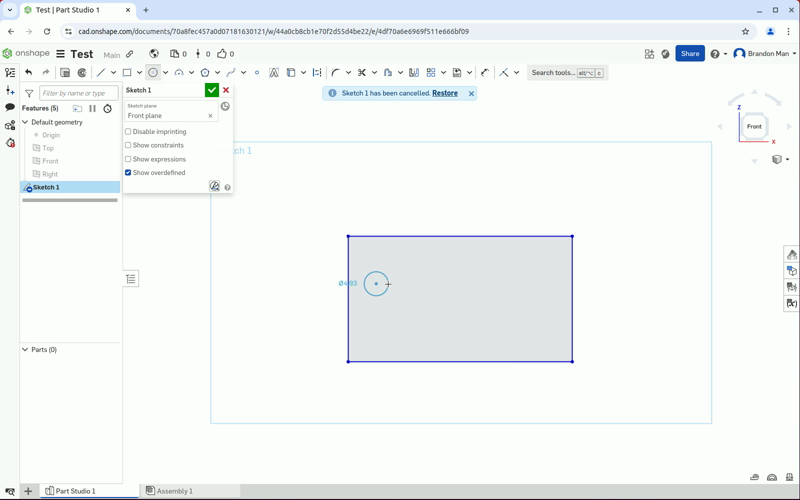
click(388, 283)
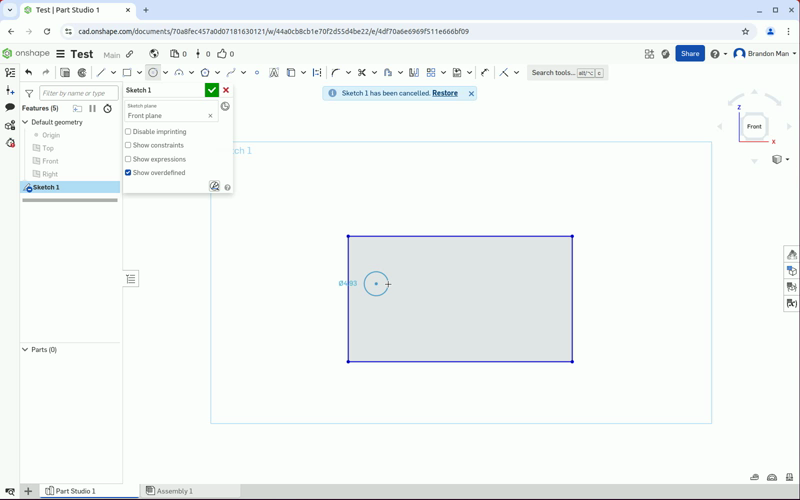
key(esc)
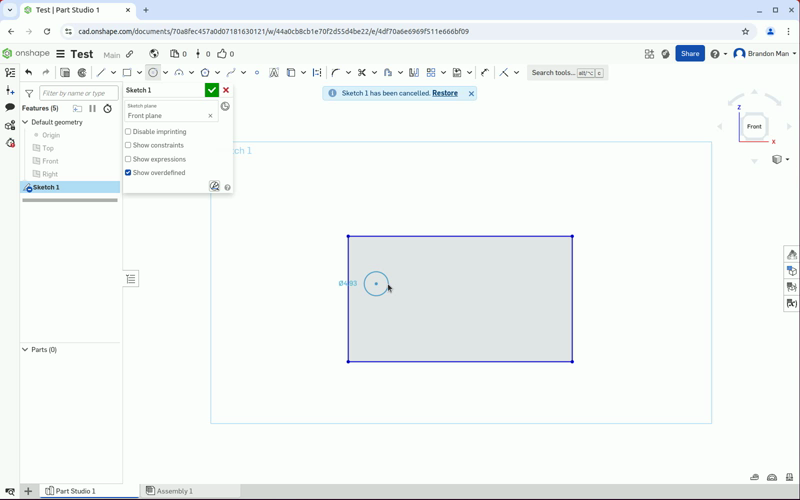
key(c)
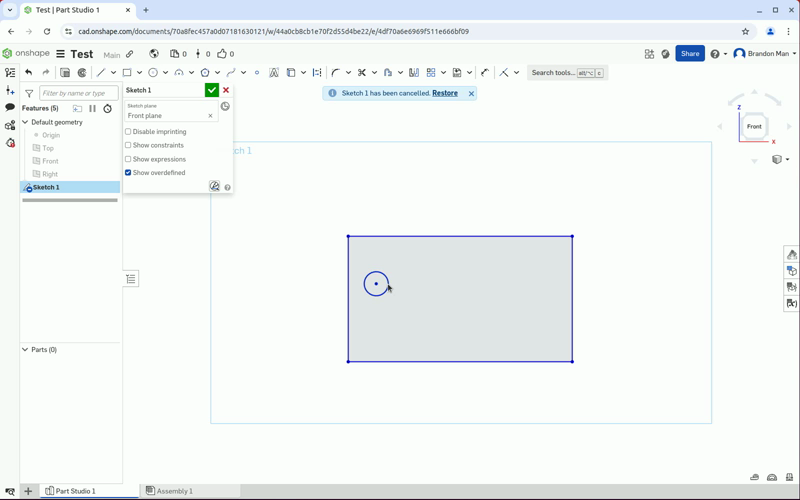
key_down(shift)
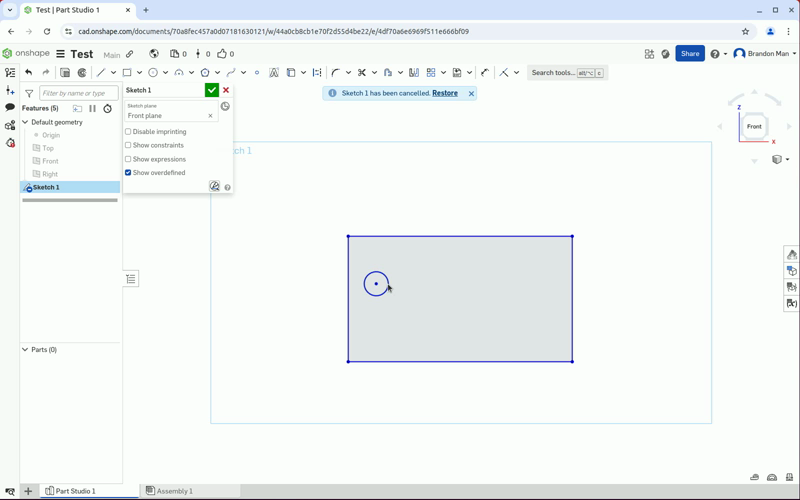
mouse_move(433, 283)
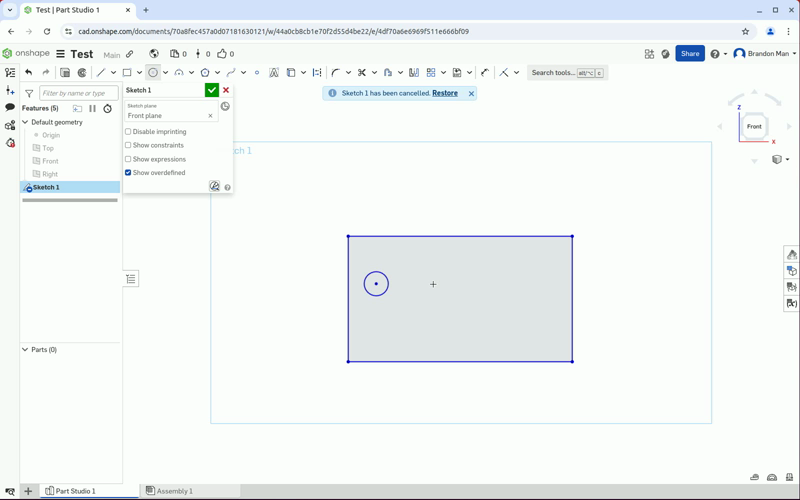
click(433, 283)
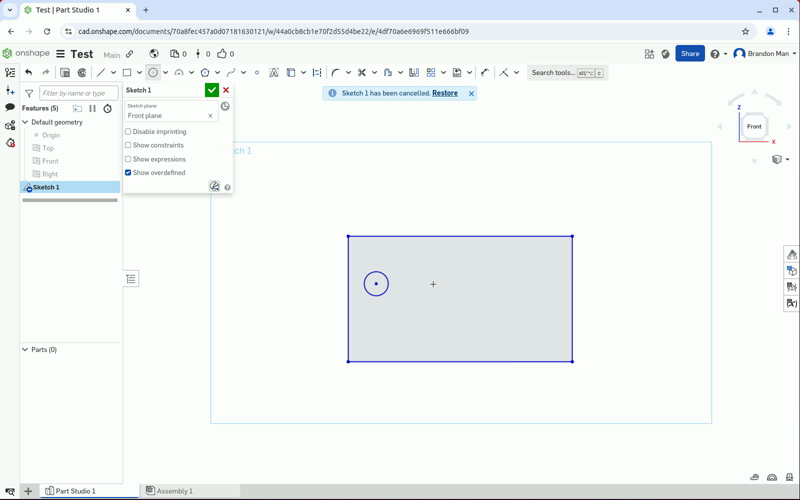
key_up(shift)
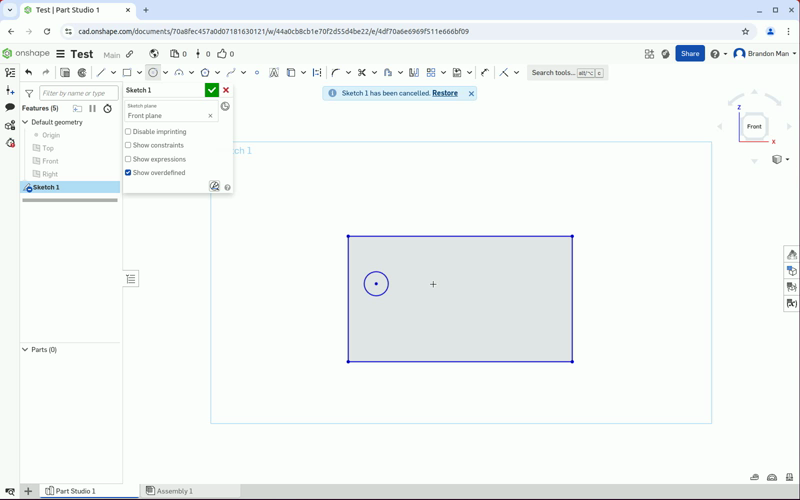
mouse_move(444, 283)
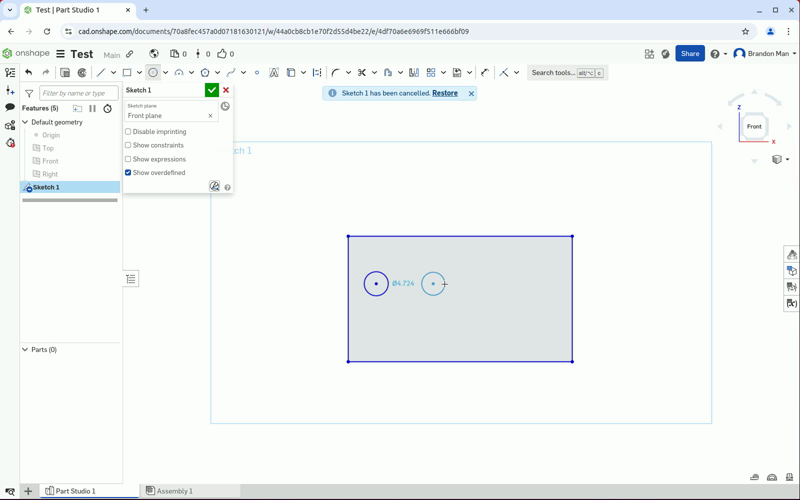
click(444, 283)
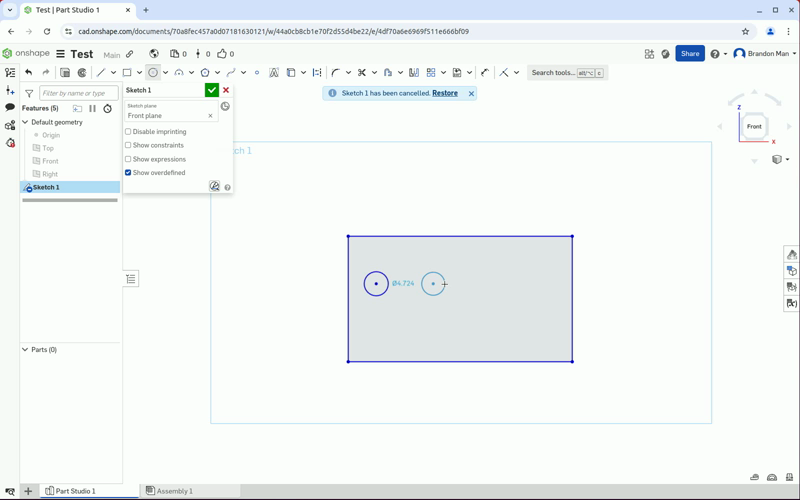
key(esc)
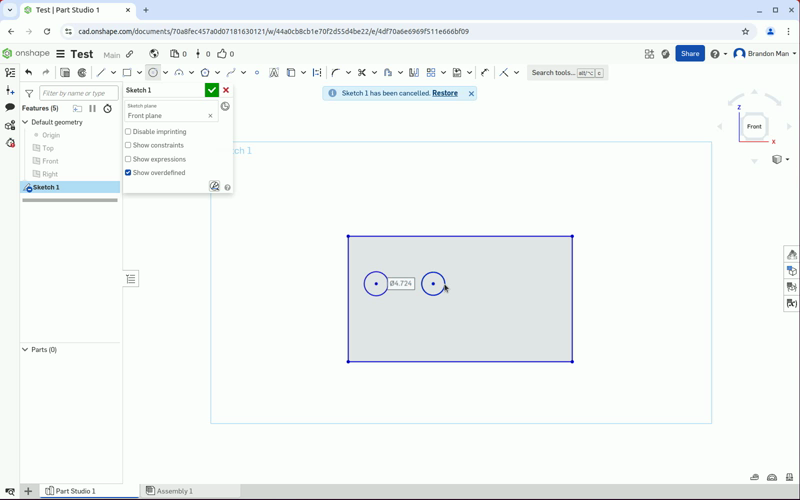
key(c)
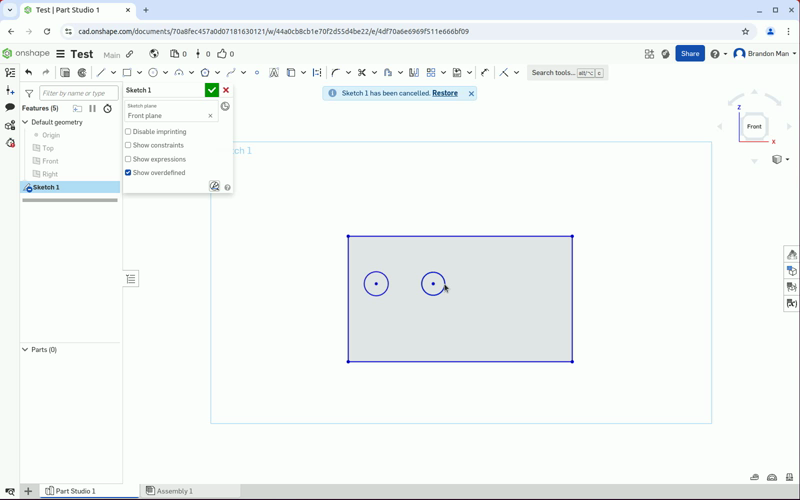
key_down(shift)
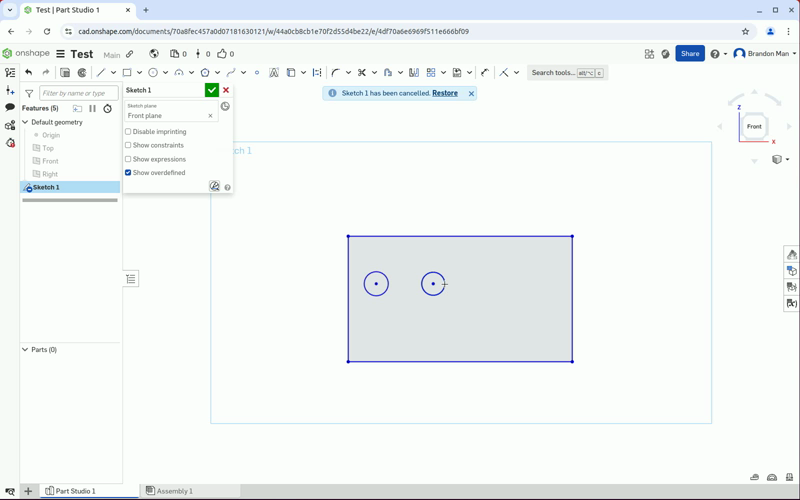
mouse_move(461, 257)
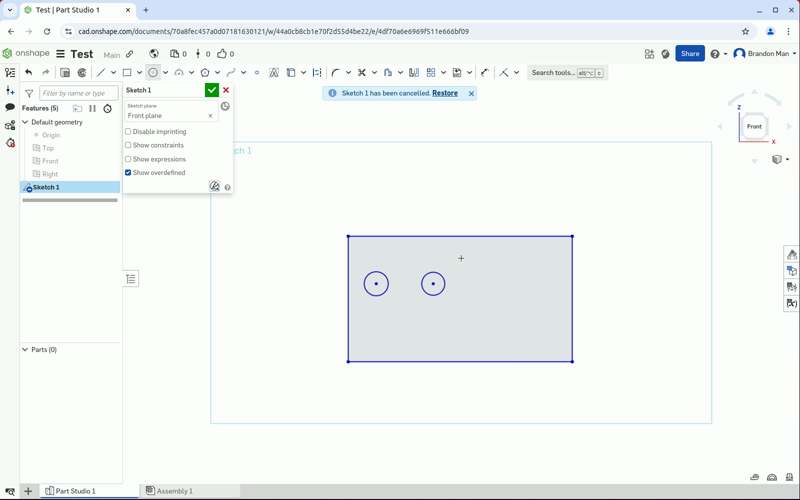
click(461, 257)
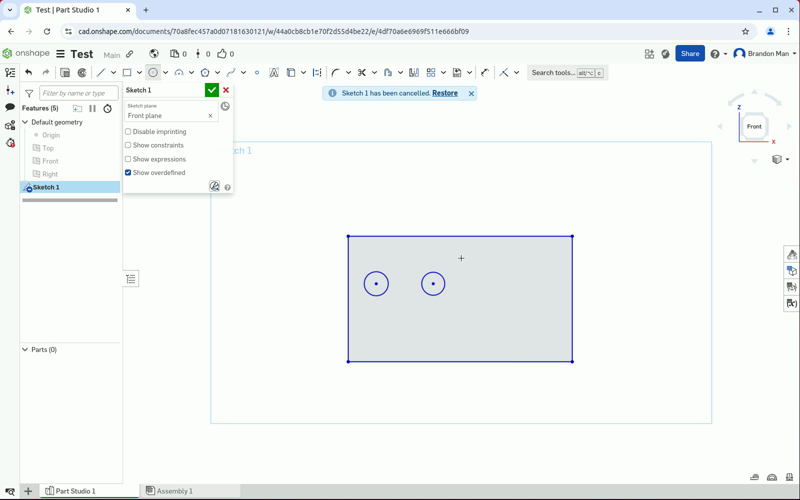
key_up(shift)
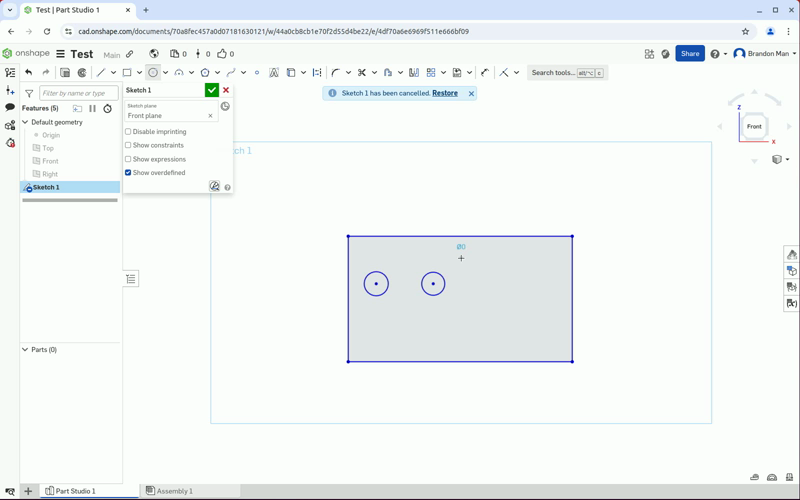
mouse_move(468, 257)
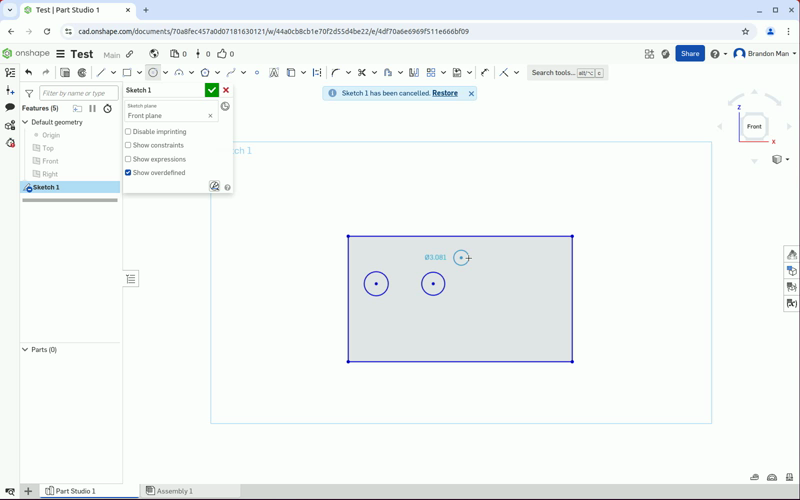
click(468, 257)
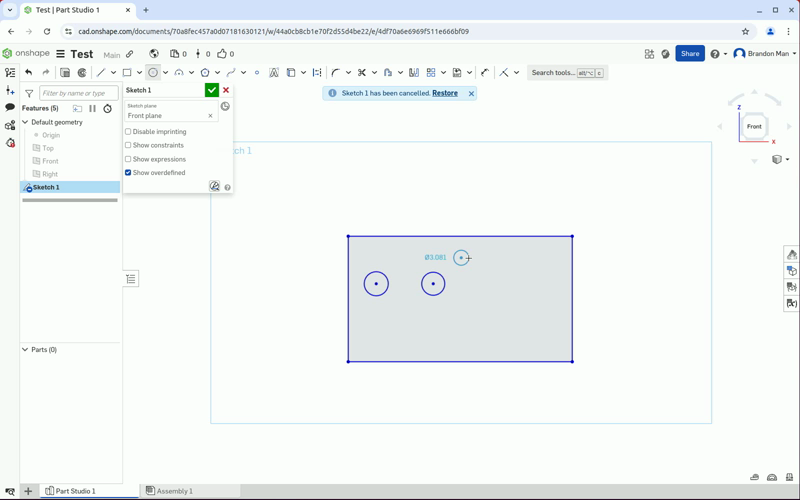
key(esc)
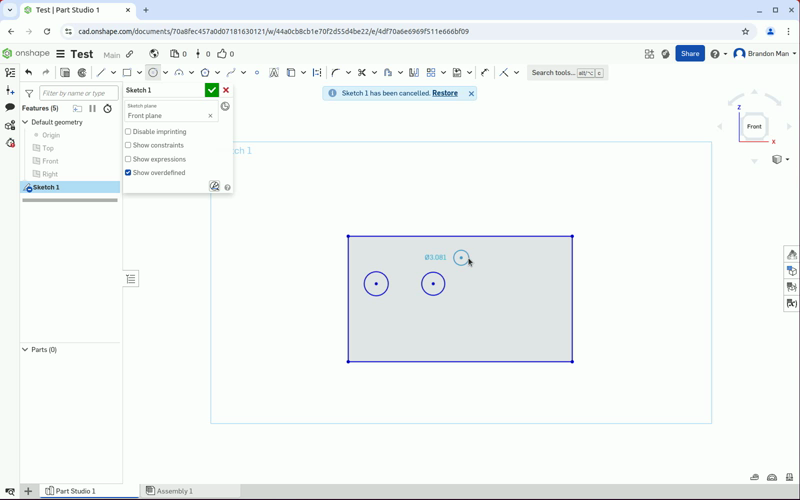
key(c)
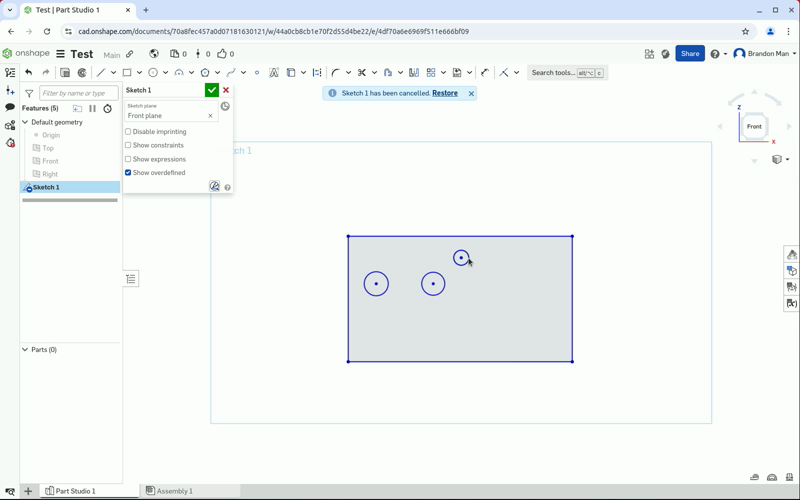
key_down(shift)
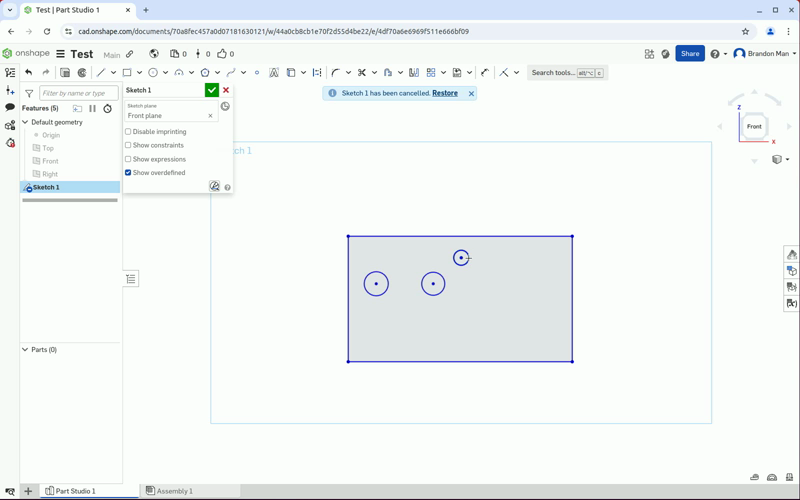
mouse_move(487, 283)
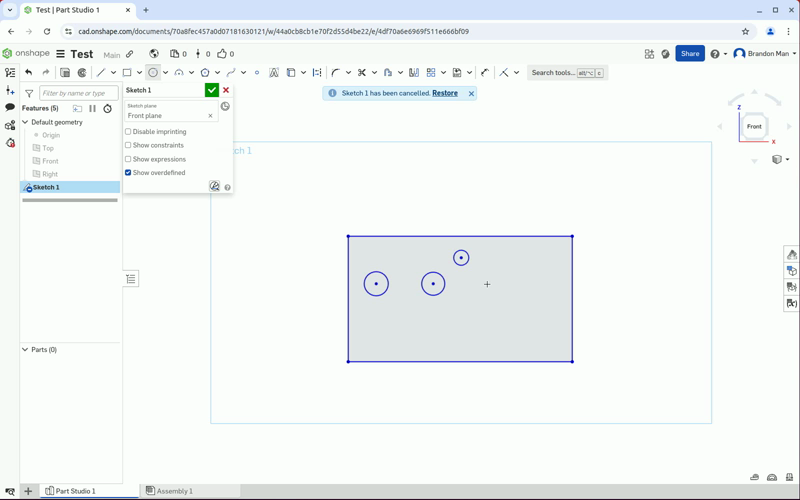
click(487, 283)
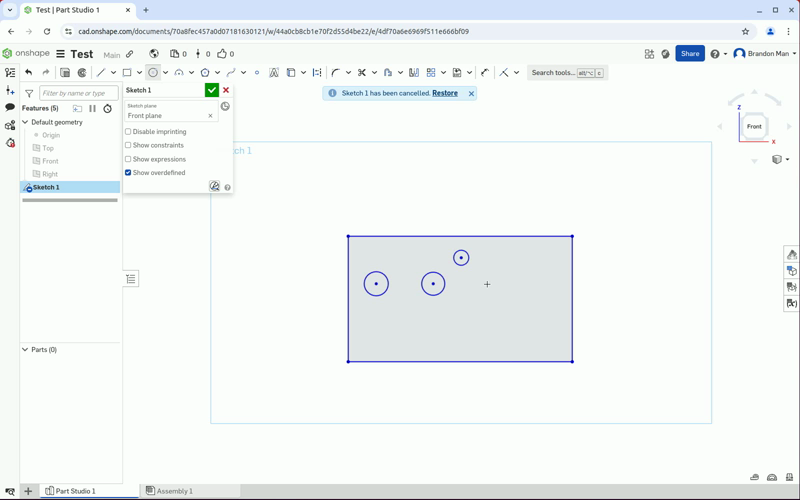
key_up(shift)
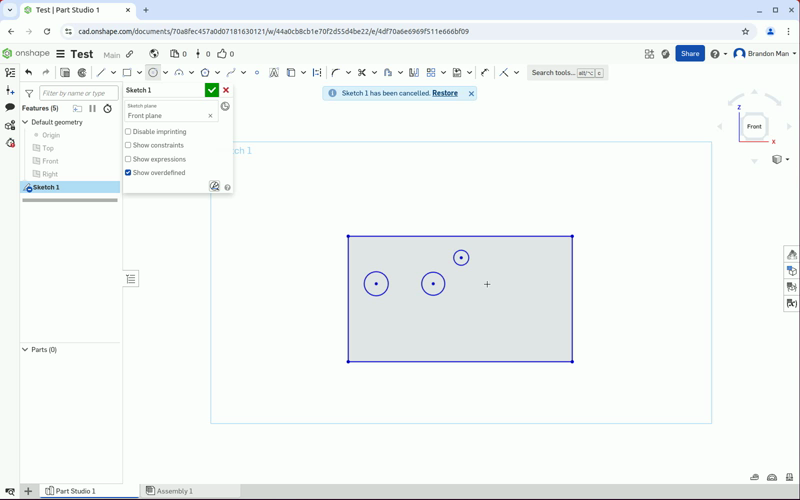
mouse_move(498, 283)
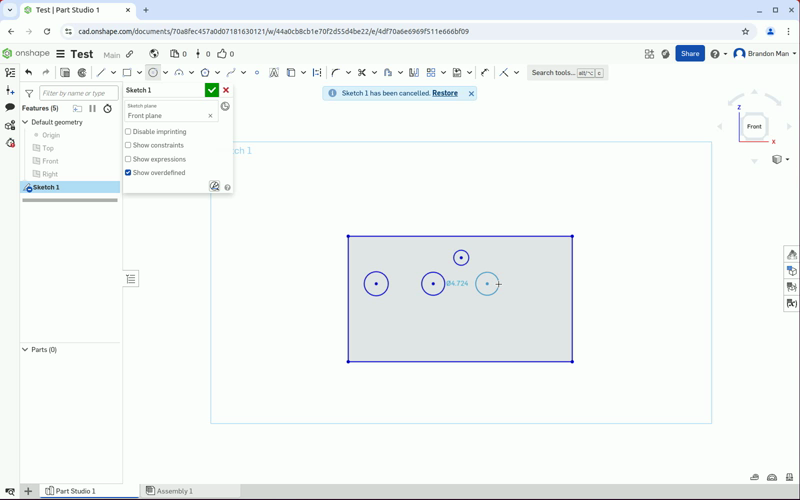
click(498, 283)
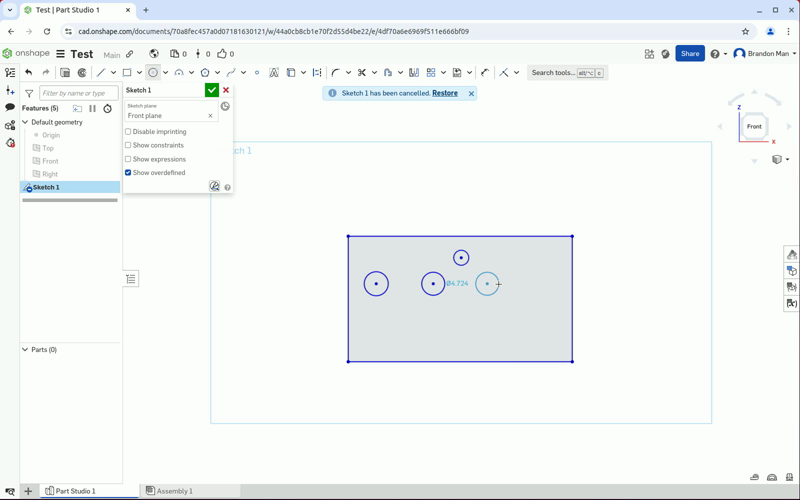
key(esc)
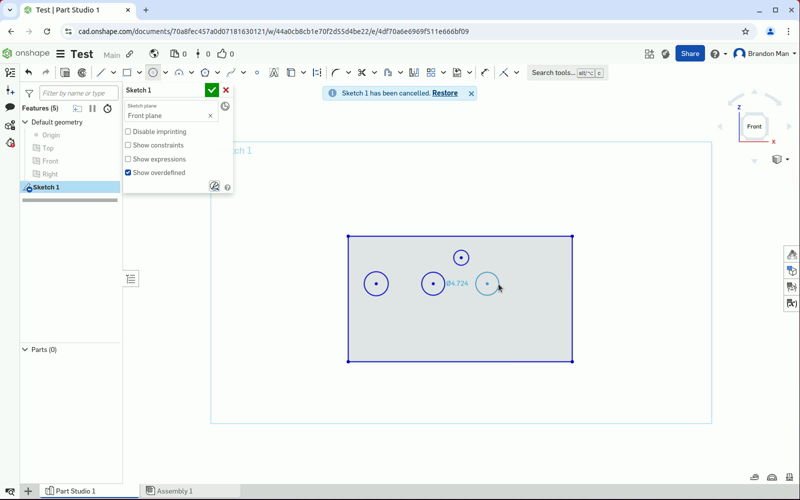
key(c)
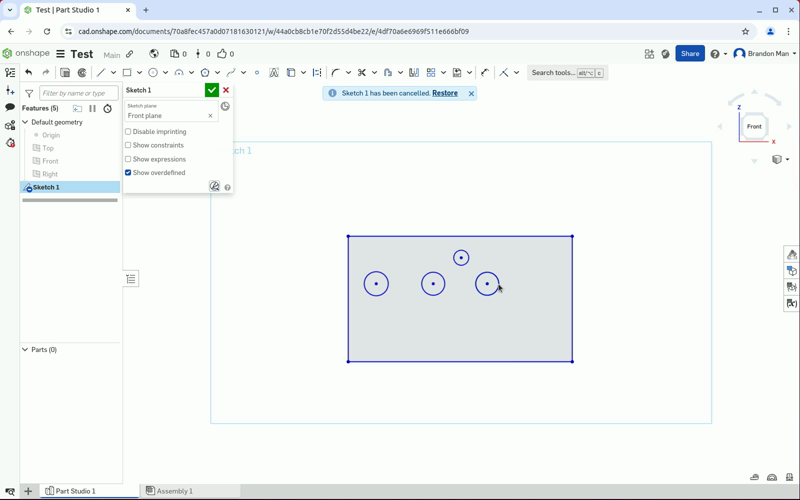
key_down(shift)
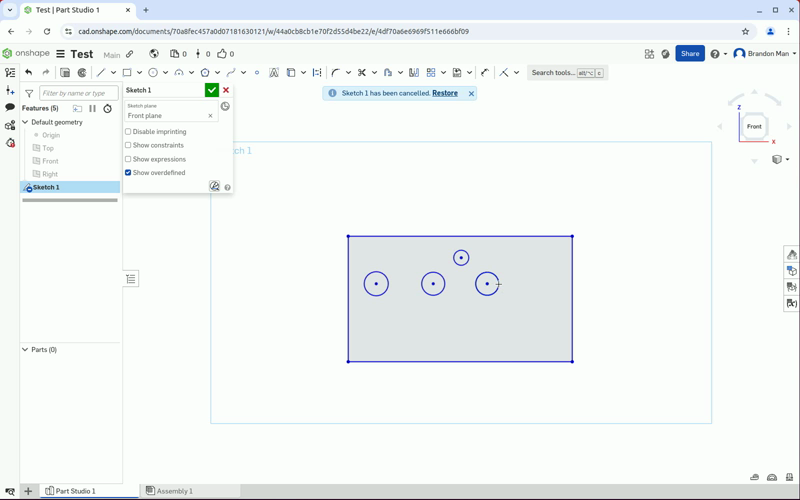
mouse_move(543, 283)
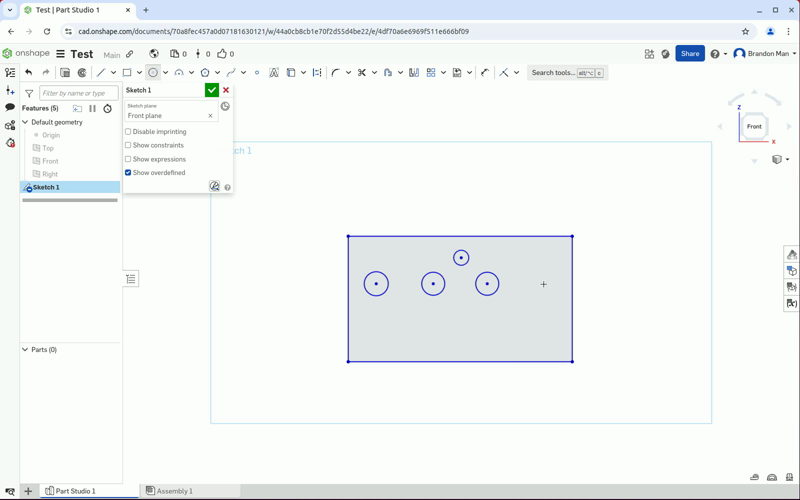
click(543, 283)
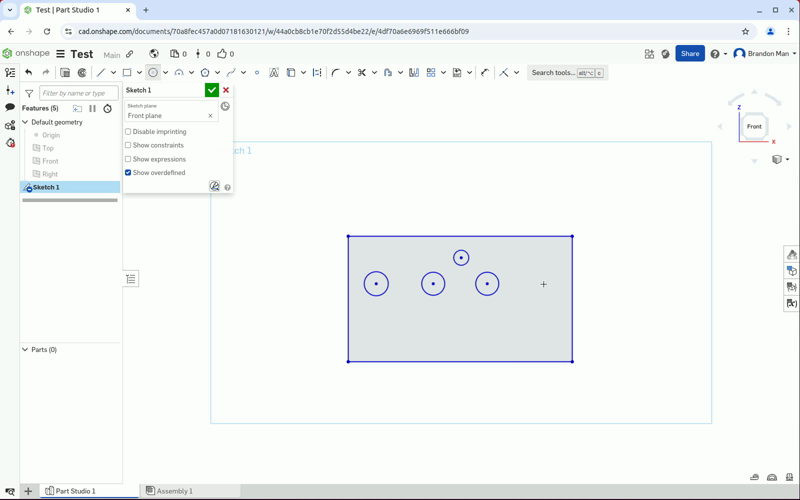
key_up(shift)
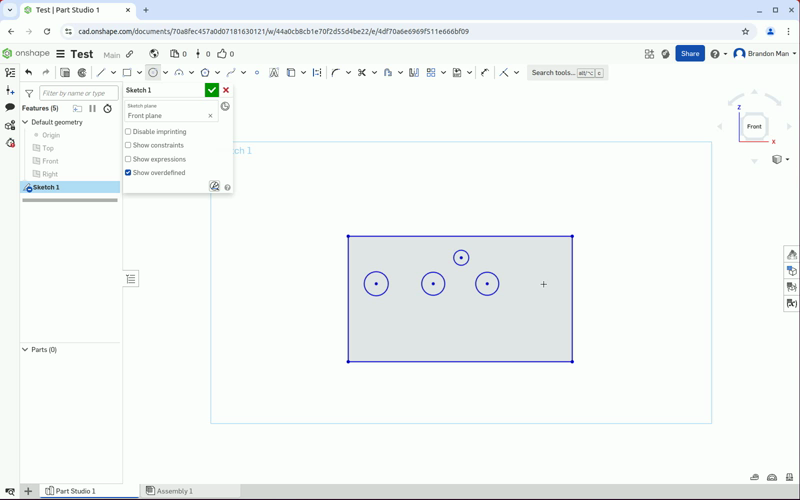
mouse_move(555, 283)
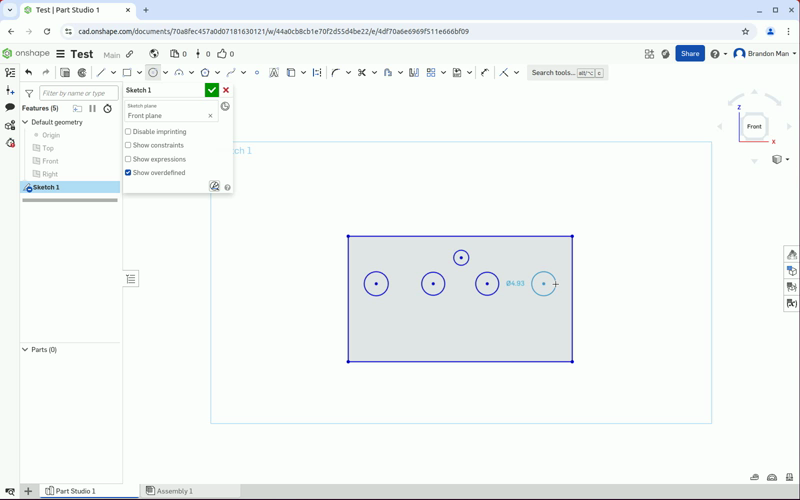
click(555, 283)
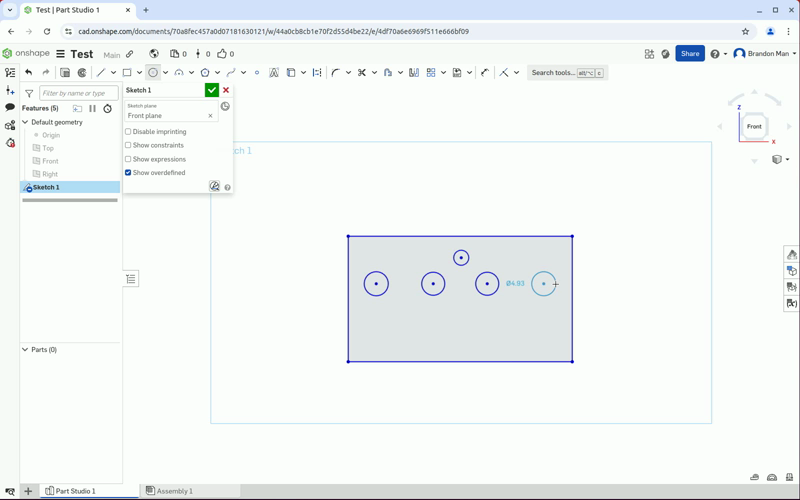
key(esc)
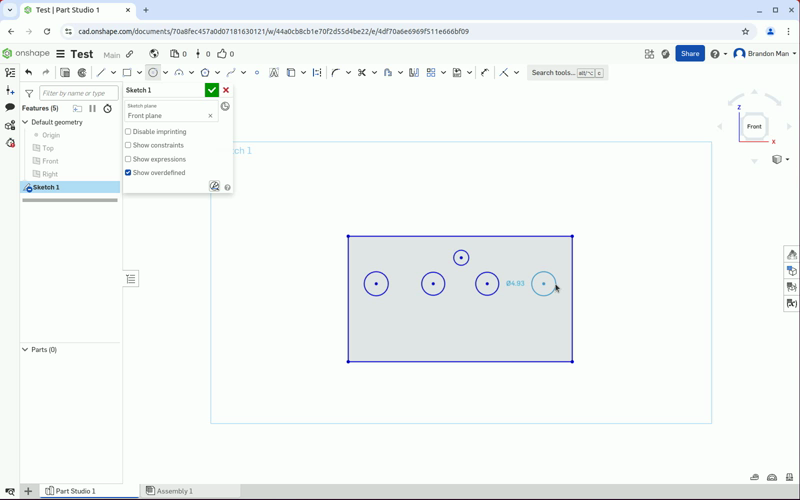
mouse_move(415, 255)
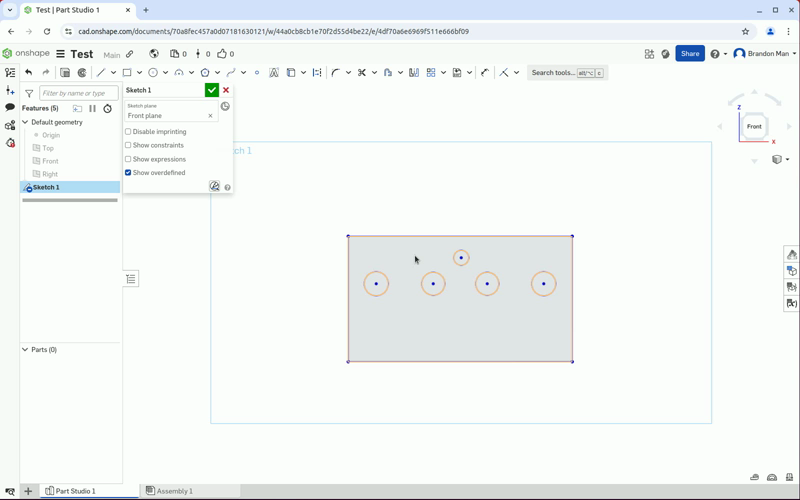
click(415, 255)
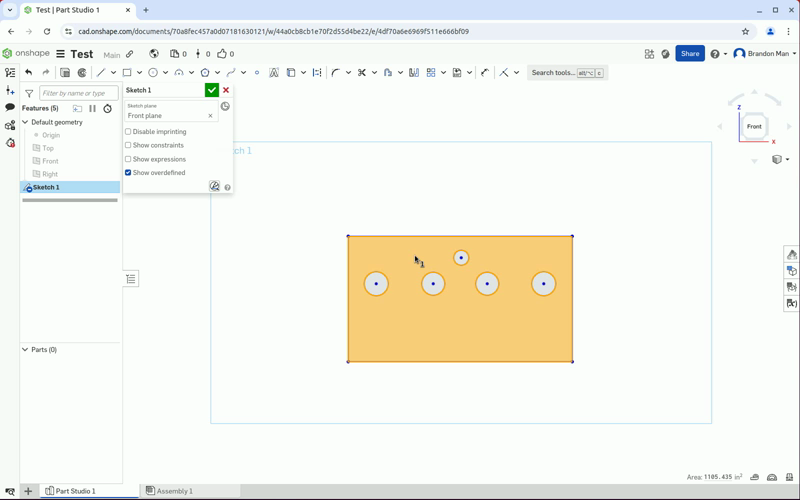
mouse_move(73, 352)
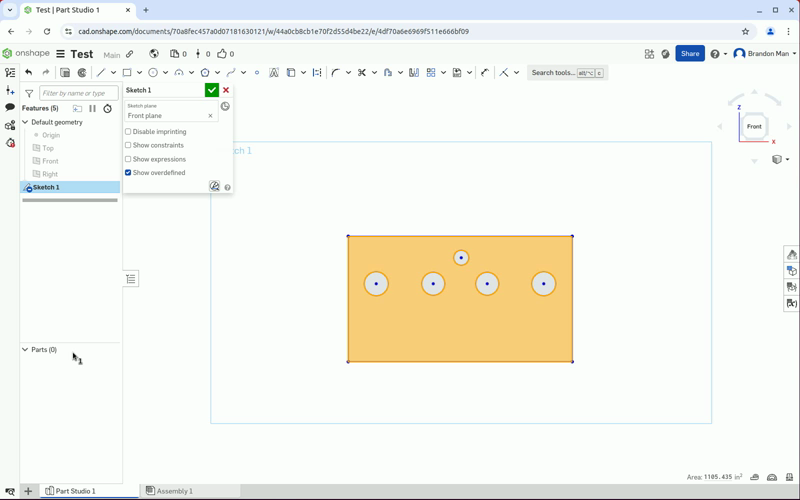
key(shift+y)
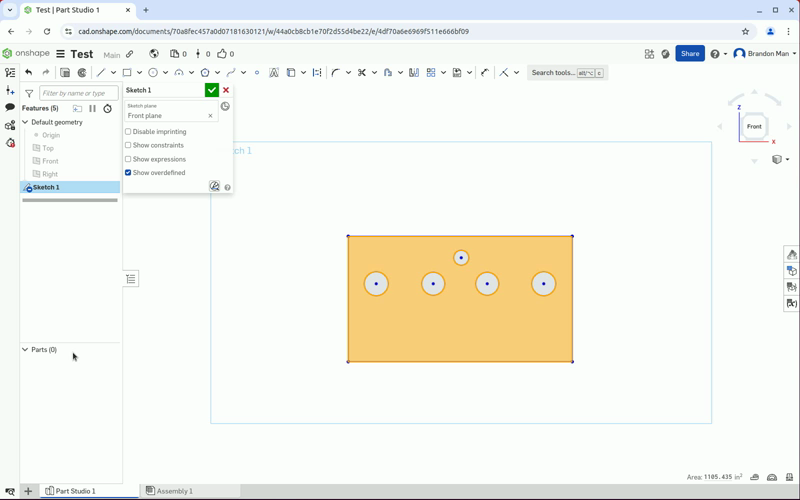
key(shift+e)
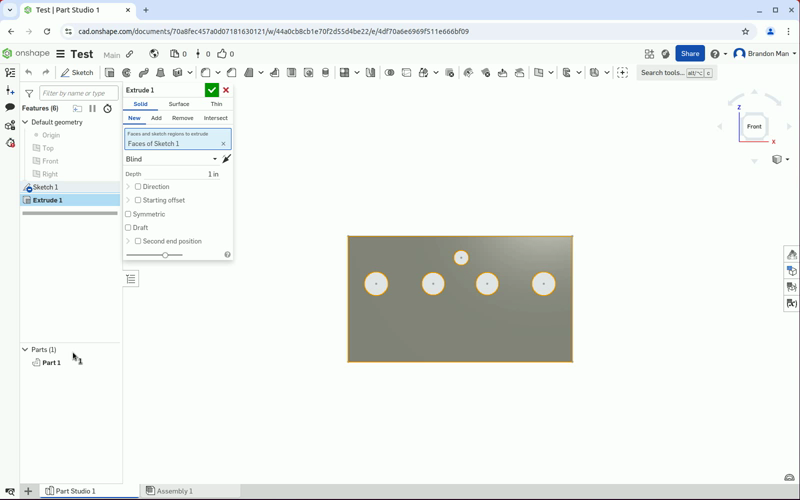
mouse_move(143, 106)
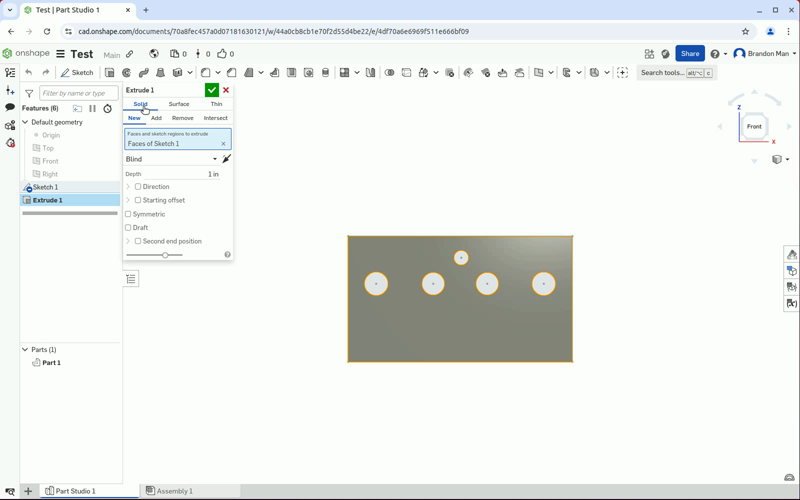
click(143, 106)
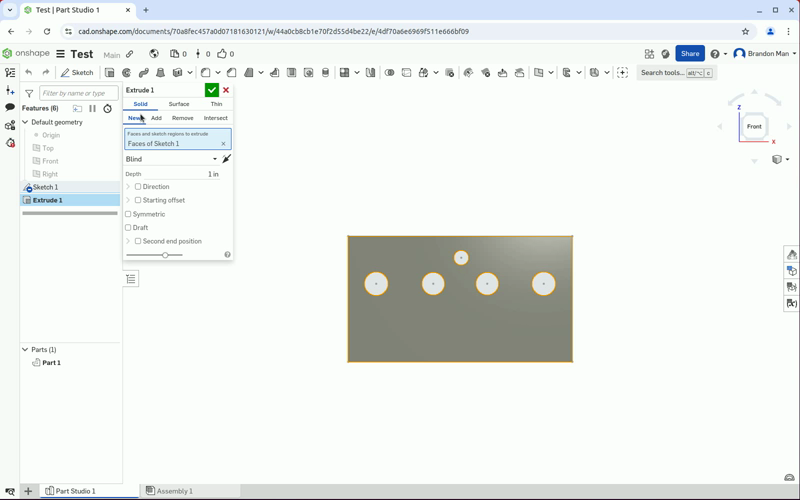
mouse_move(137, 120)
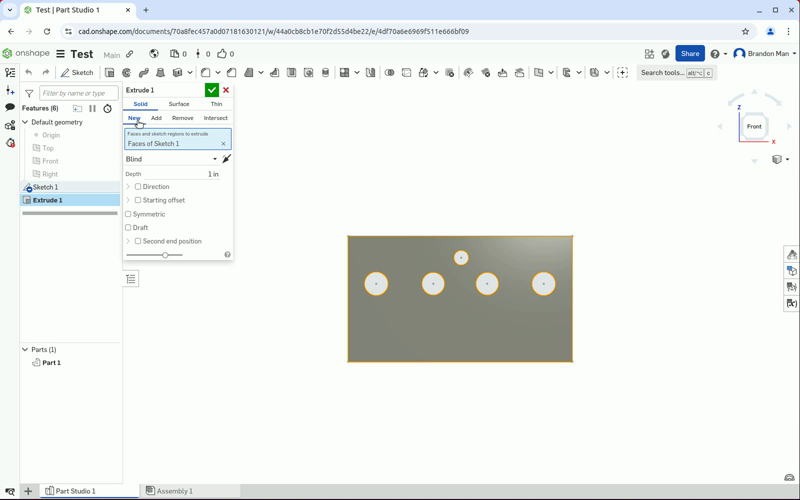
click(137, 120)
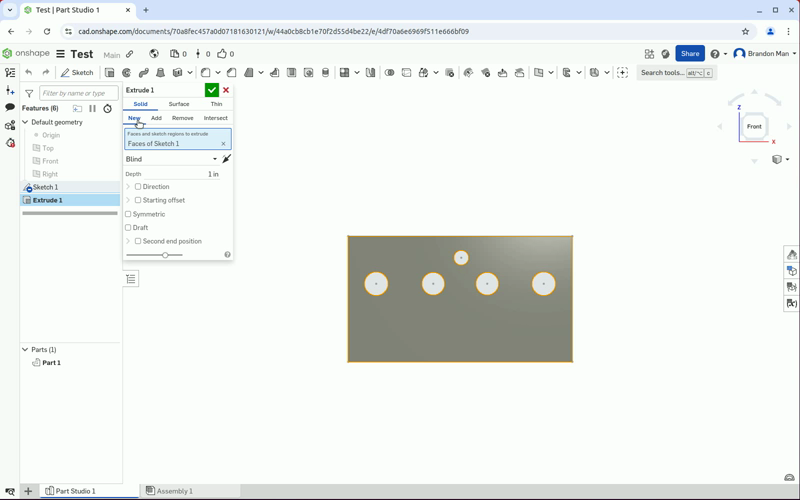
key(tab, 4)
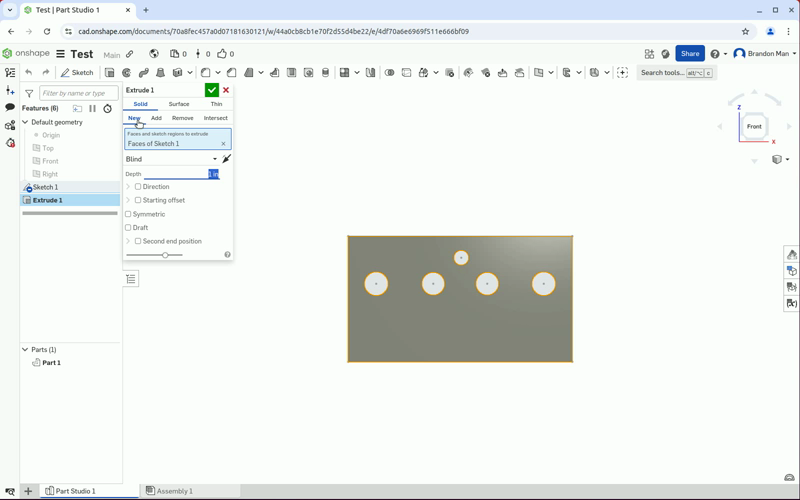
text(2.648)
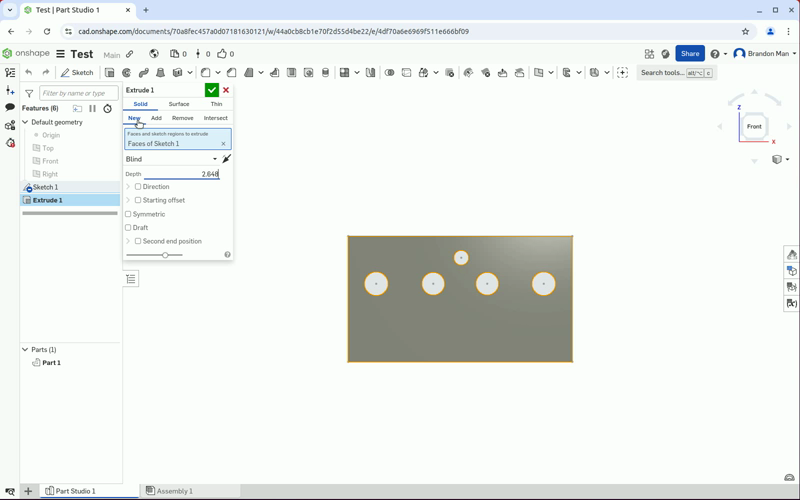
key(enter)
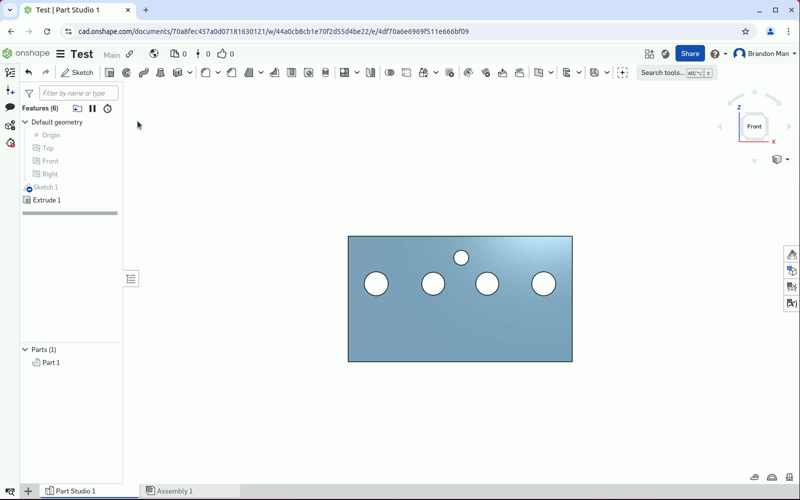
key(shift+h)
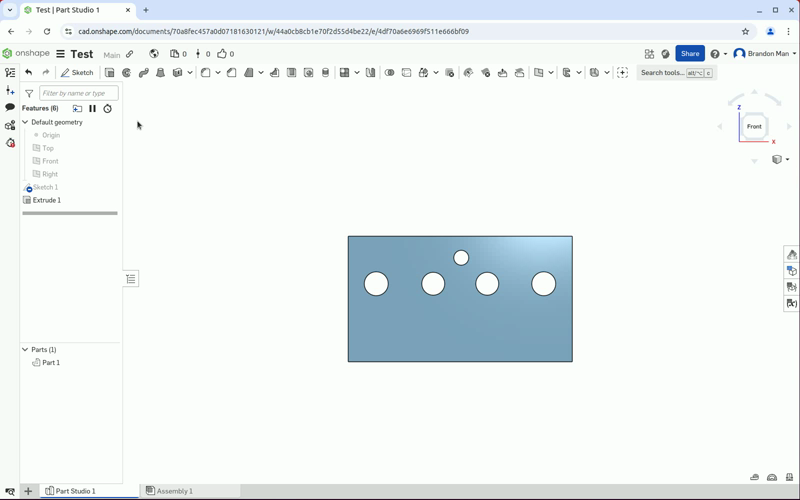
key(shift+h)
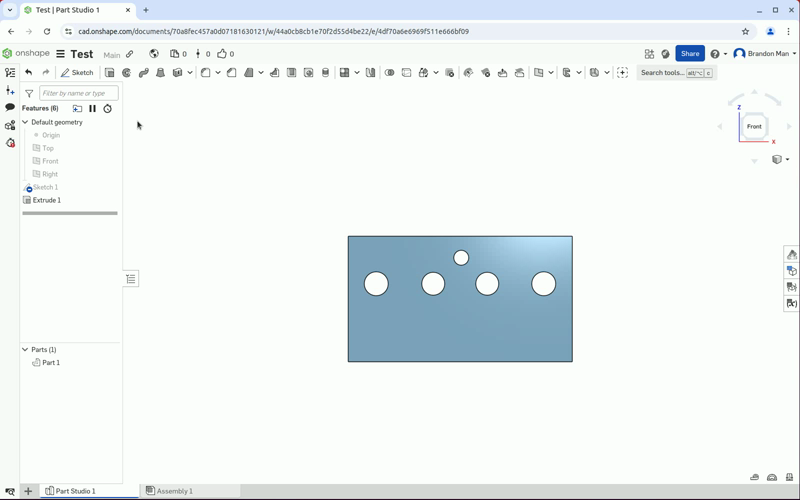
mouse_move(73, 189)
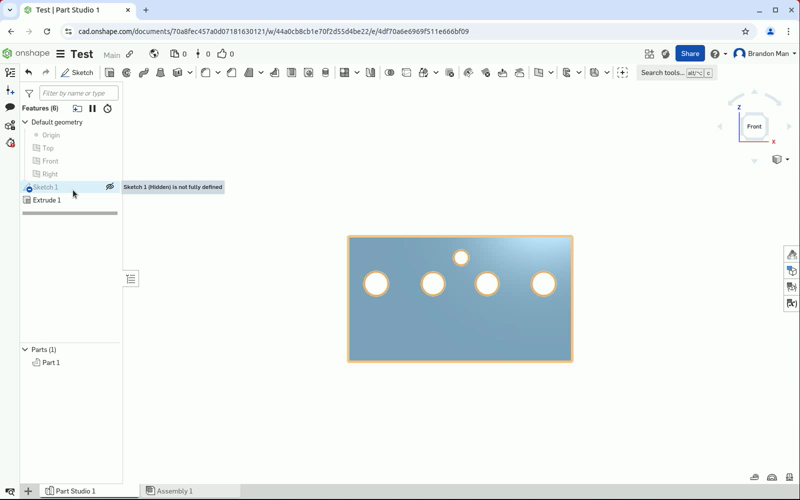
click(73, 189)
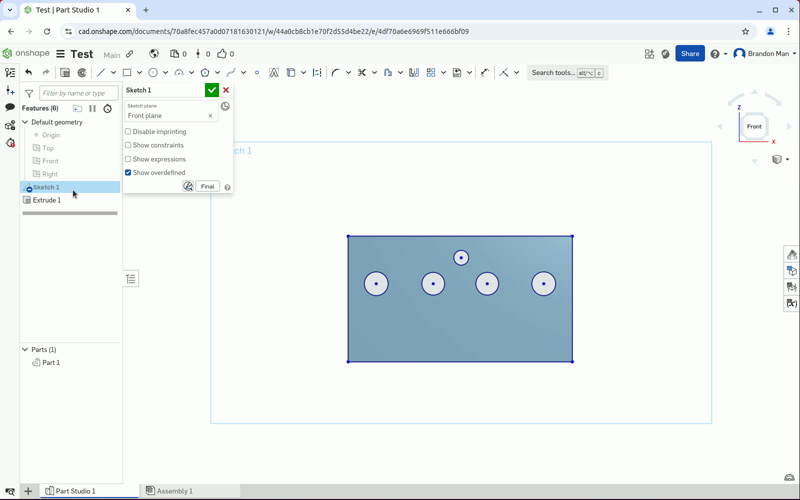
mouse_move(229, 92)
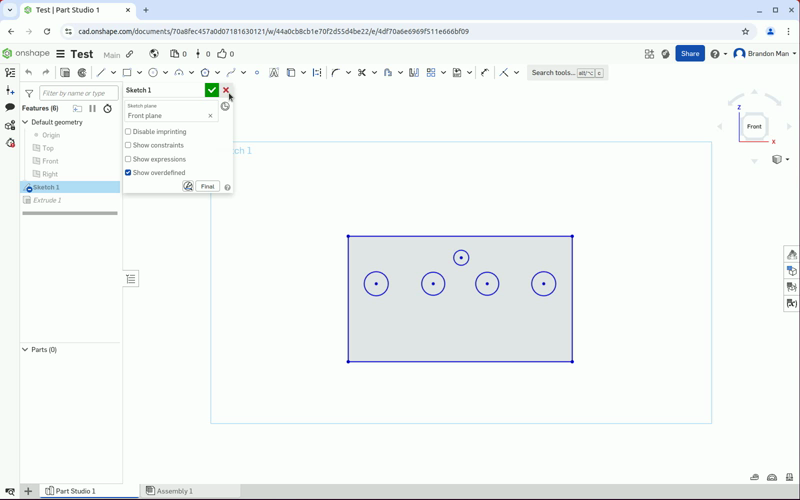
click(229, 92)
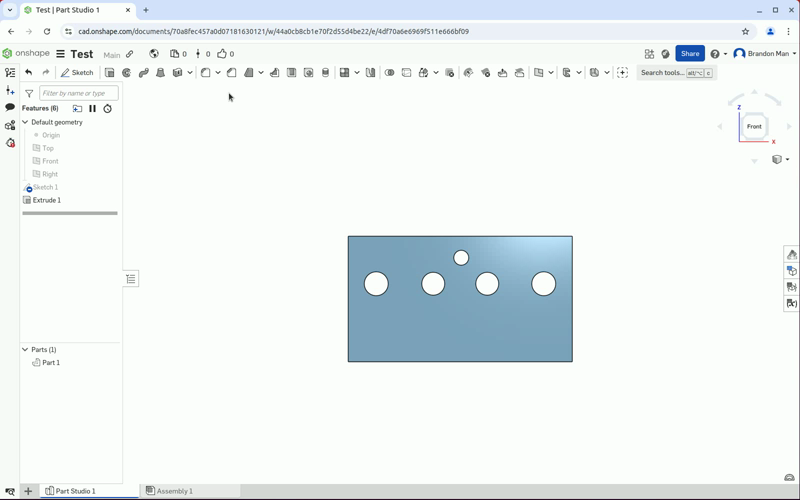
mouse_move(73, 352)
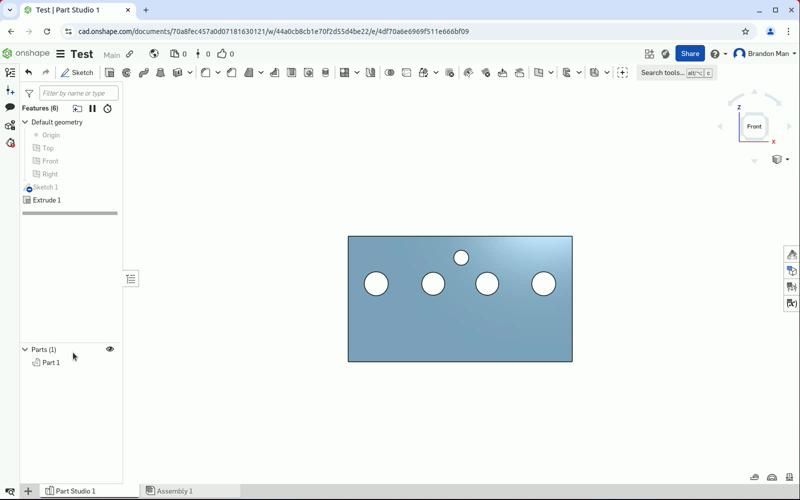
key(y)
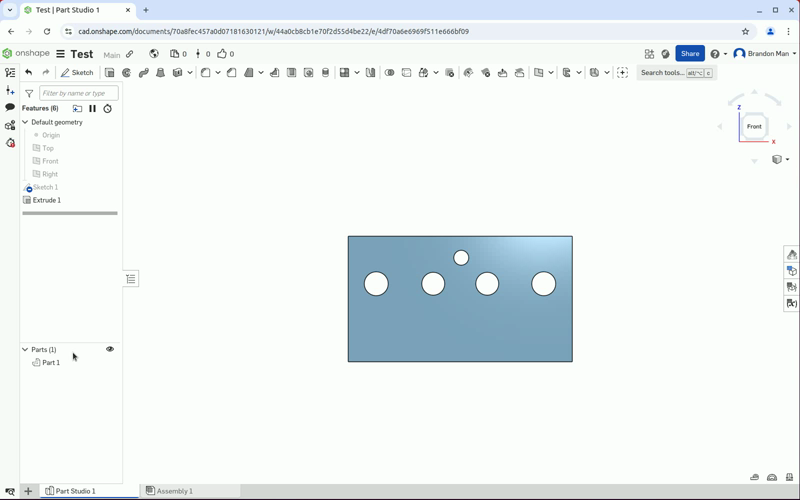
key(shift+p)
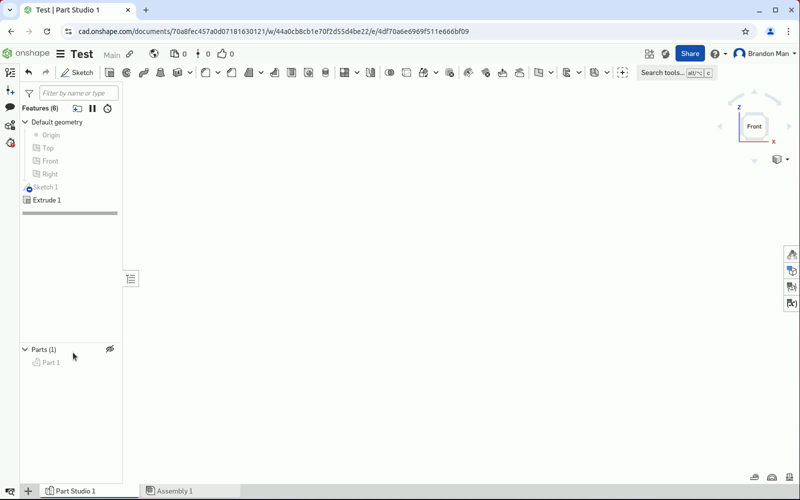
key(space)
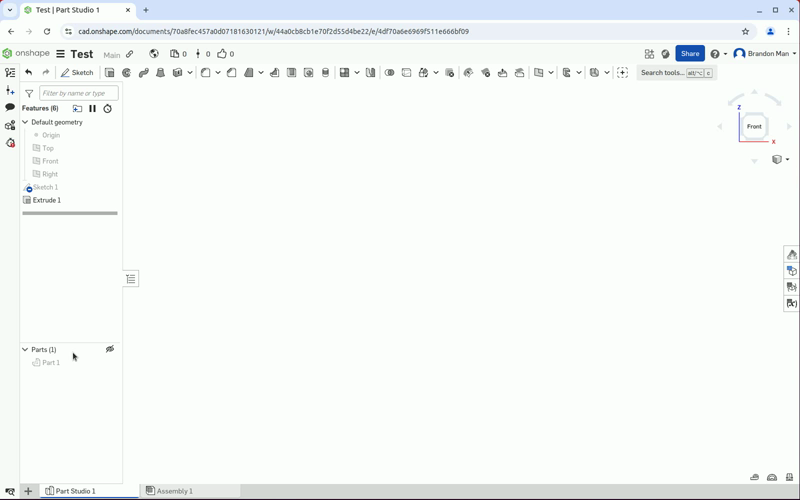
key_down(shift)
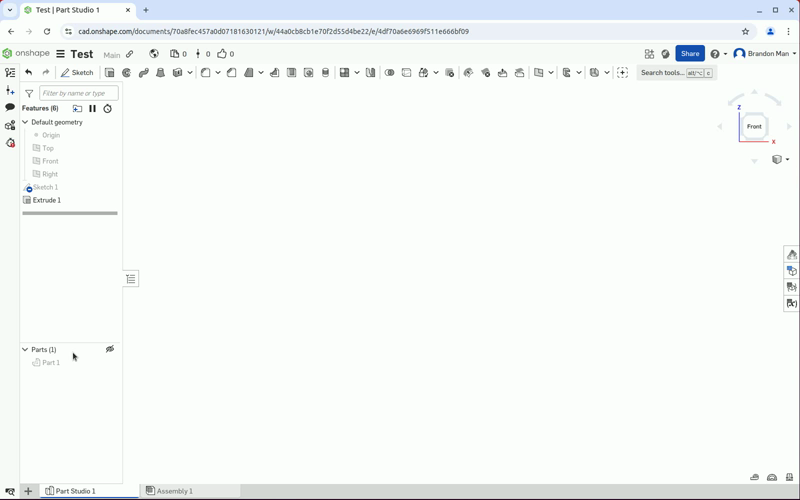
key(left)
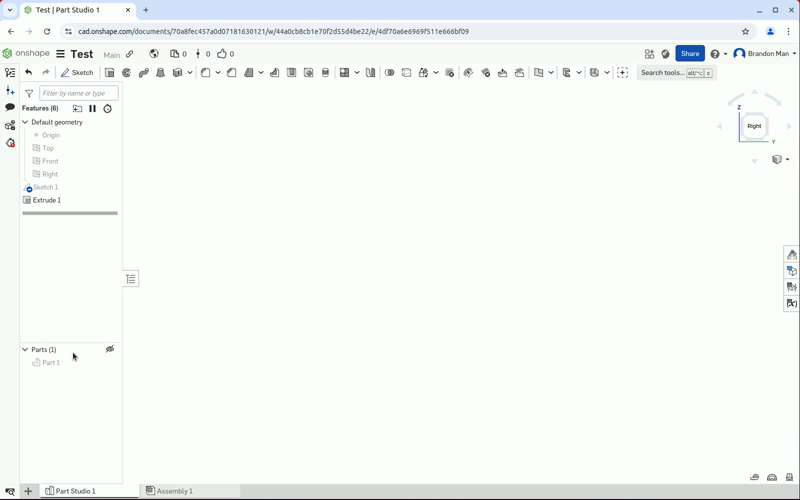
key_up(shift)
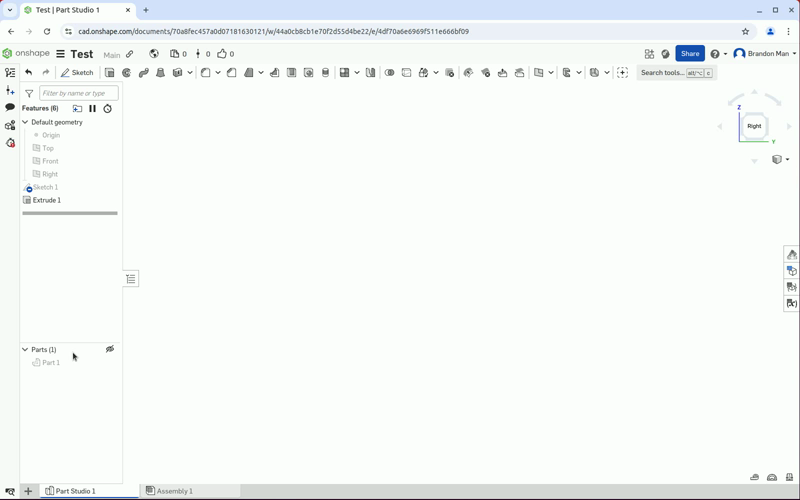
mouse_move(73, 352)
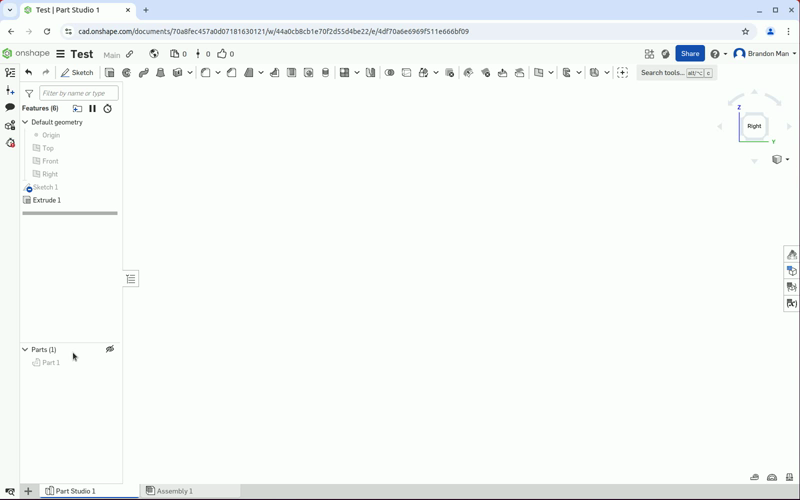
key(shift+y)
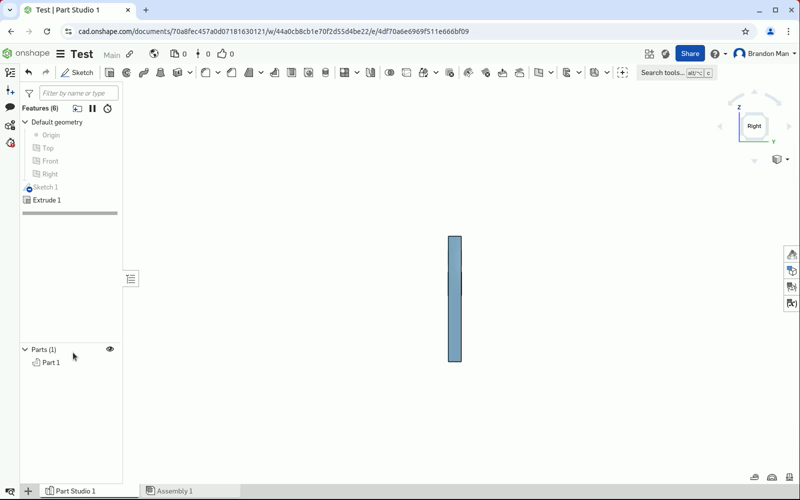
mouse_move(541, 75)
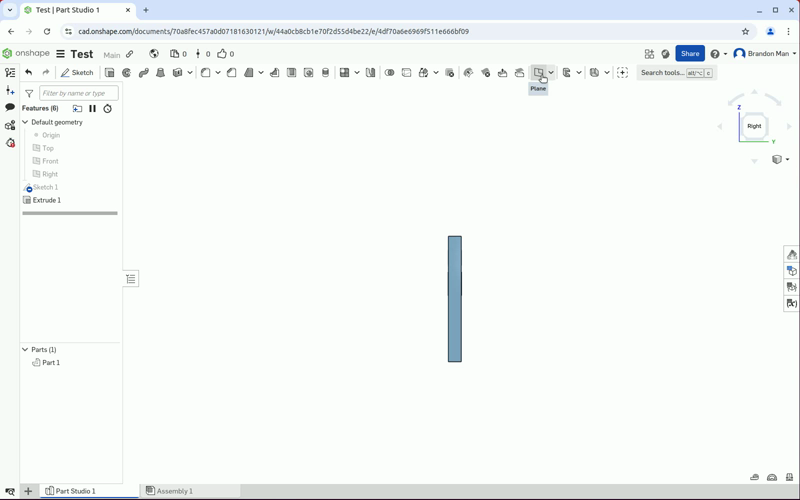
click(541, 75)
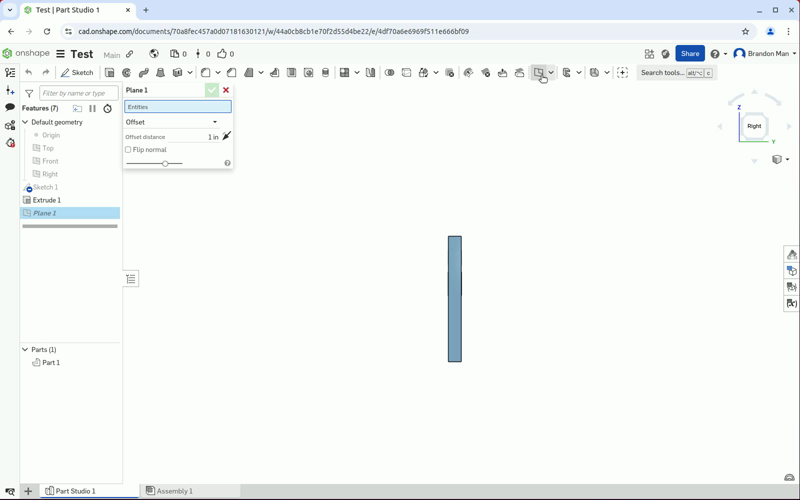
mouse_move(73, 176)
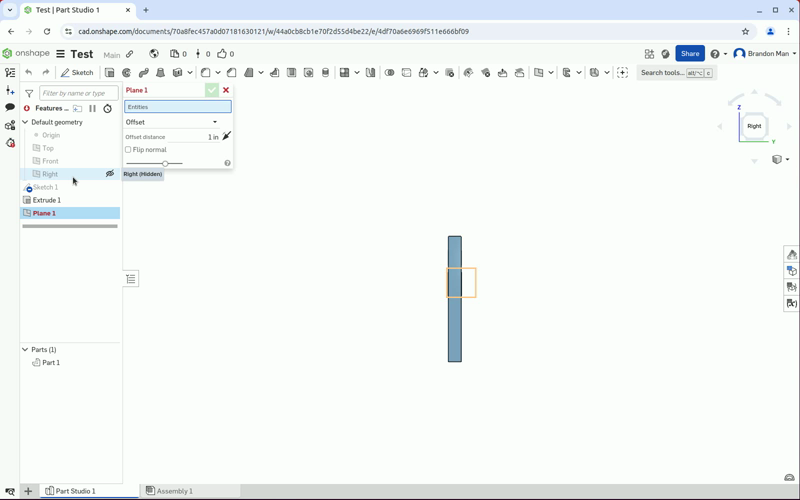
click(73, 176)
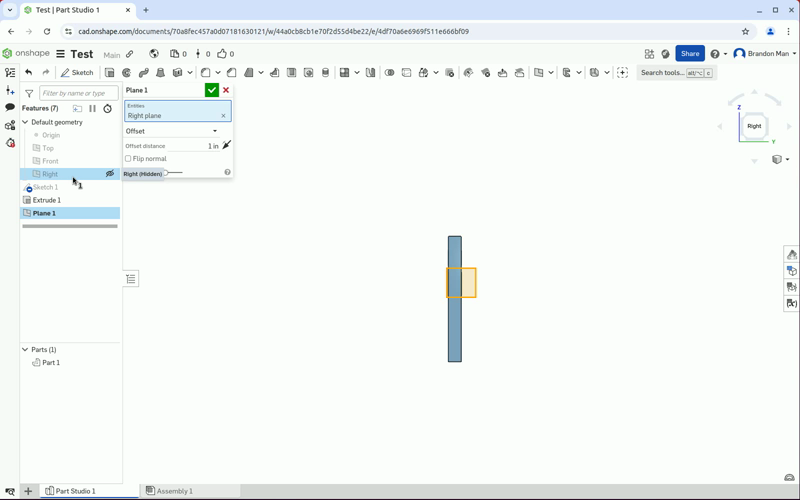
key(tab, 2)
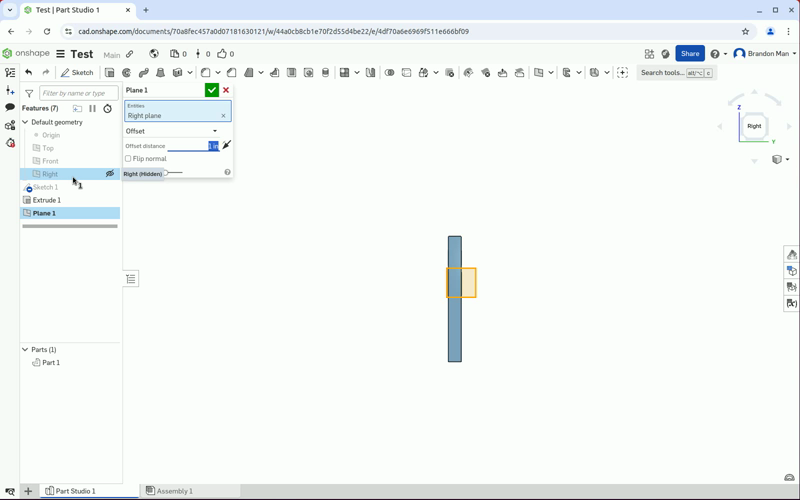
text(23.108)
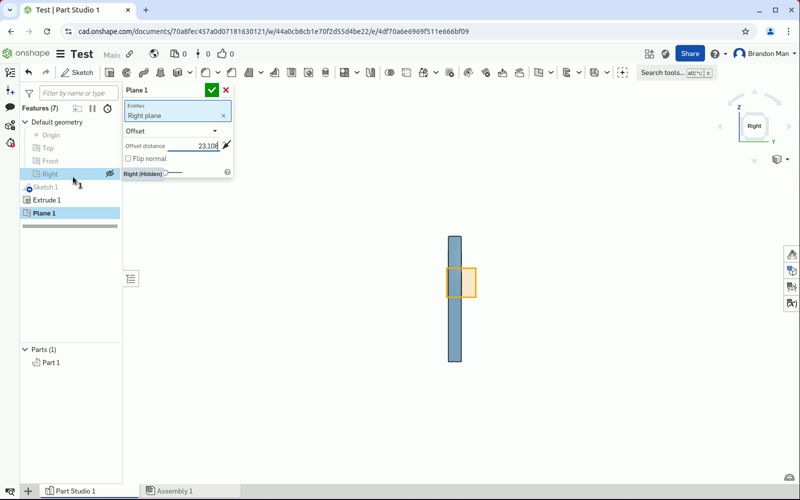
key(enter, 2)
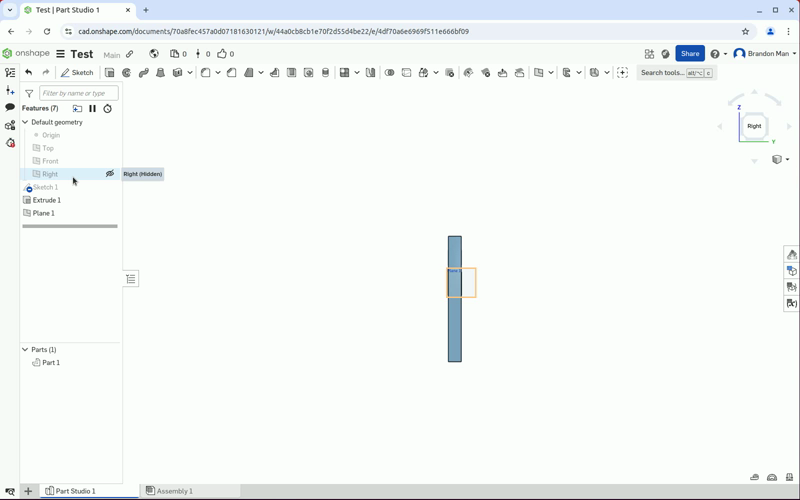
key(shift+s)
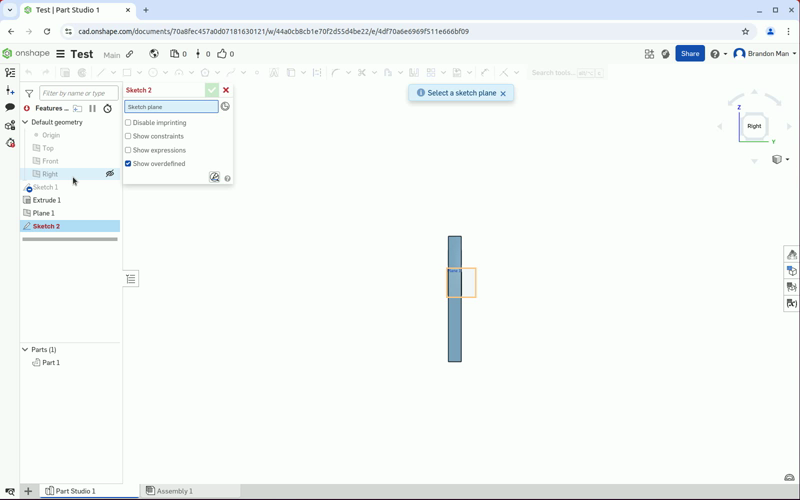
mouse_move(73, 215)
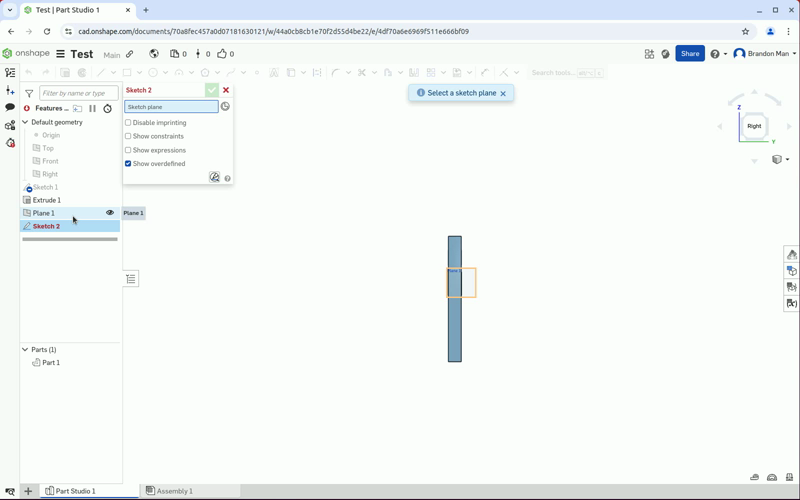
click(73, 215)
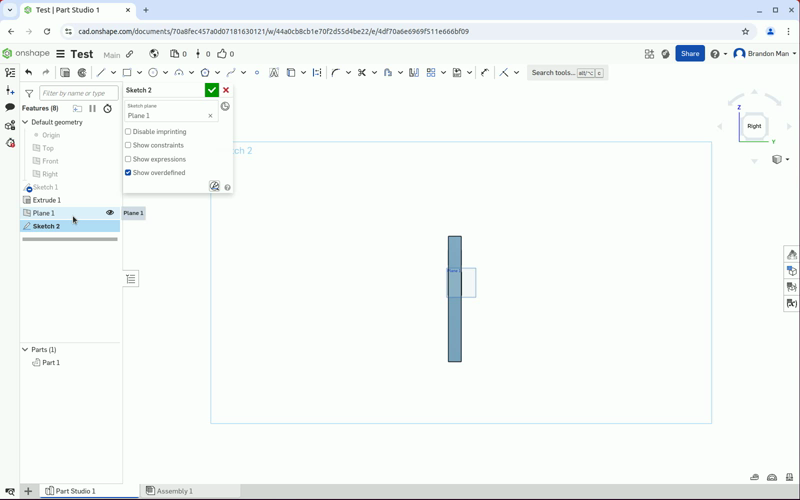
mouse_move(73, 352)
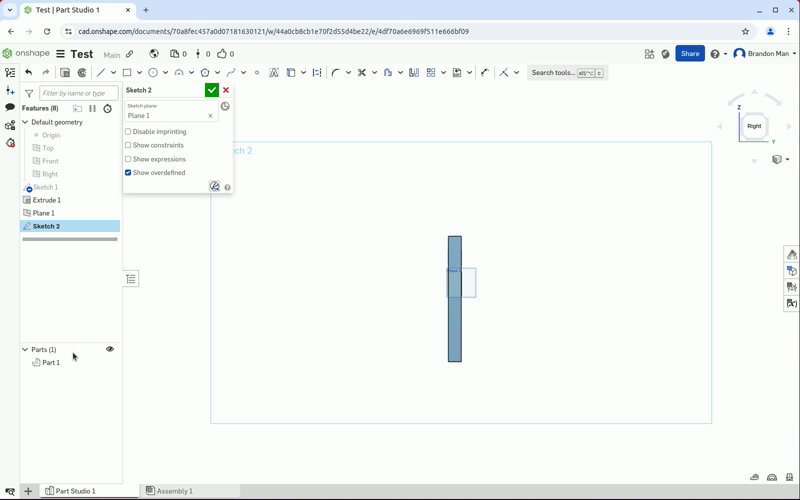
key(y)
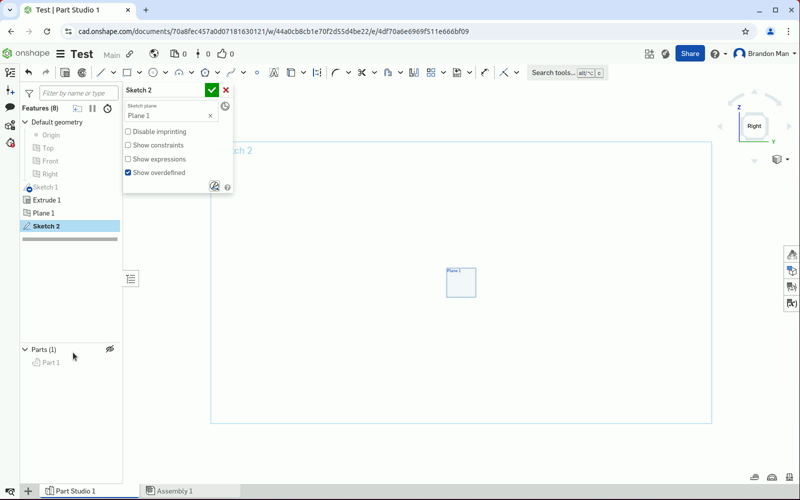
key(l)
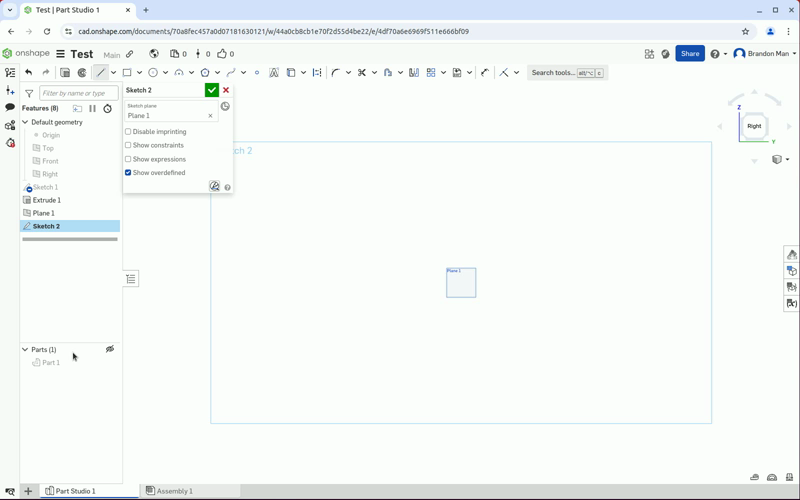
key_down(shift)
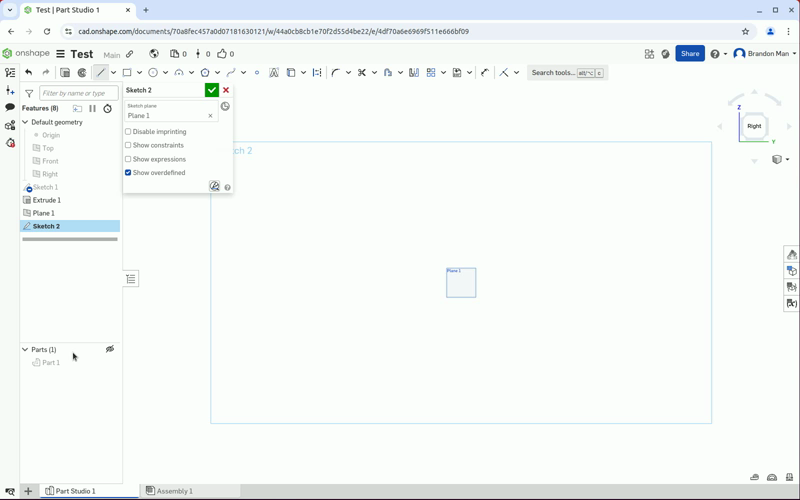
mouse_move(447, 361)
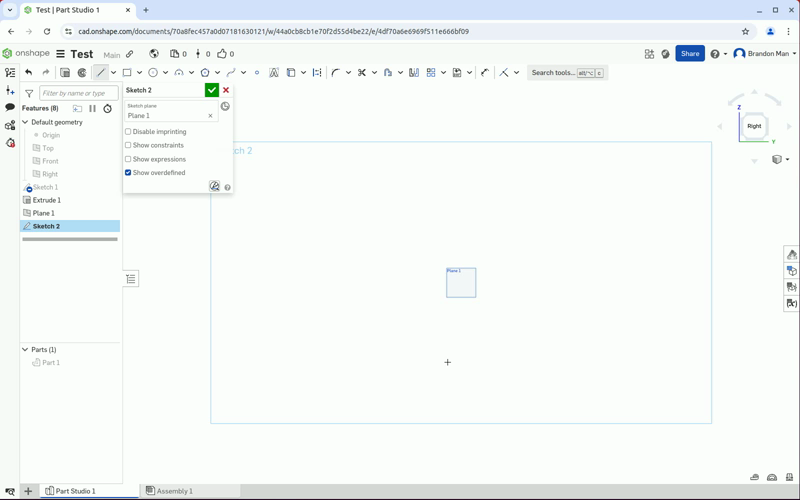
click(447, 361)
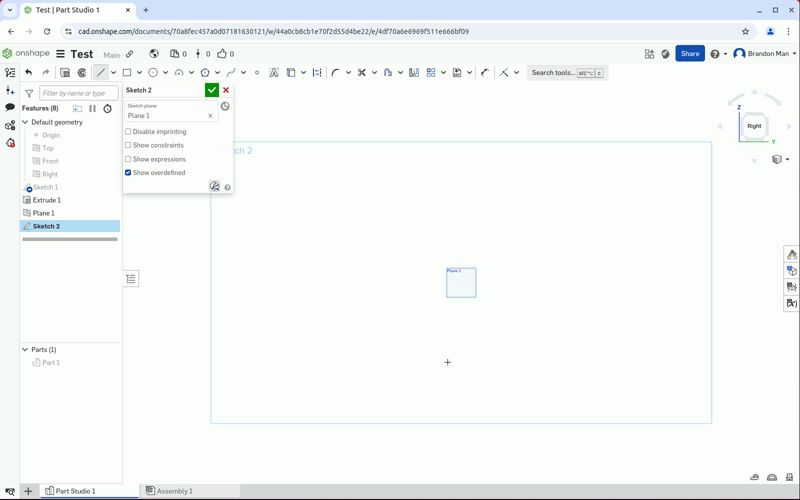
key_up(shift)
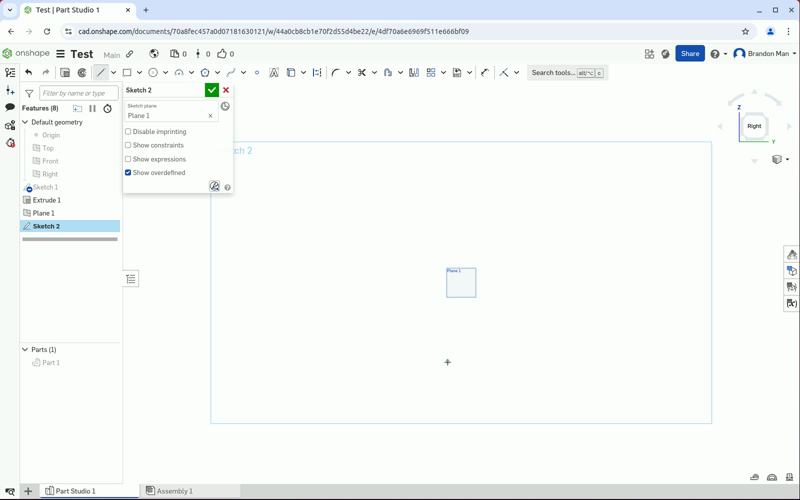
key_down(shift)
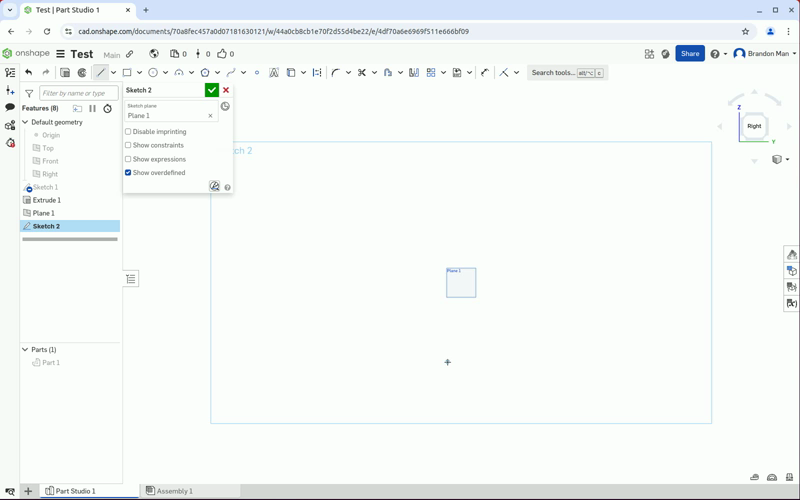
mouse_move(477, 361)
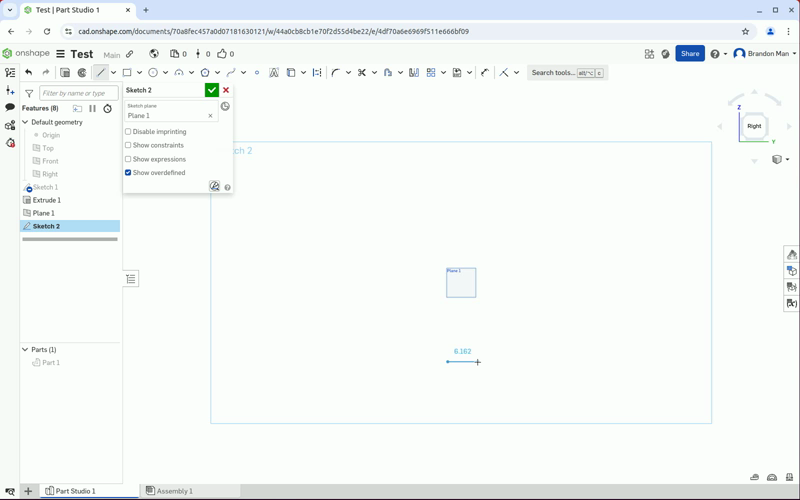
mouse_move(461, 361)
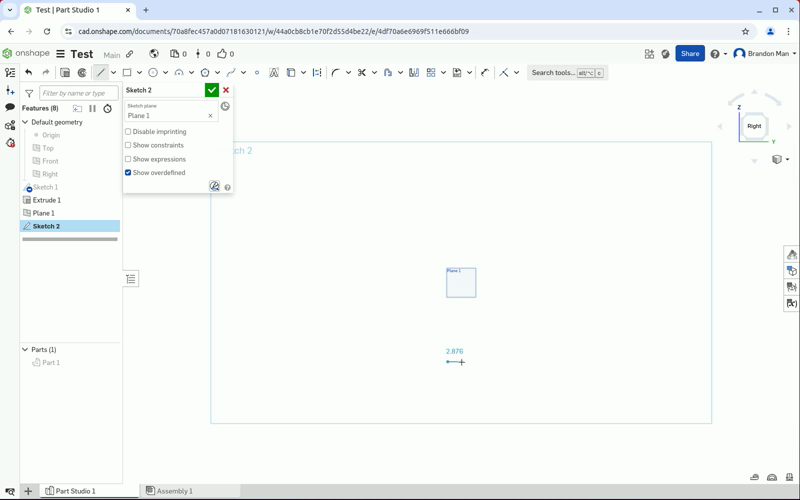
click(461, 361)
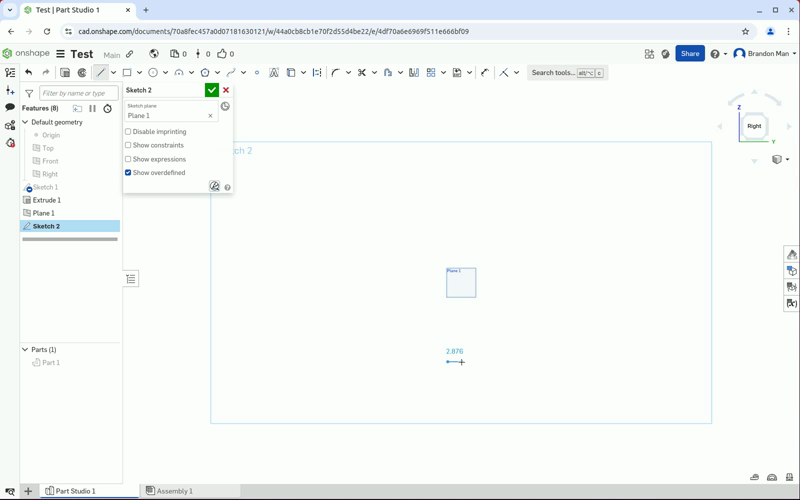
key_up(shift)
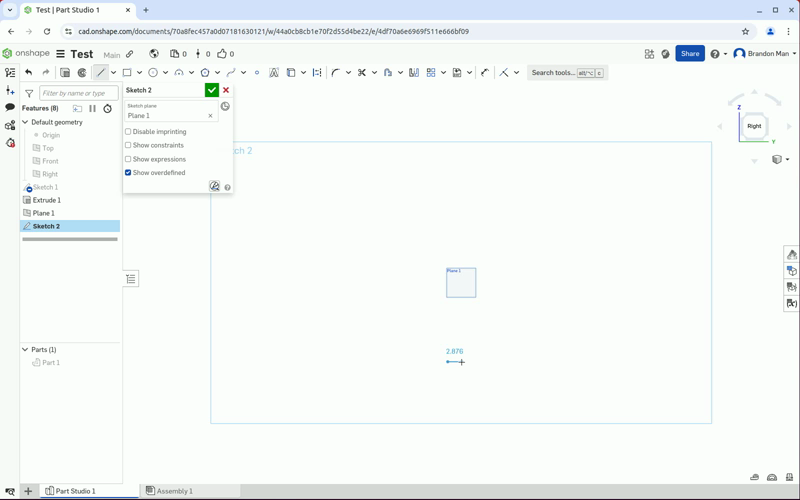
key_down(shift)
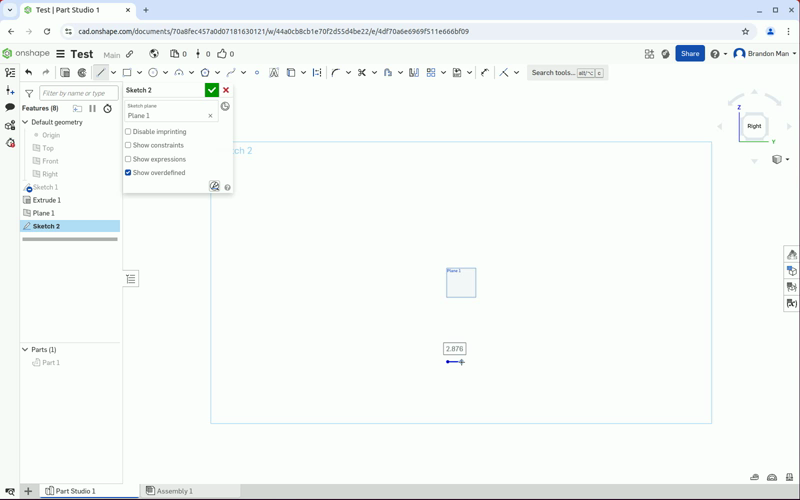
mouse_move(491, 361)
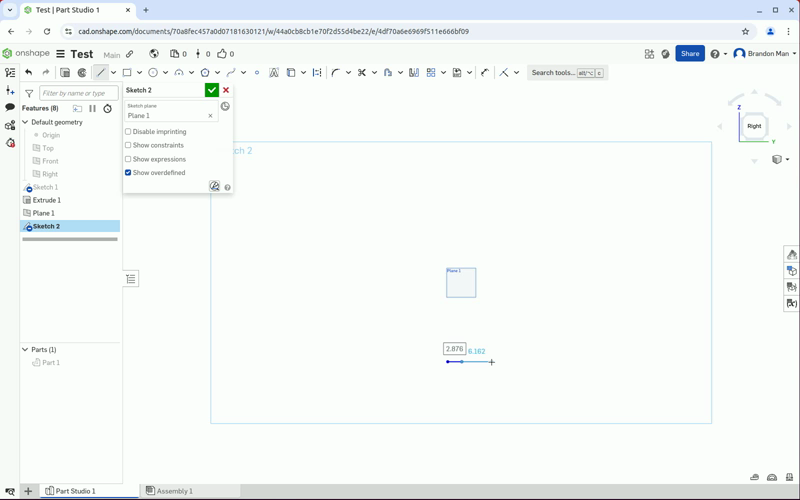
mouse_move(461, 351)
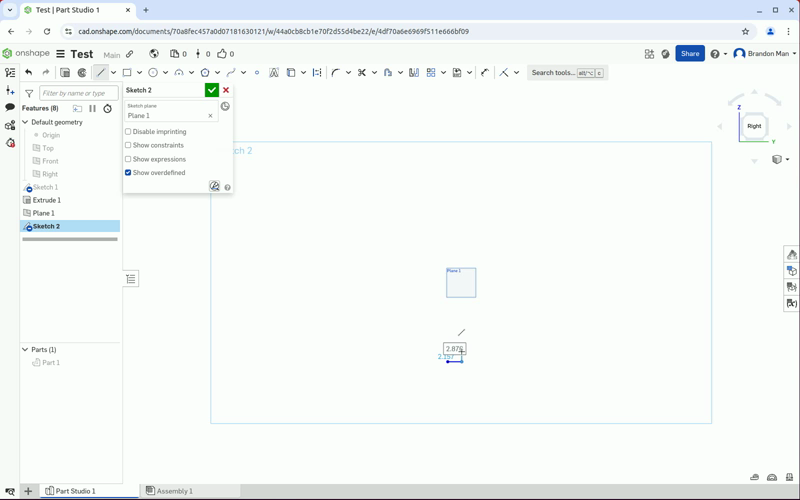
click(461, 351)
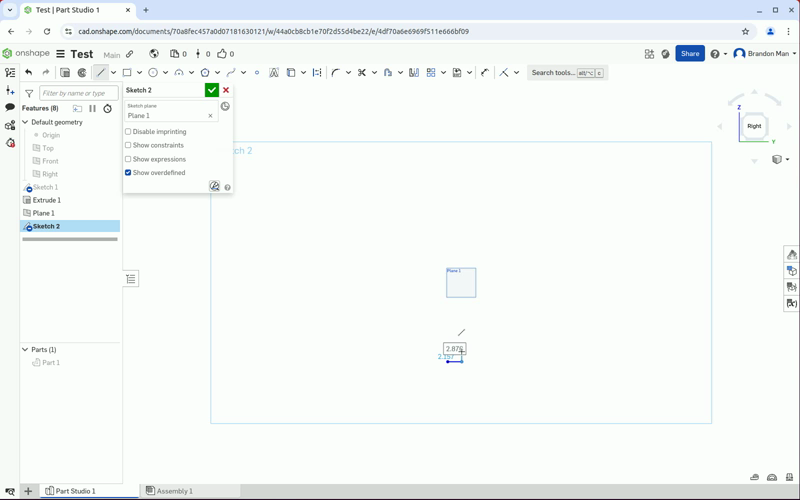
key_up(shift)
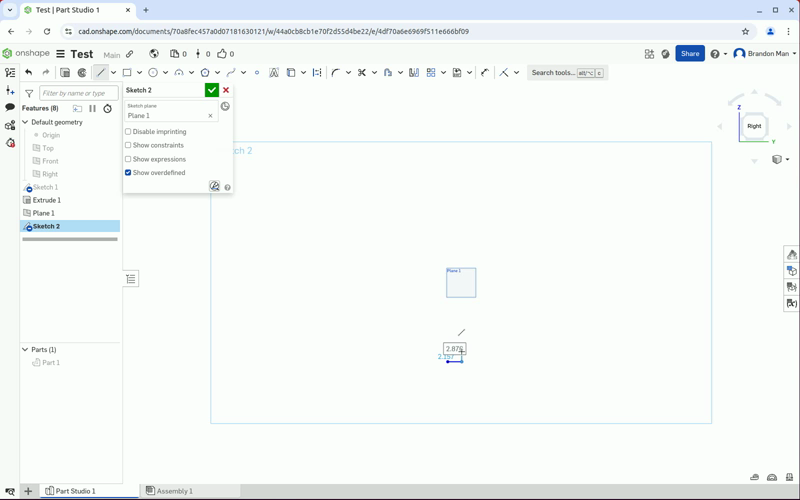
mouse_move(491, 351)
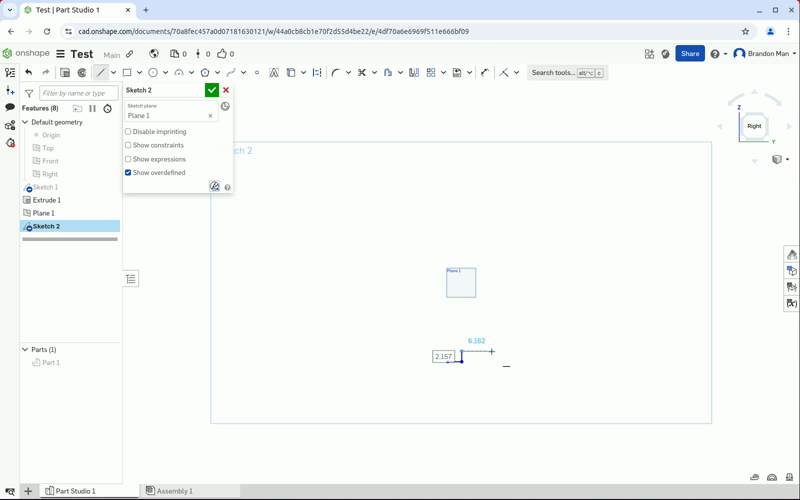
key_down(shift)
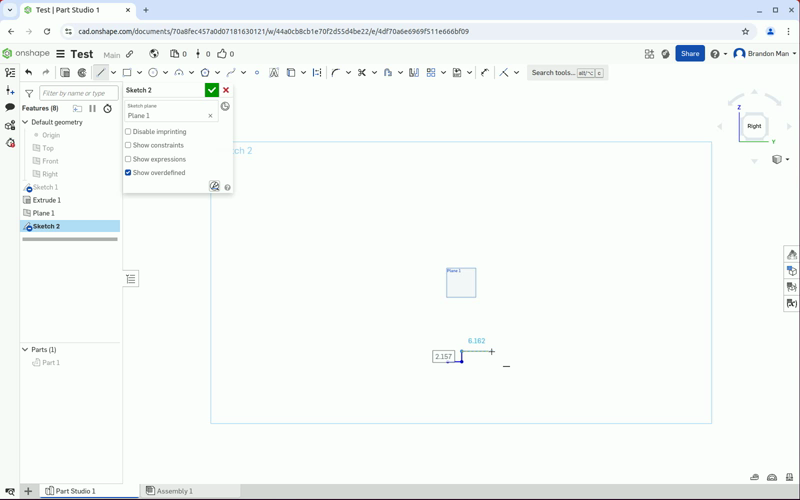
mouse_move(447, 361)
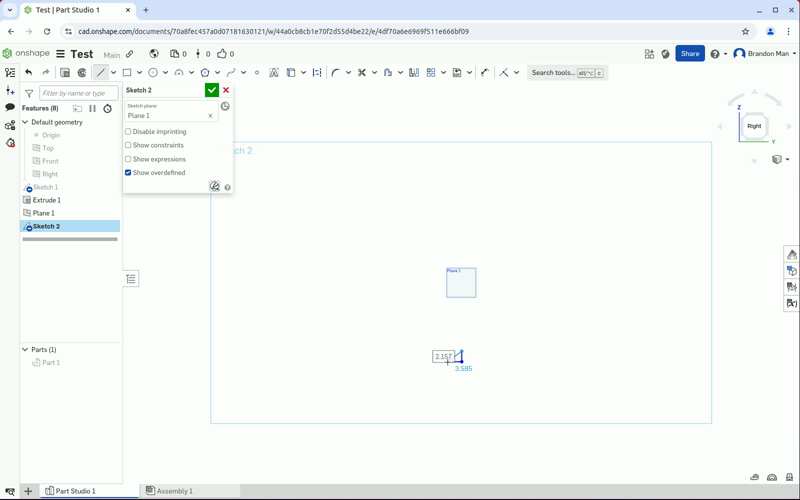
key_up(shift)
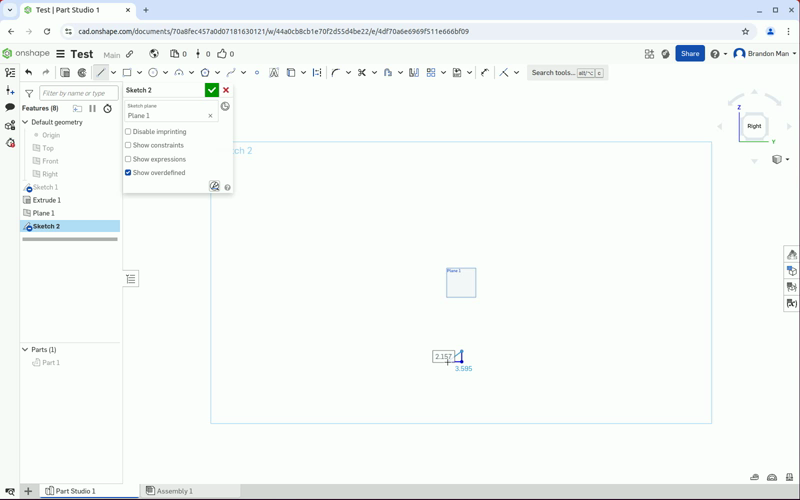
click(447, 361)
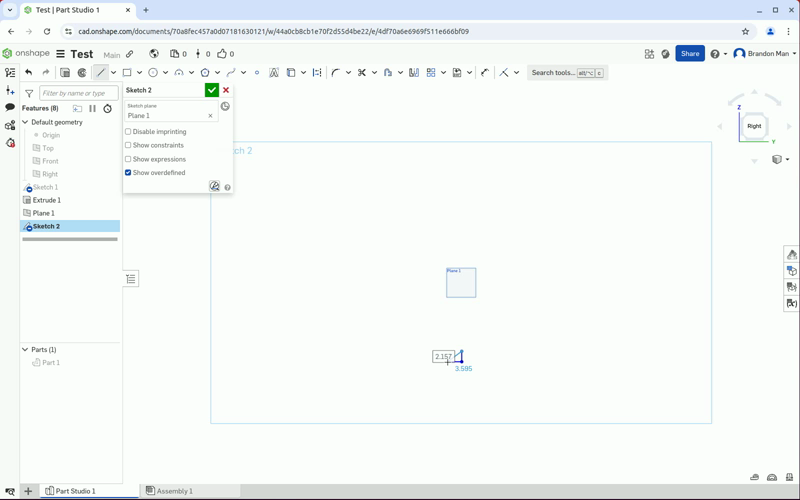
key(esc)
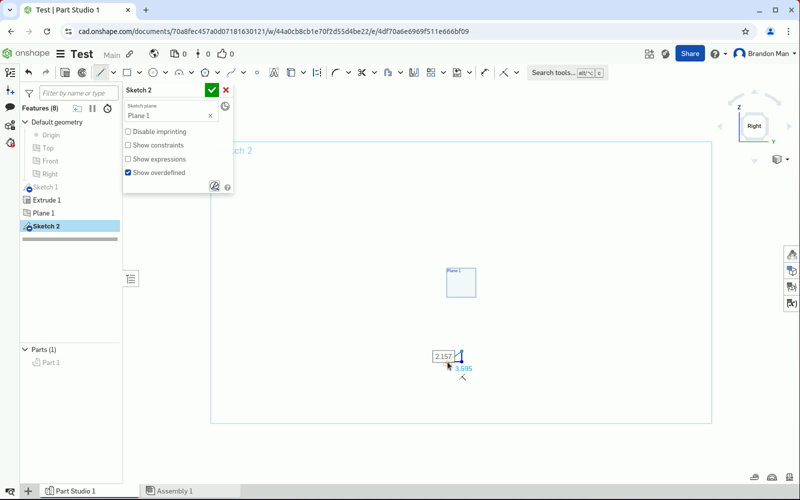
mouse_move(460, 357)
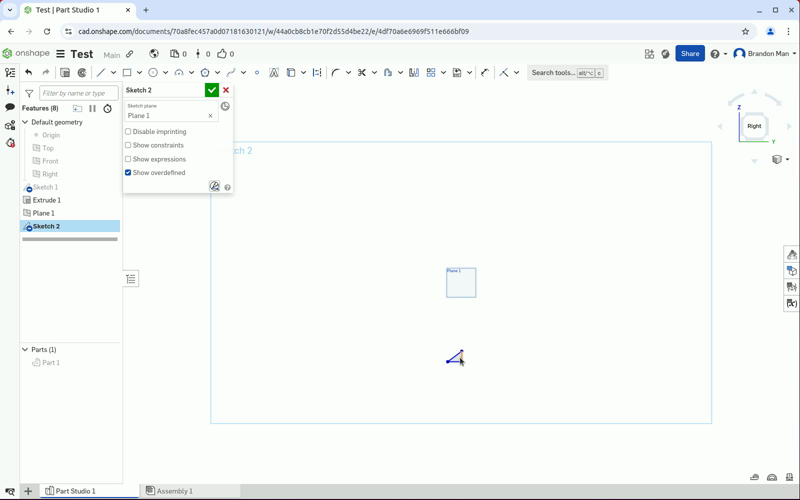
scroll(6)
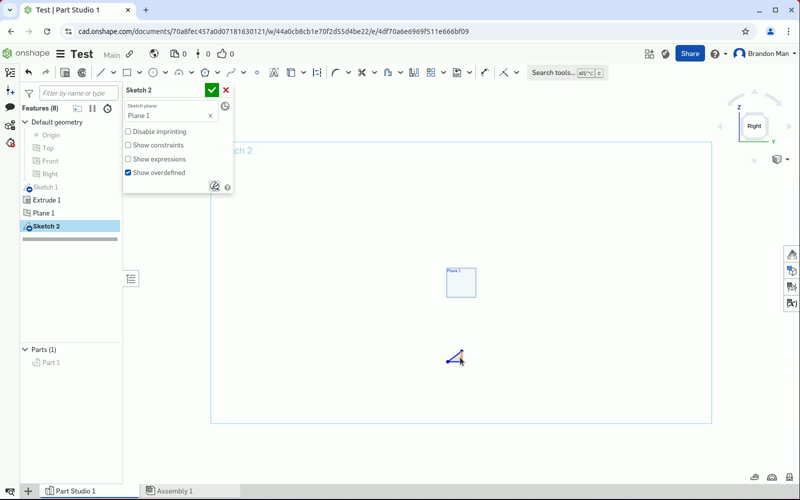
scroll(6)
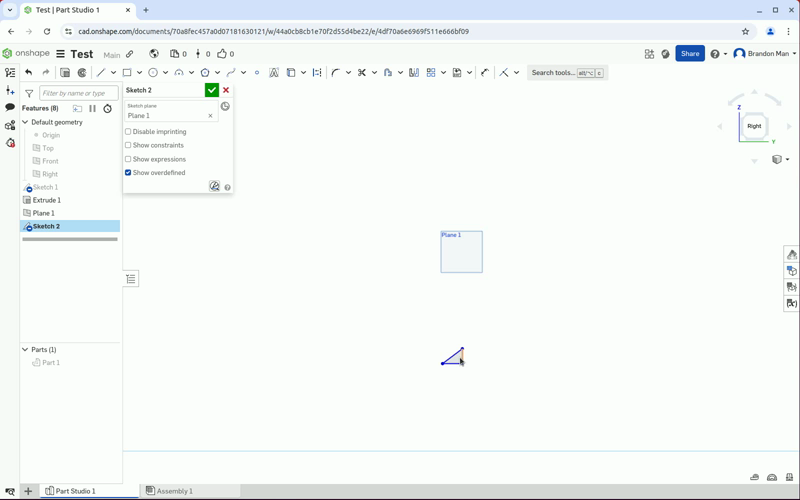
scroll(6)
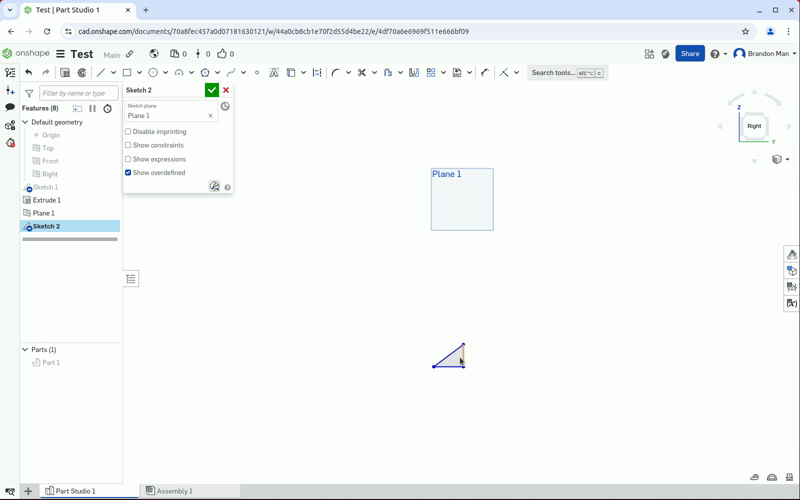
scroll(6)
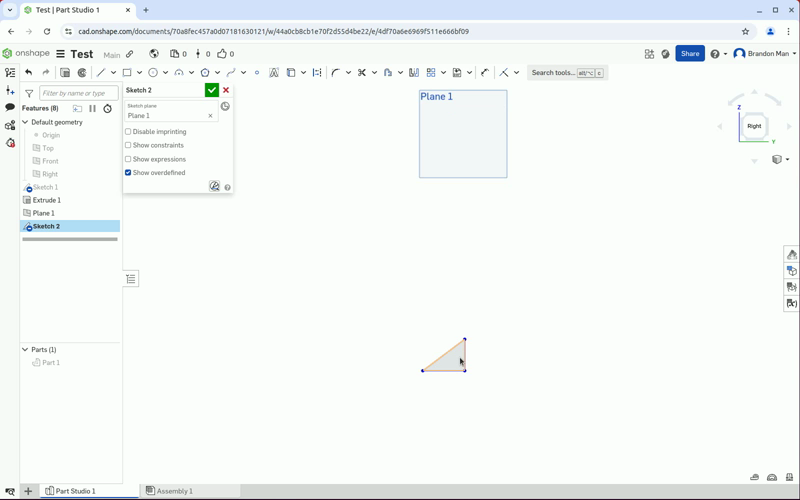
scroll(6)
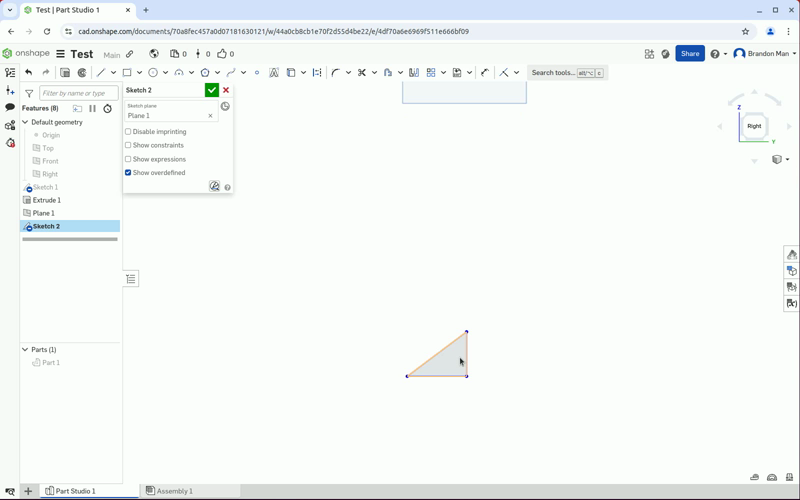
scroll(6)
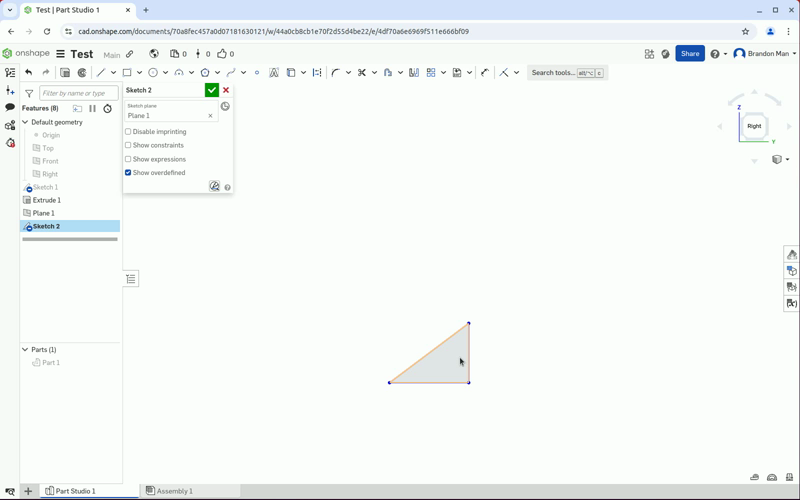
scroll(6)
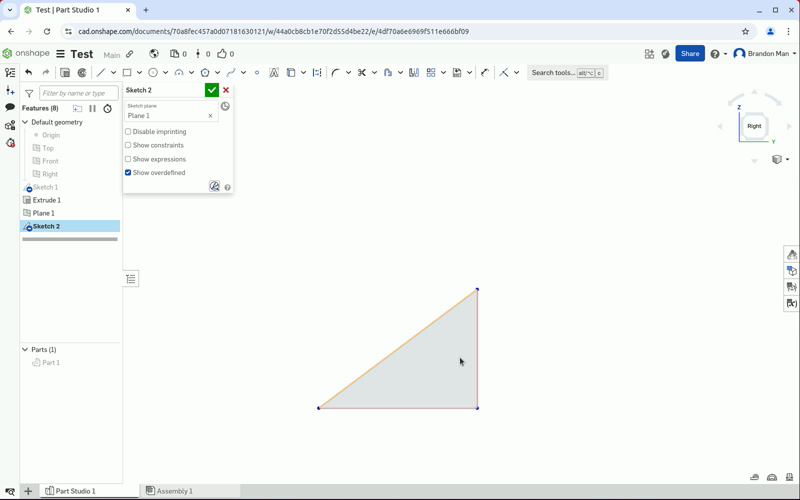
click(460, 357)
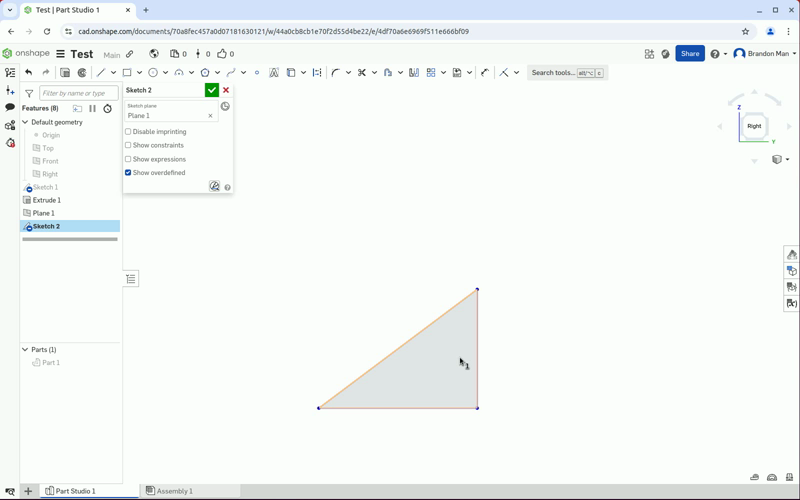
scroll(-6)
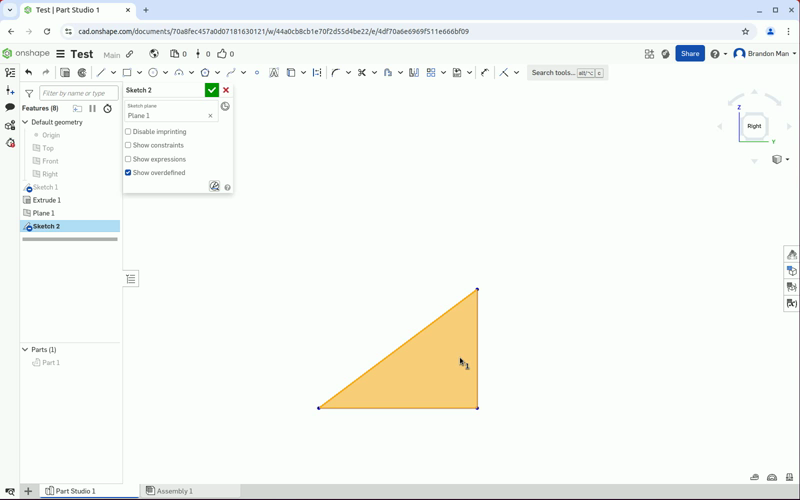
scroll(-6)
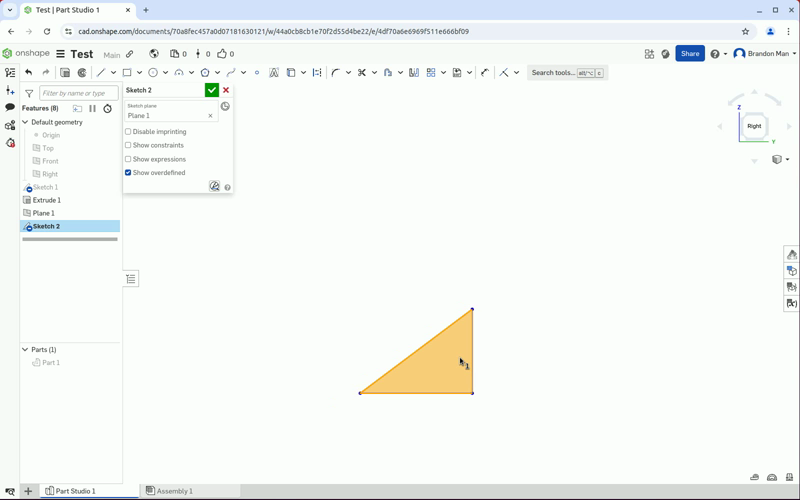
scroll(-6)
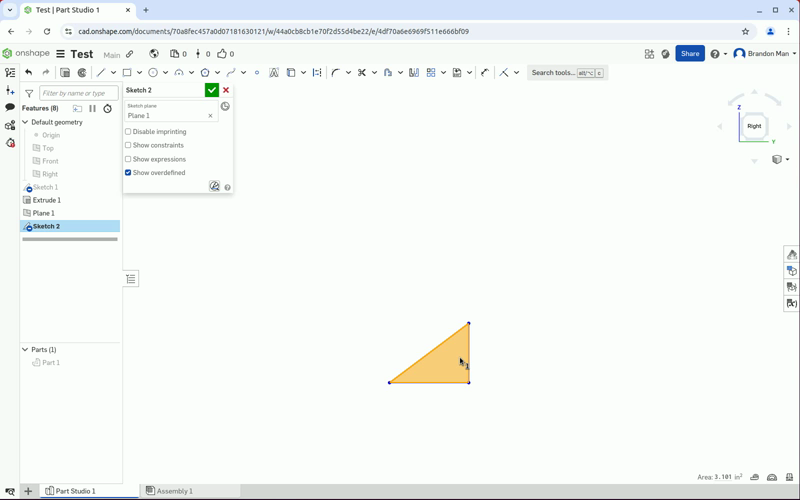
scroll(-6)
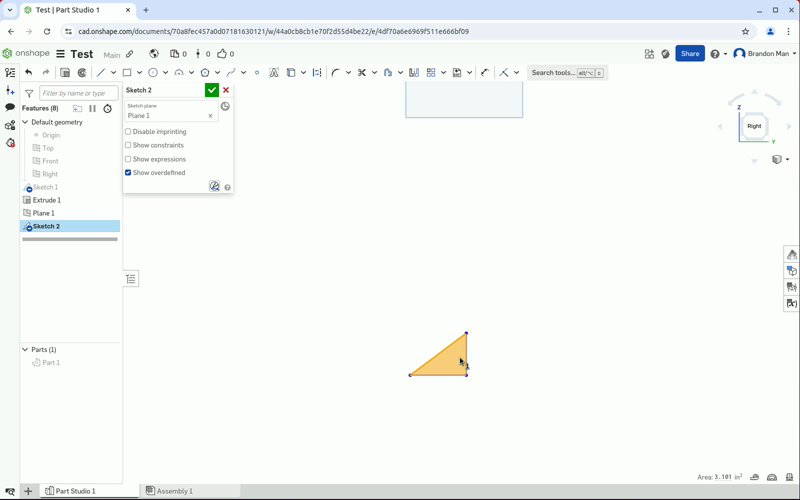
scroll(-6)
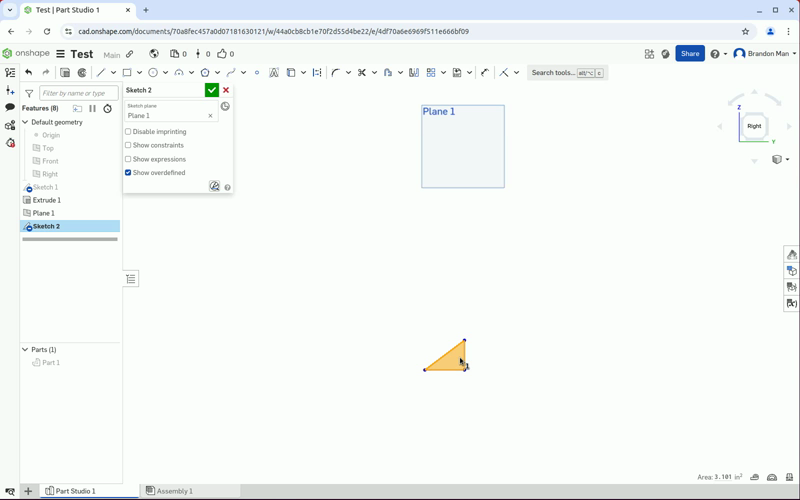
scroll(-6)
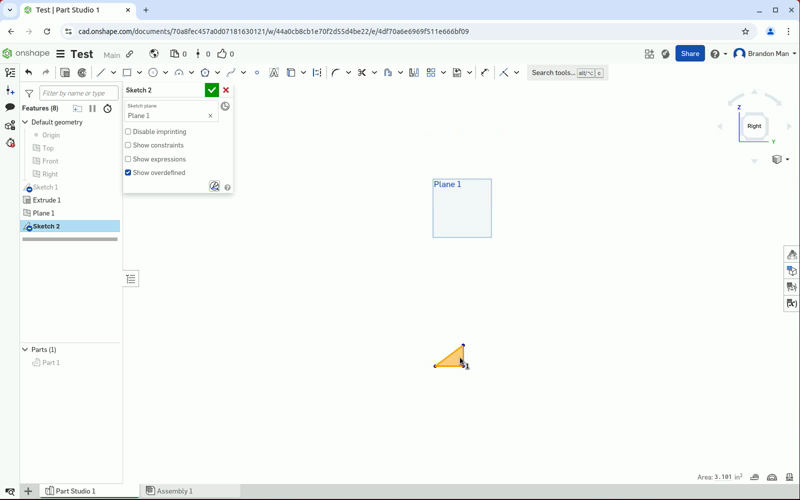
scroll(-6)
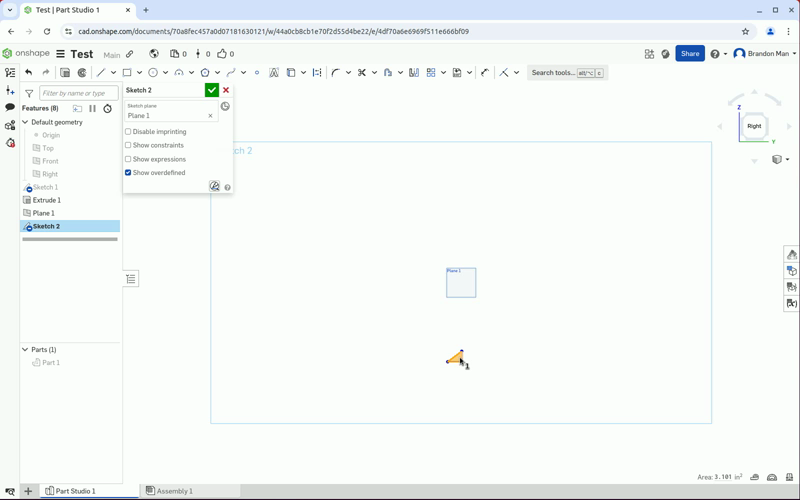
mouse_move(73, 352)
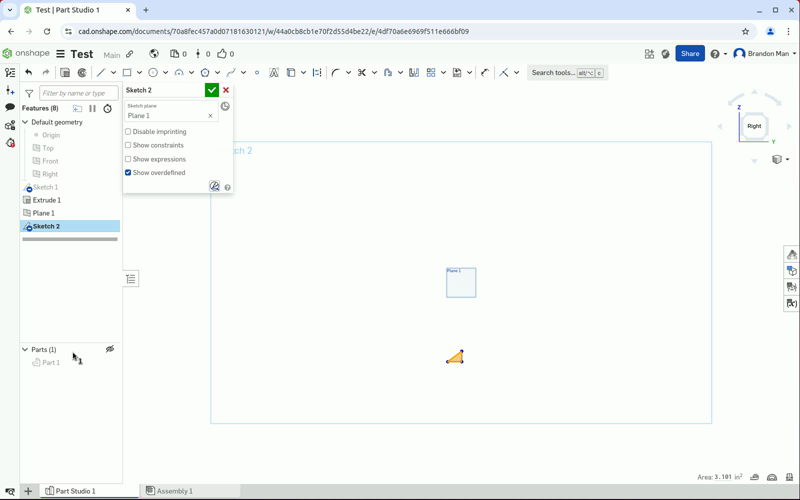
key(shift+y)
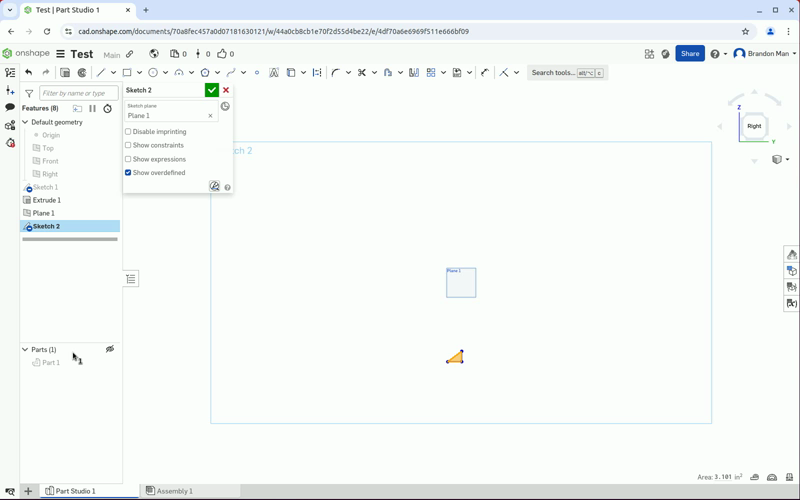
key(shift+e)
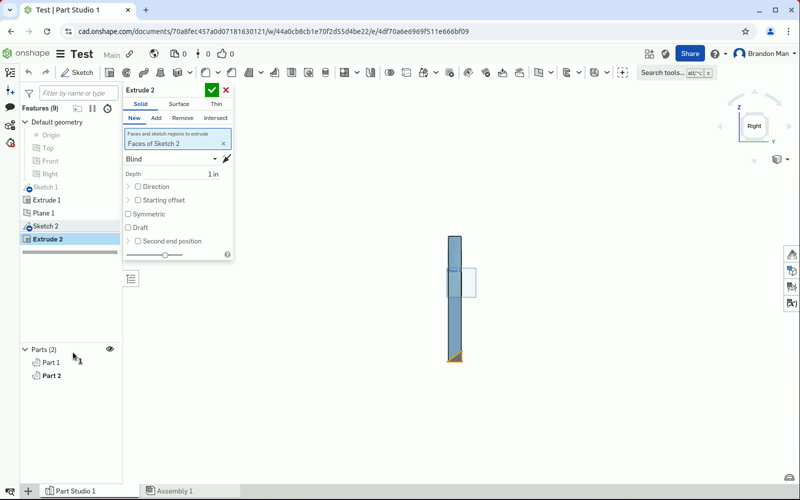
mouse_move(143, 106)
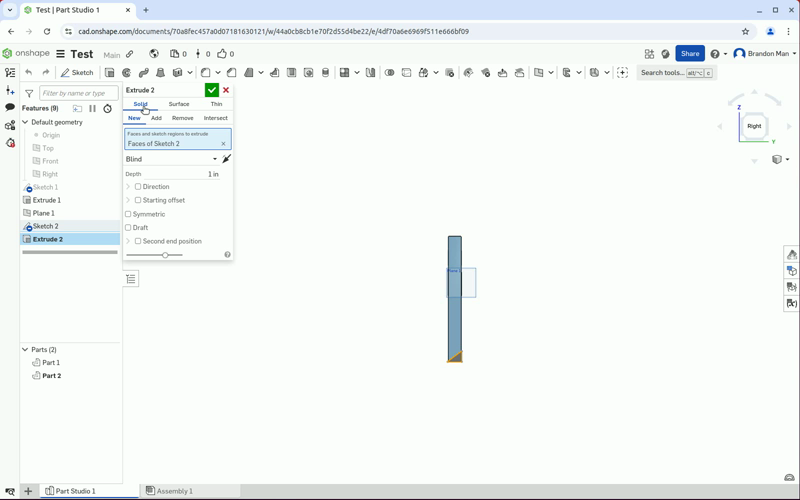
click(143, 106)
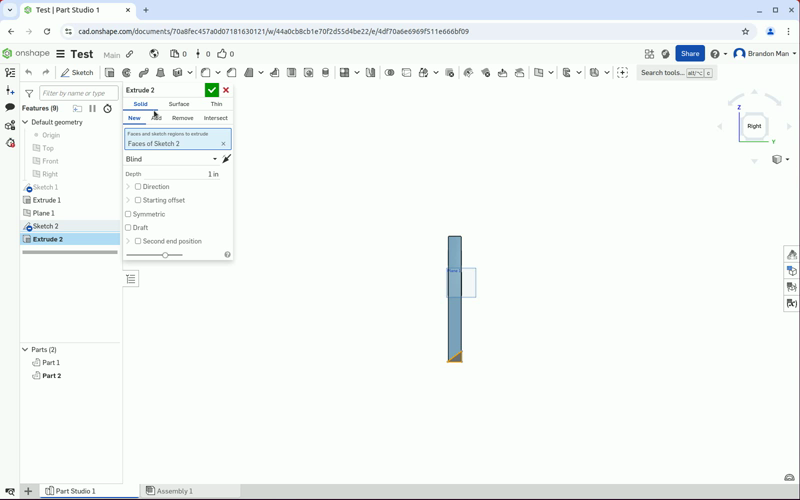
mouse_move(186, 120)
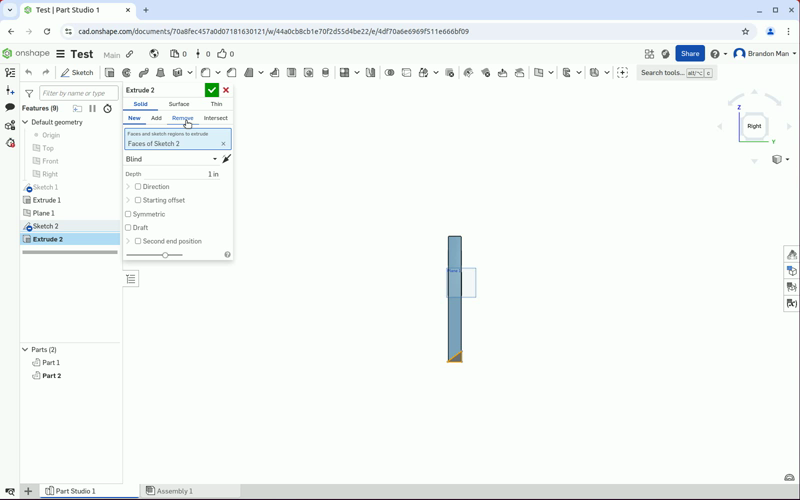
click(186, 120)
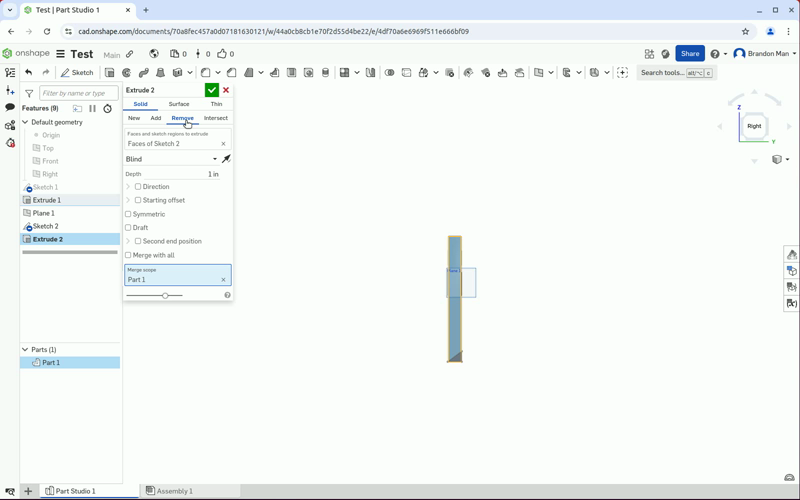
key(tab, 4)
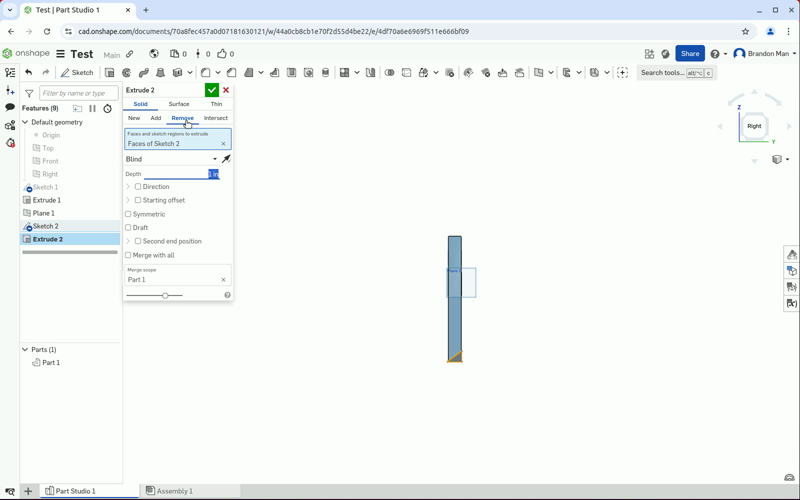
text(30.811)
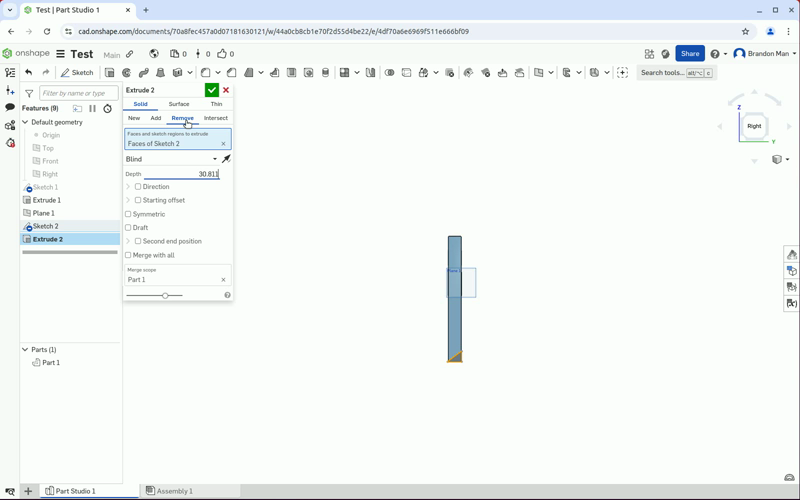
key(tab, 6)
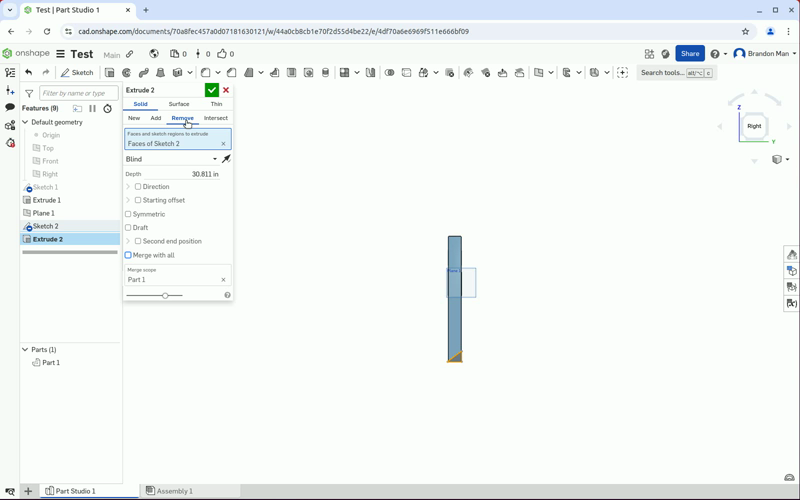
key(space)
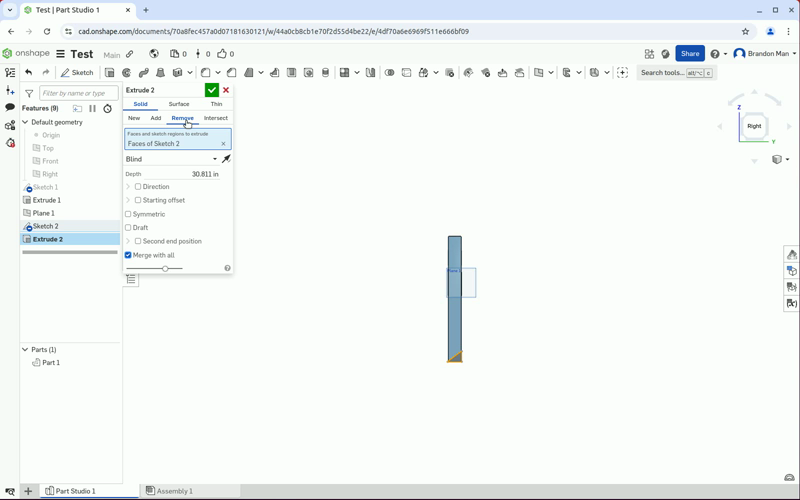
key(enter)
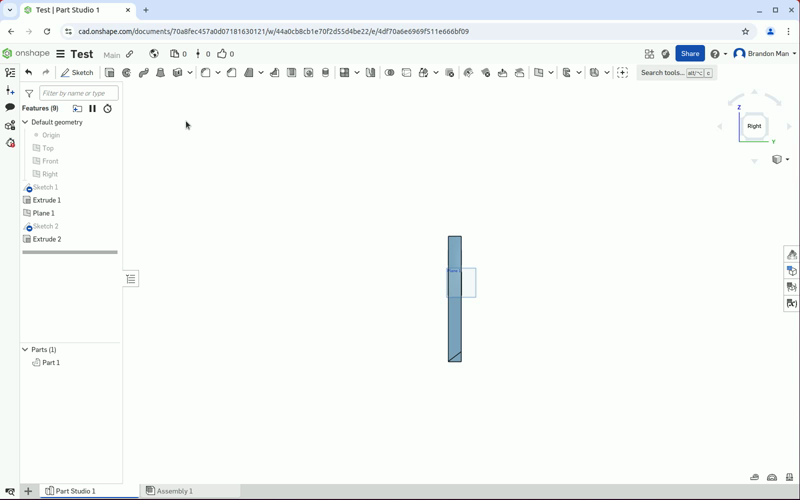
key(shift+h)
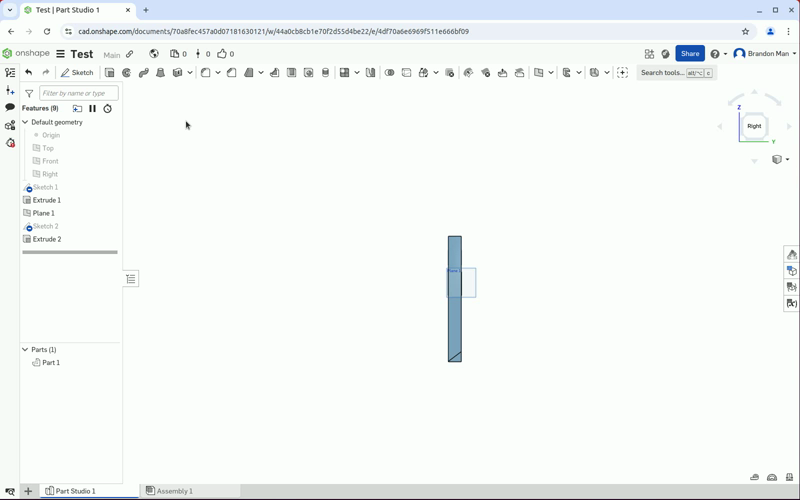
key(shift+h)
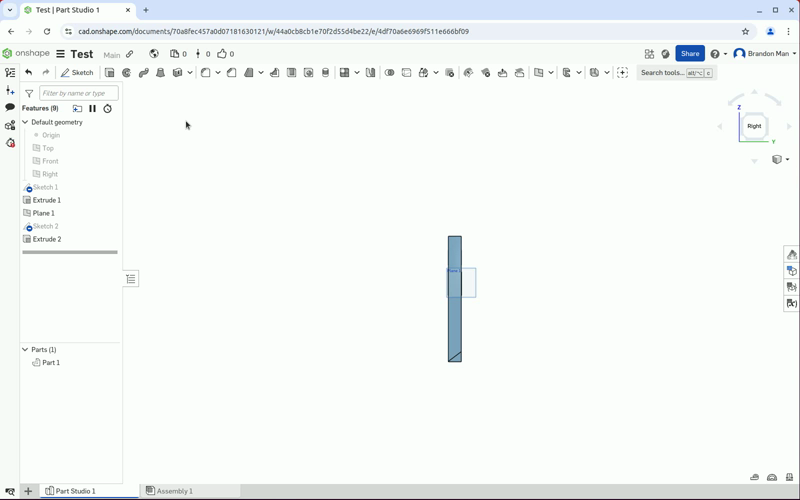
mouse_move(73, 189)
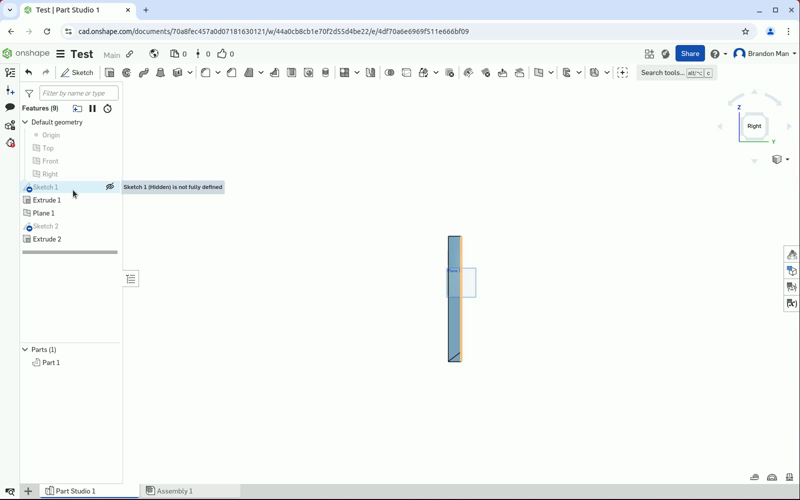
click(73, 189)
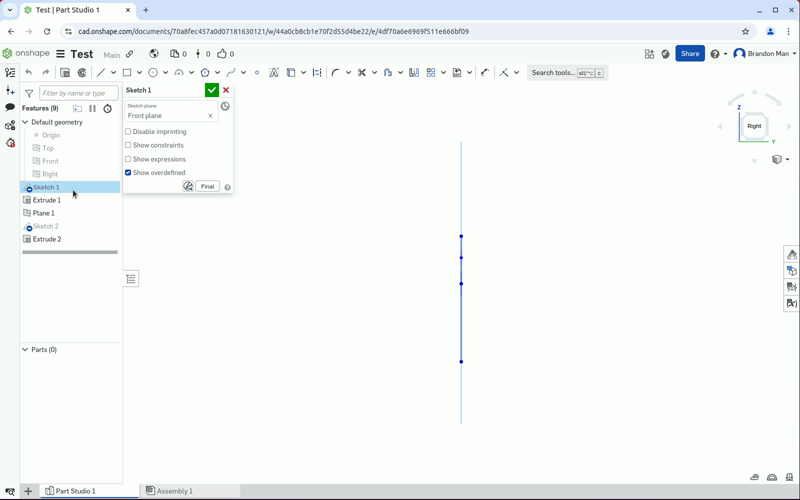
mouse_move(229, 92)
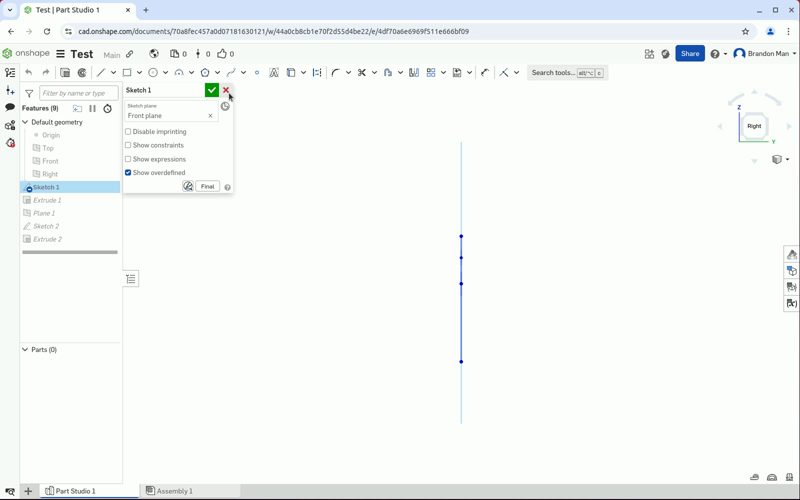
click(229, 92)
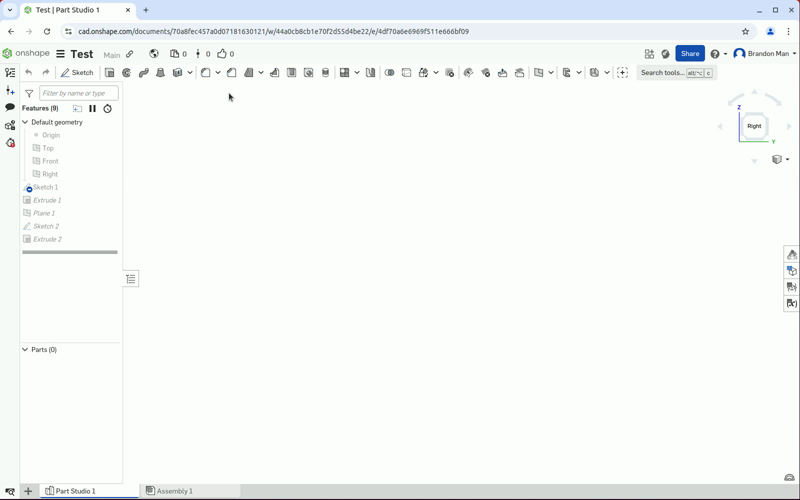
key(shift+s)
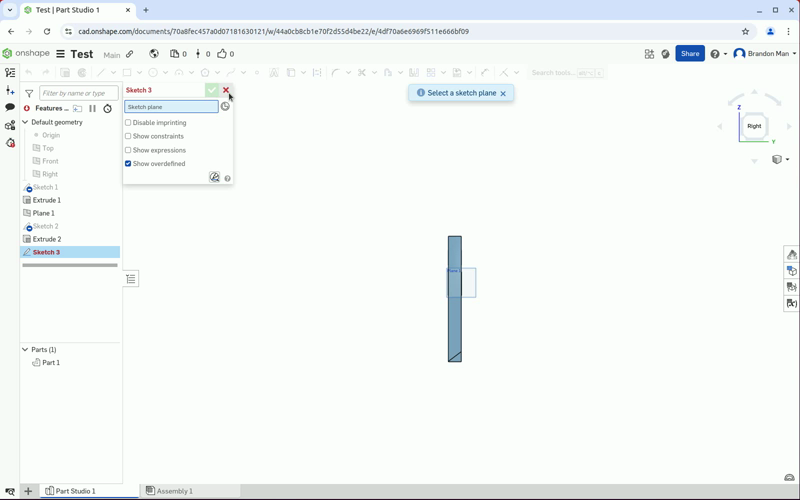
mouse_move(73, 215)
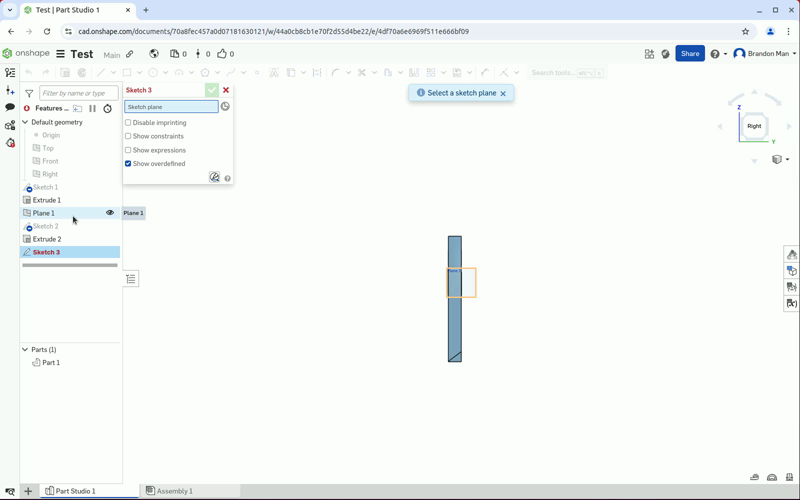
click(73, 215)
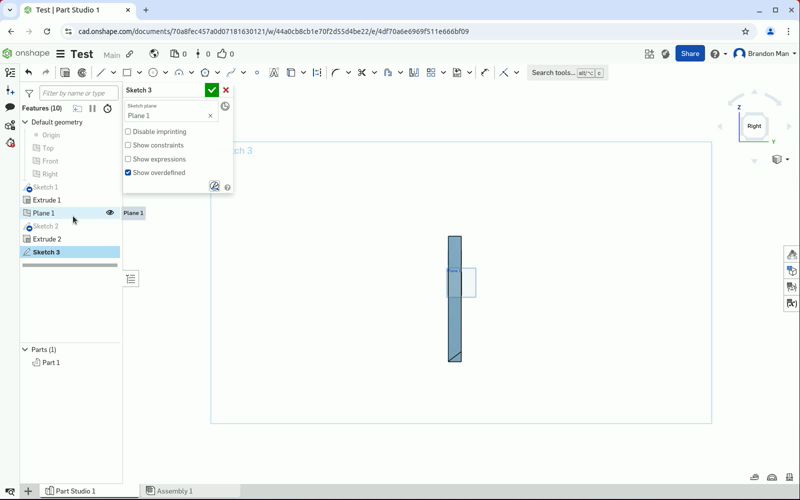
mouse_move(73, 352)
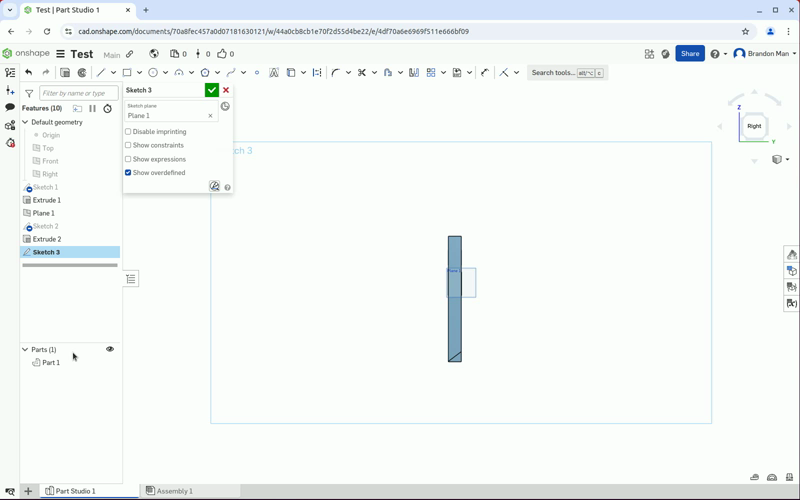
key(y)
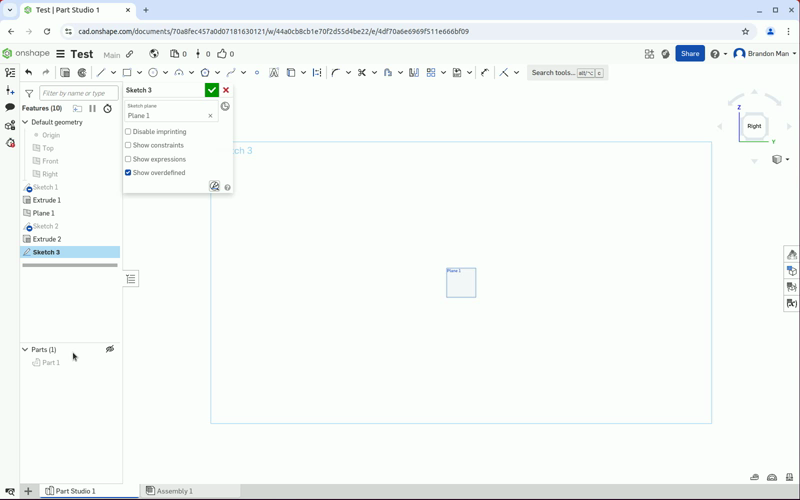
key(l)
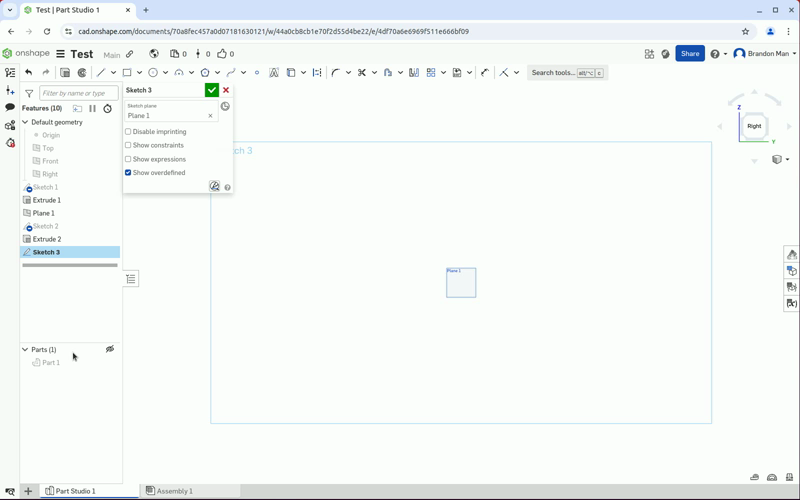
key_down(shift)
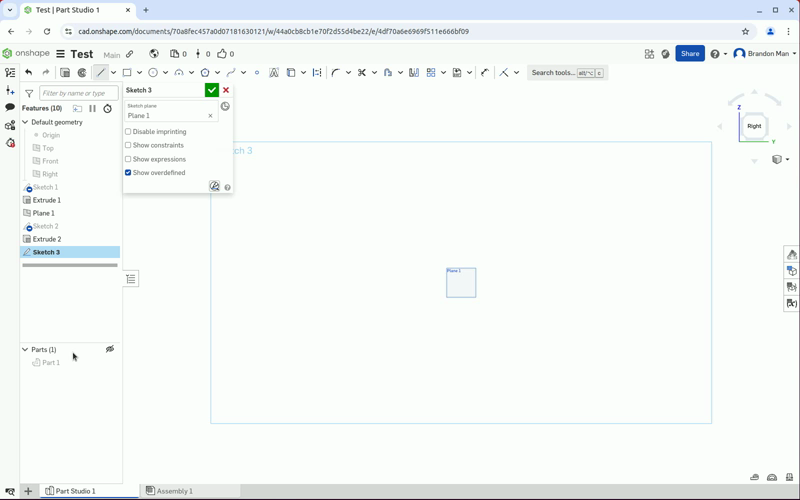
mouse_move(460, 352)
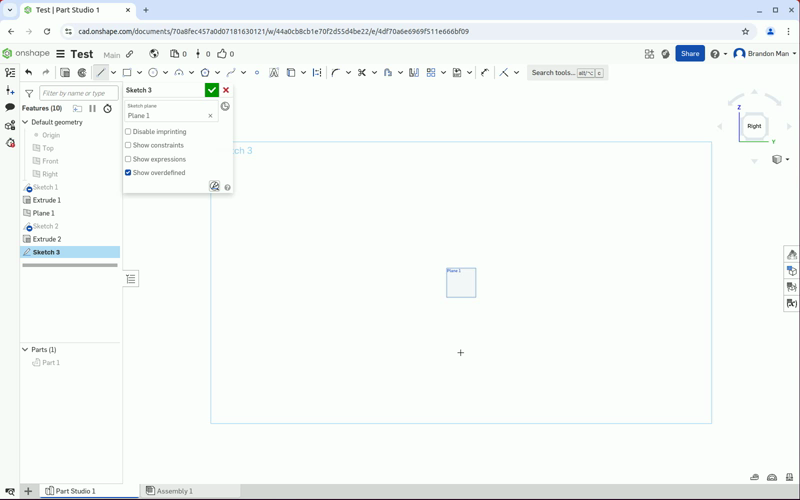
click(460, 352)
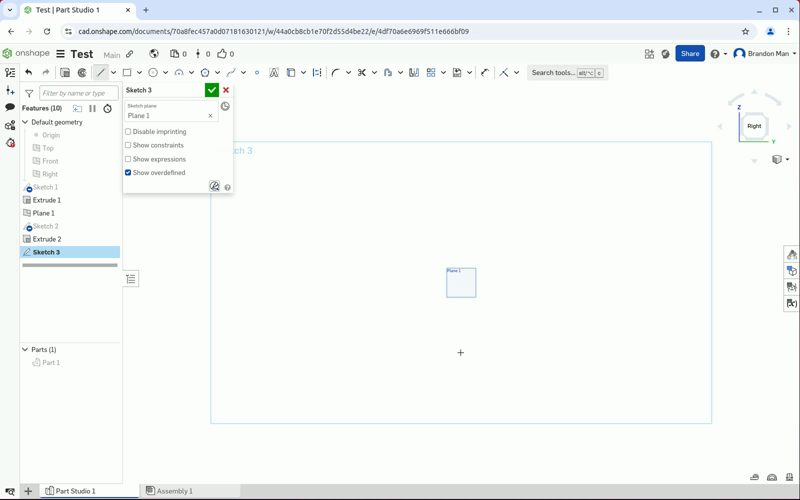
key_up(shift)
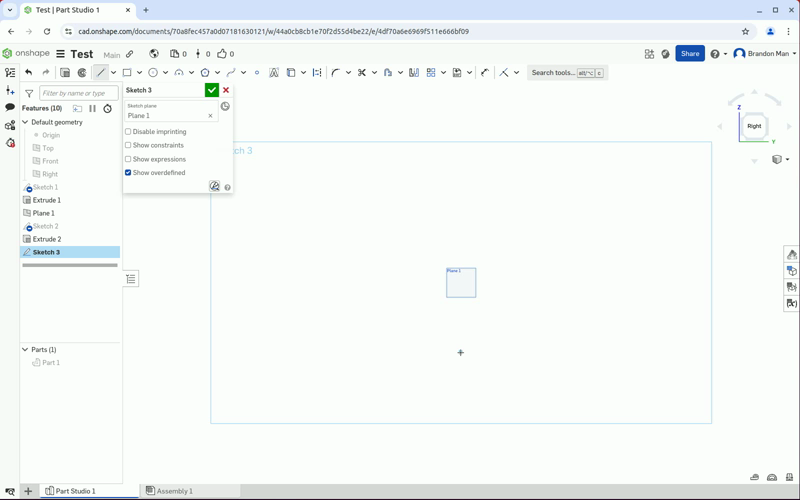
key_down(shift)
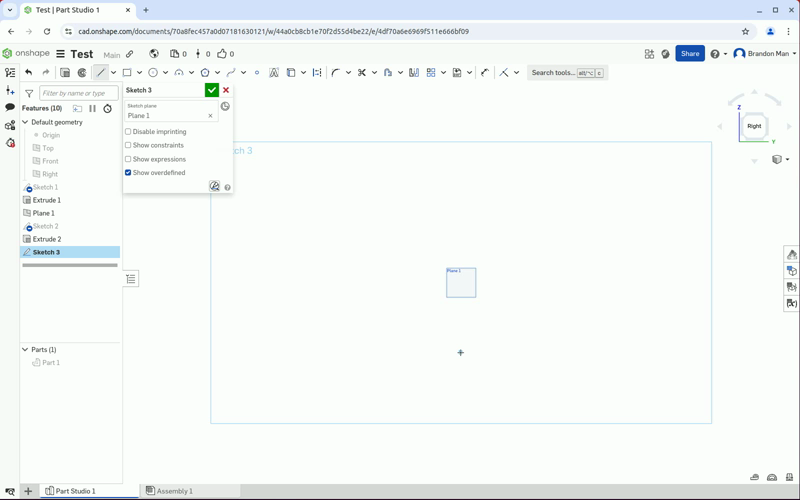
mouse_move(549, 286)
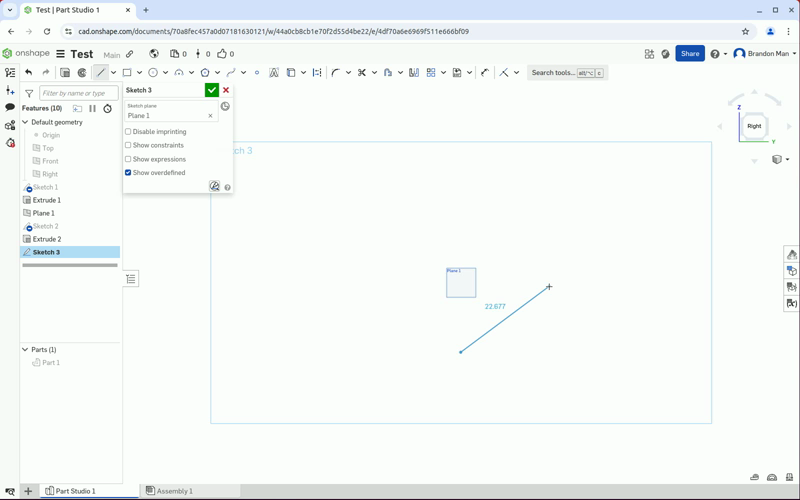
click(549, 286)
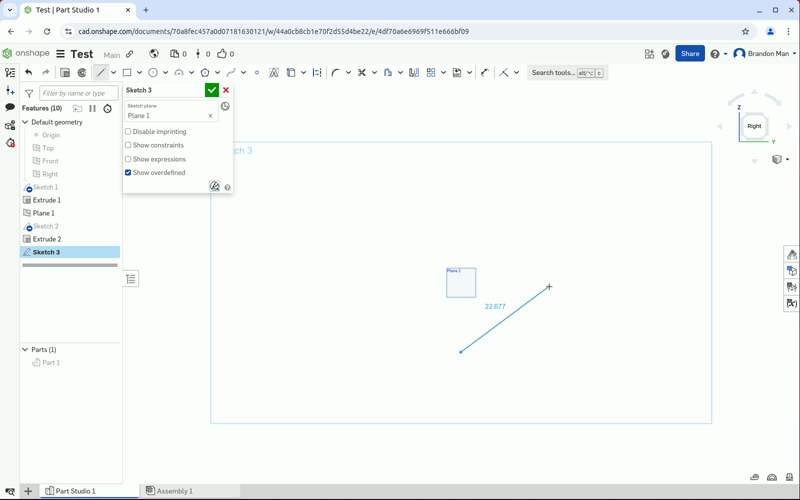
key_up(shift)
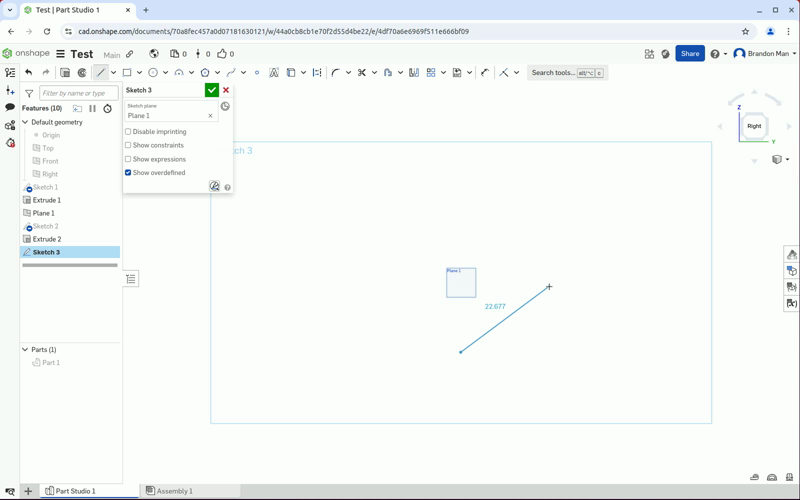
key_down(shift)
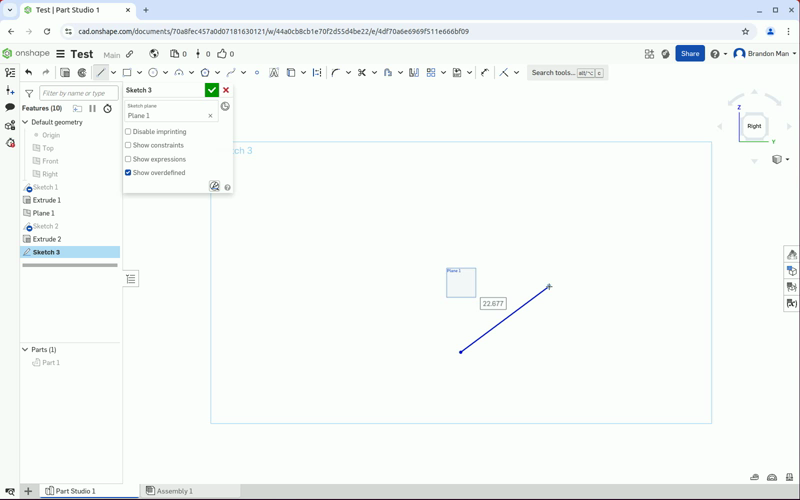
mouse_move(579, 286)
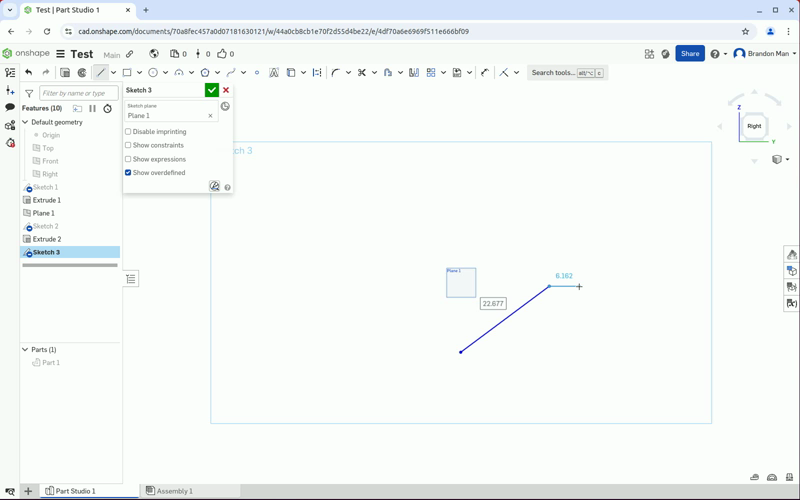
mouse_move(528, 286)
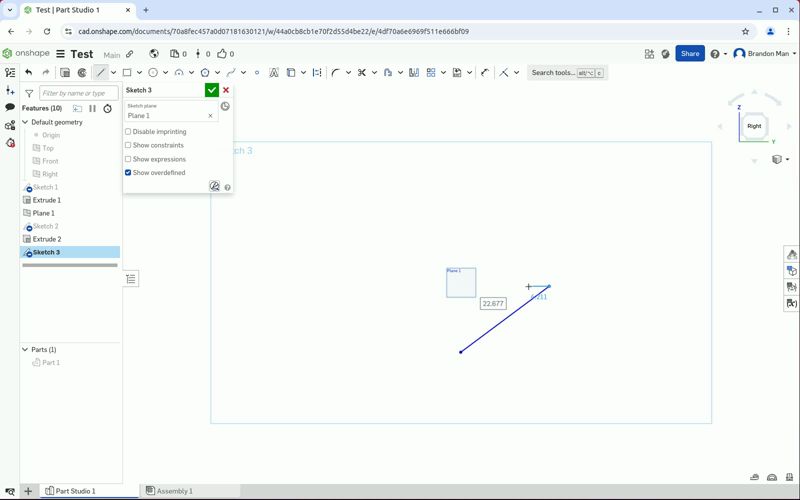
click(528, 286)
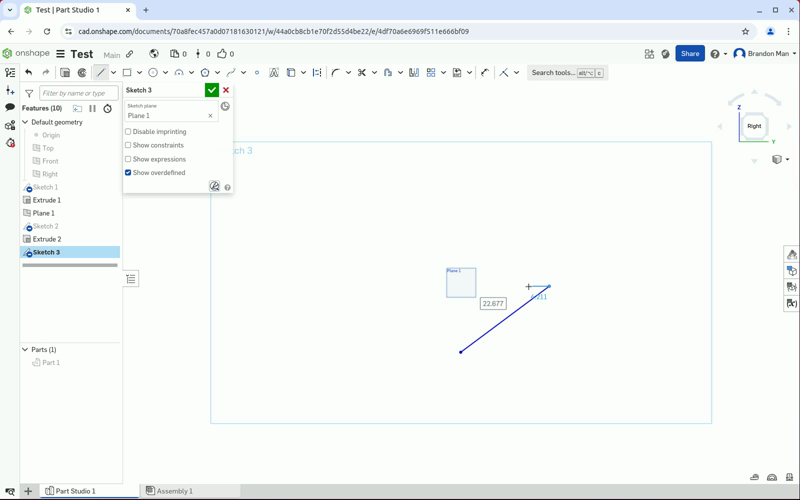
key_up(shift)
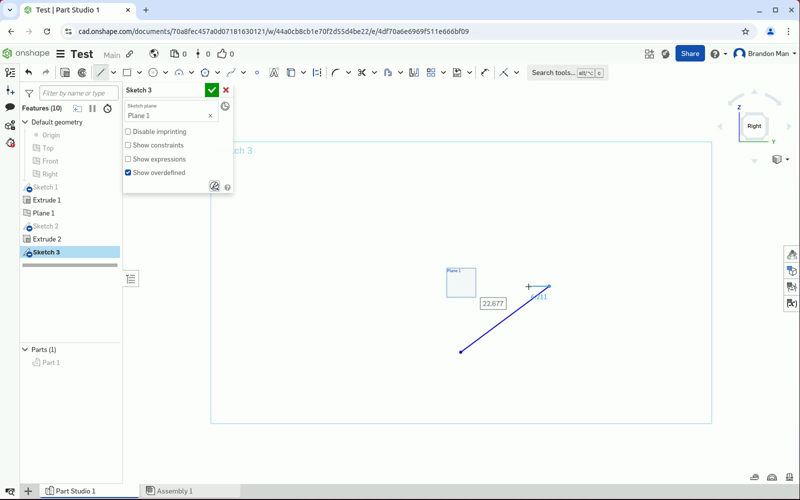
key_down(shift)
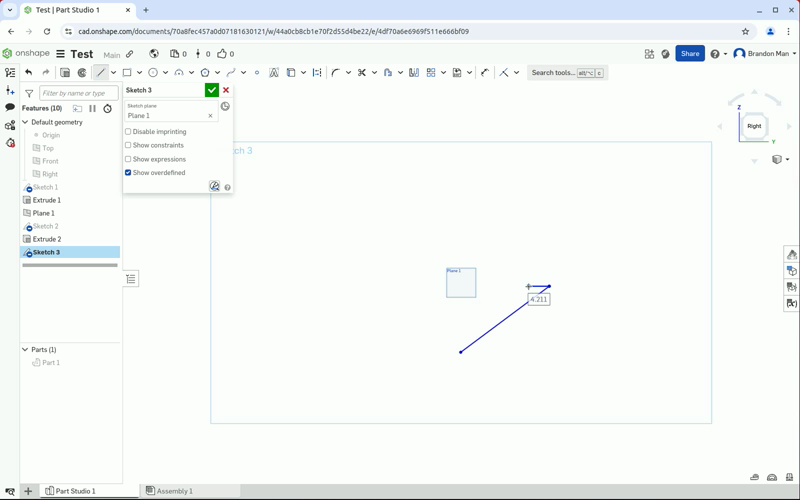
mouse_move(460, 336)
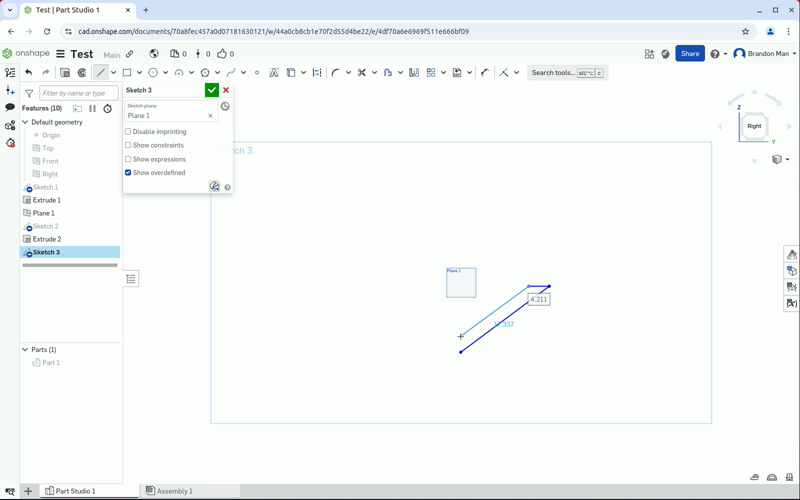
click(460, 336)
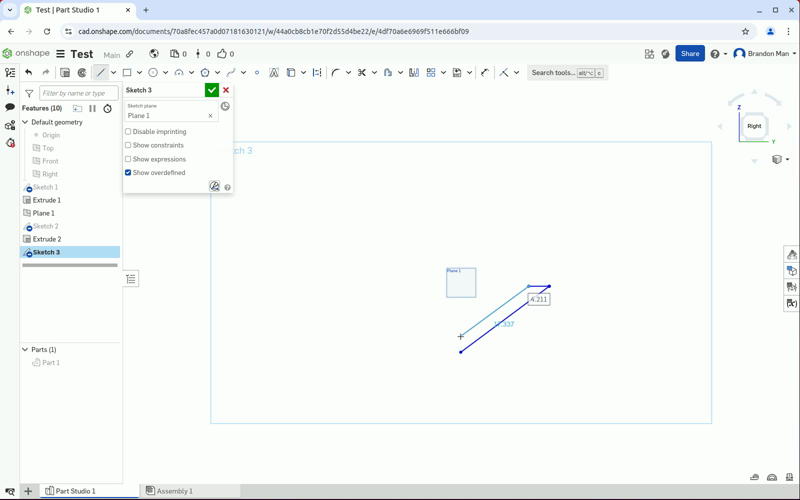
key_up(shift)
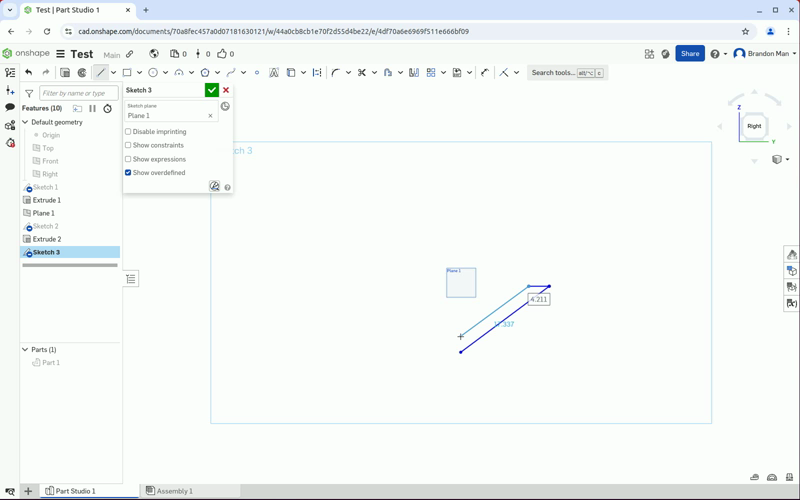
mouse_move(490, 336)
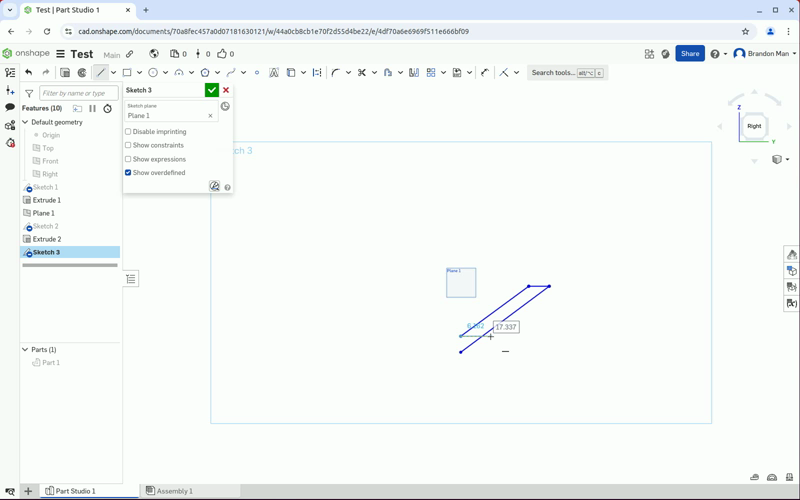
key_down(shift)
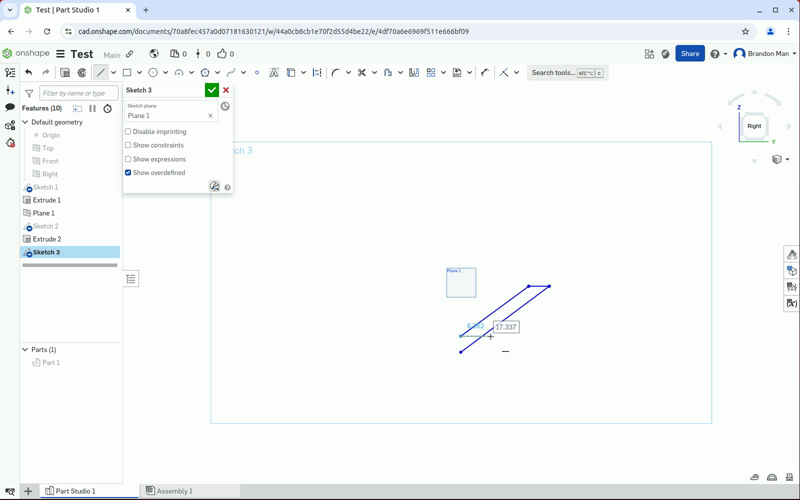
mouse_move(460, 352)
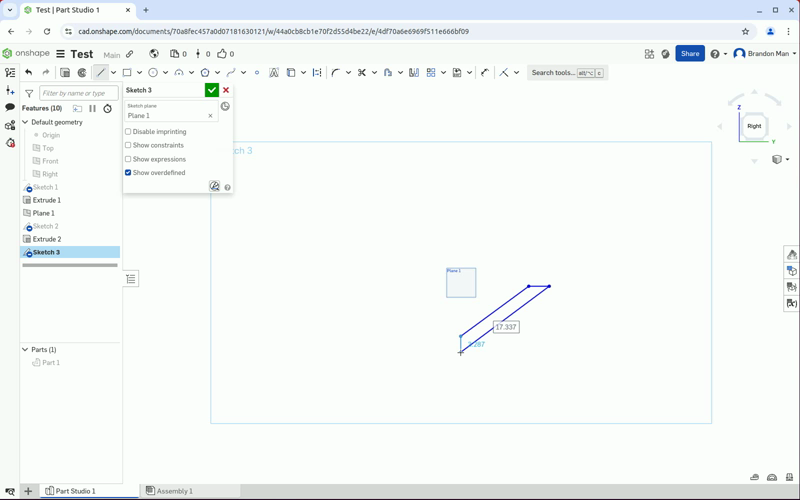
key_up(shift)
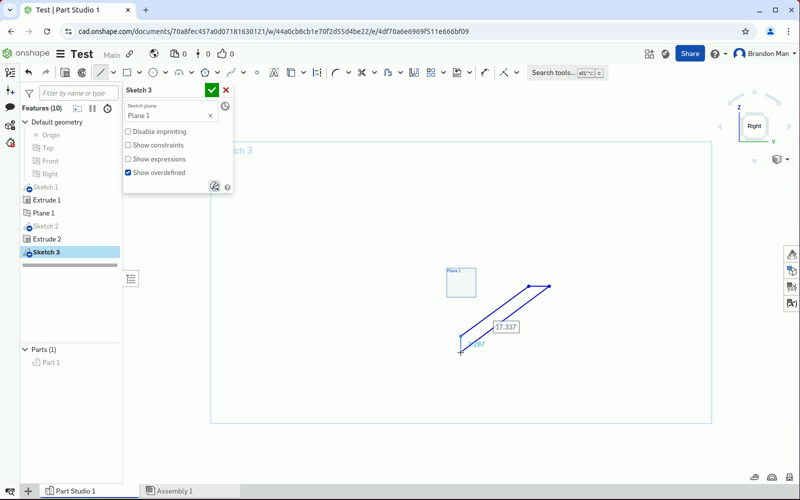
click(460, 352)
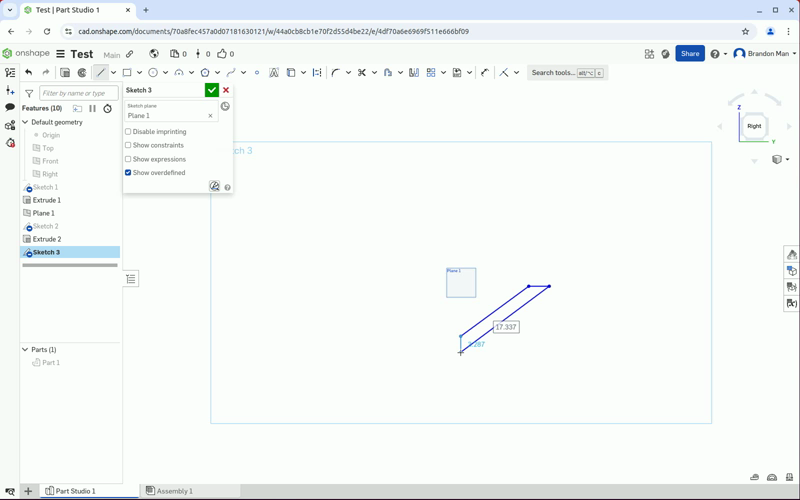
key(esc)
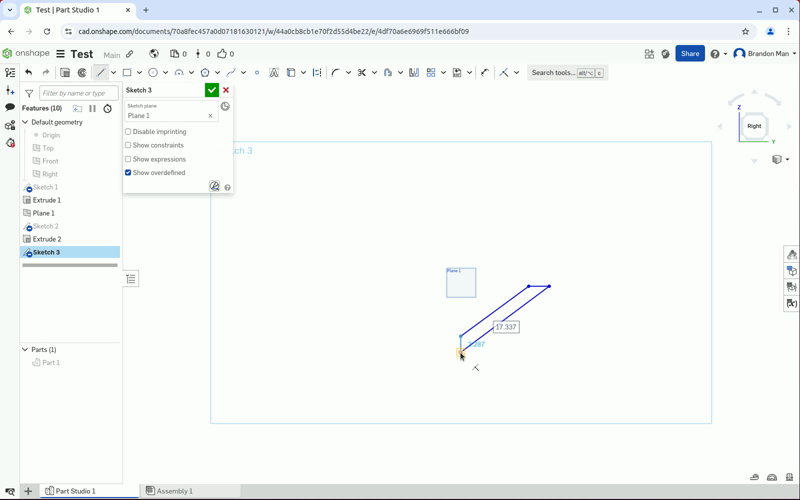
mouse_move(471, 329)
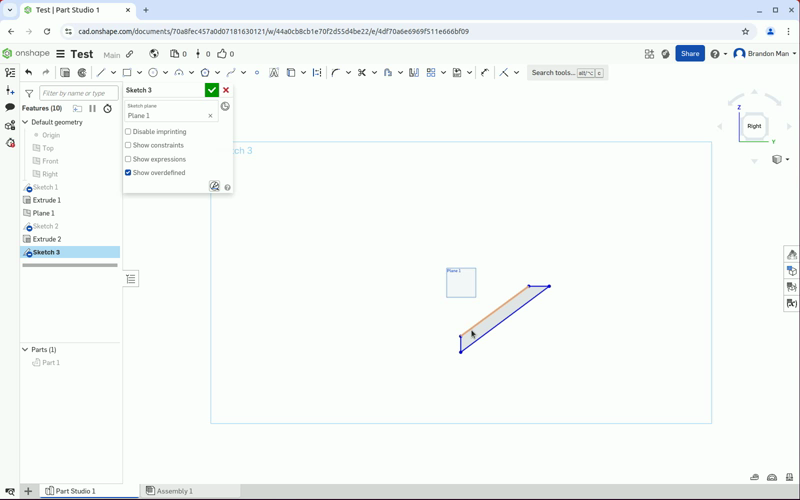
scroll(6)
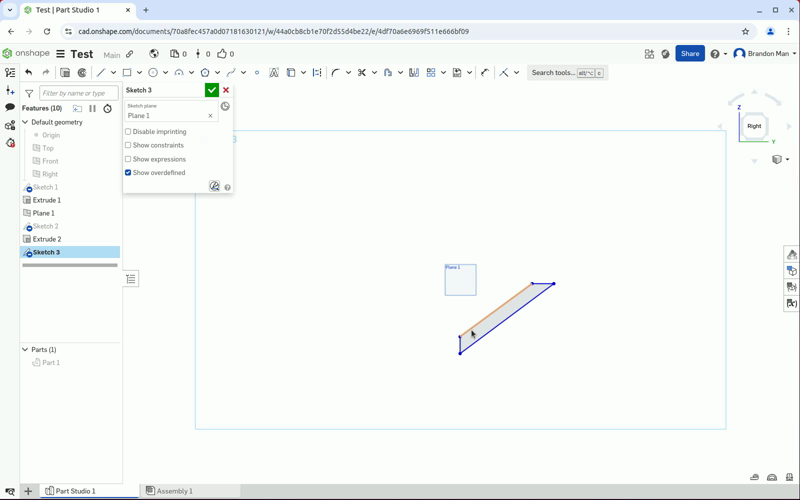
scroll(6)
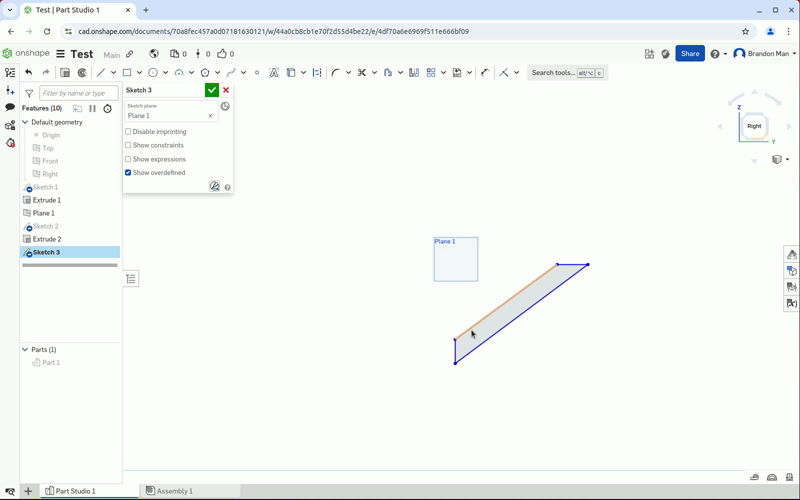
scroll(6)
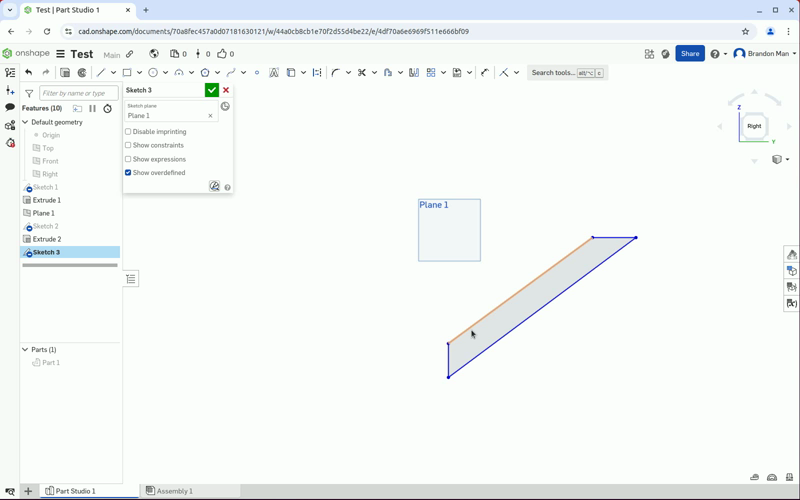
scroll(6)
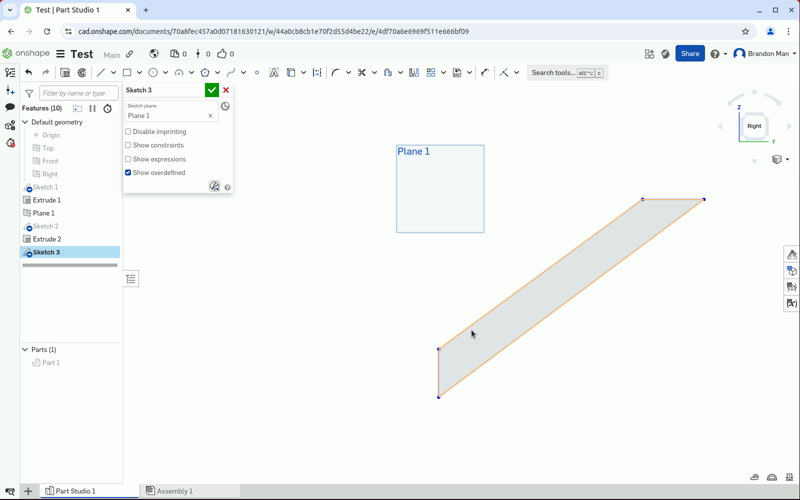
scroll(6)
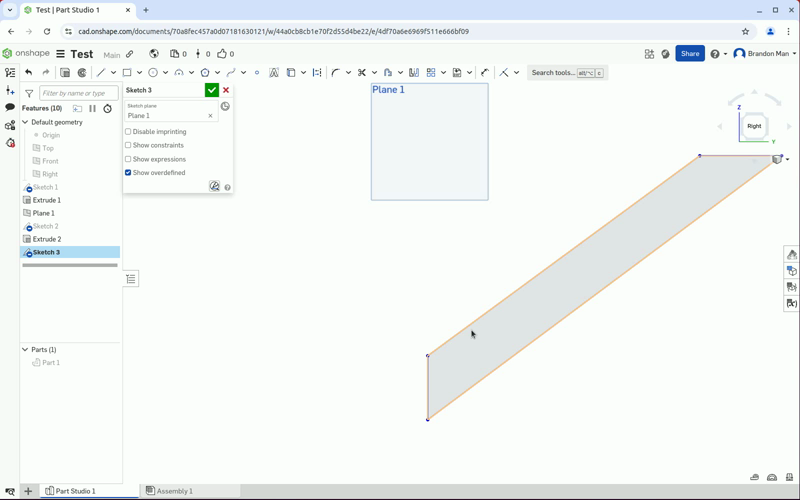
scroll(6)
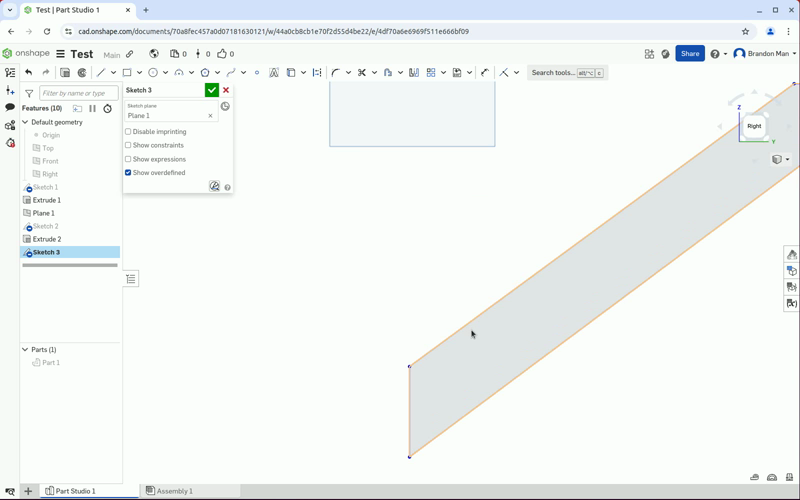
scroll(6)
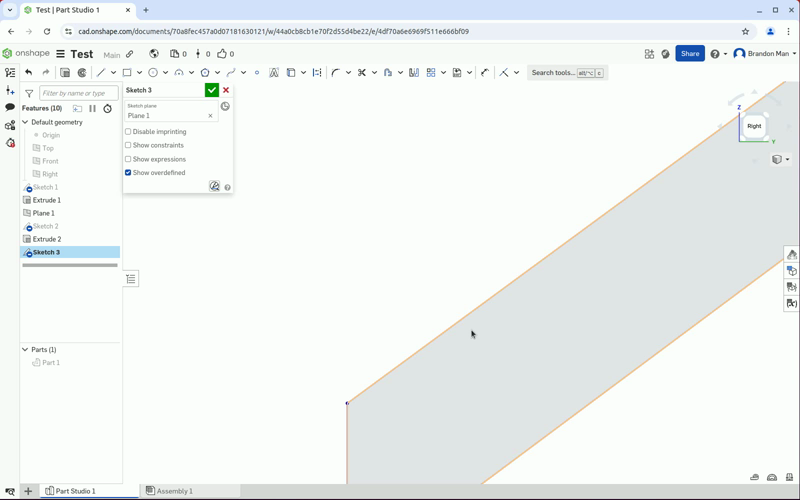
click(471, 329)
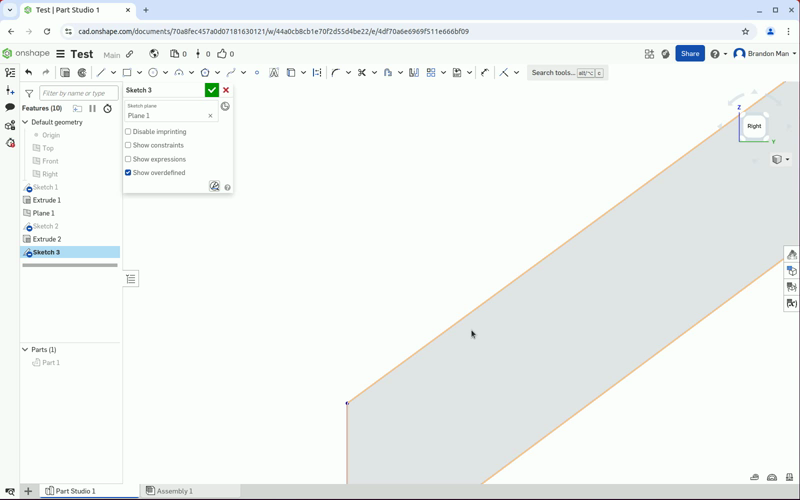
scroll(-6)
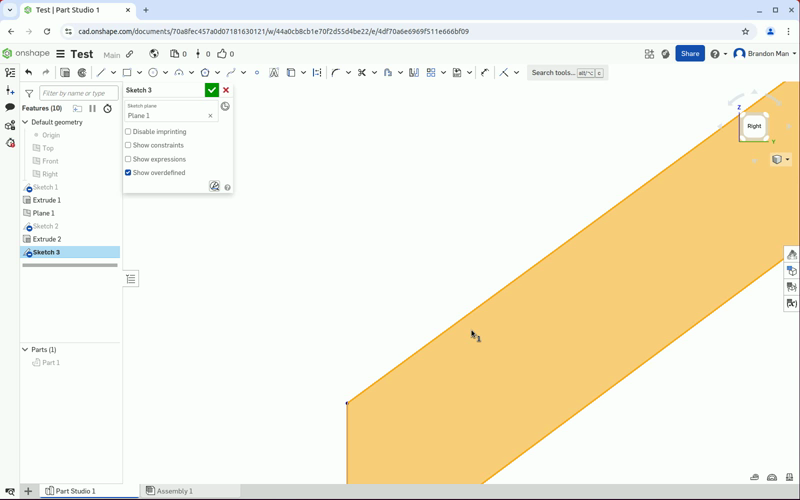
scroll(-6)
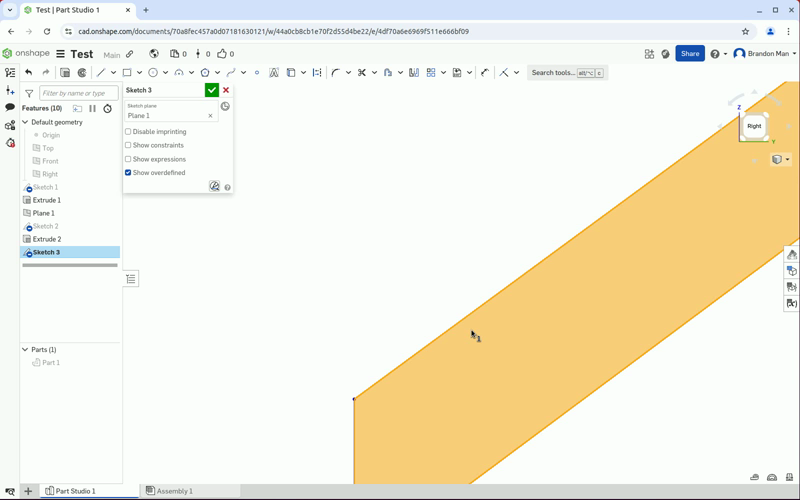
scroll(-6)
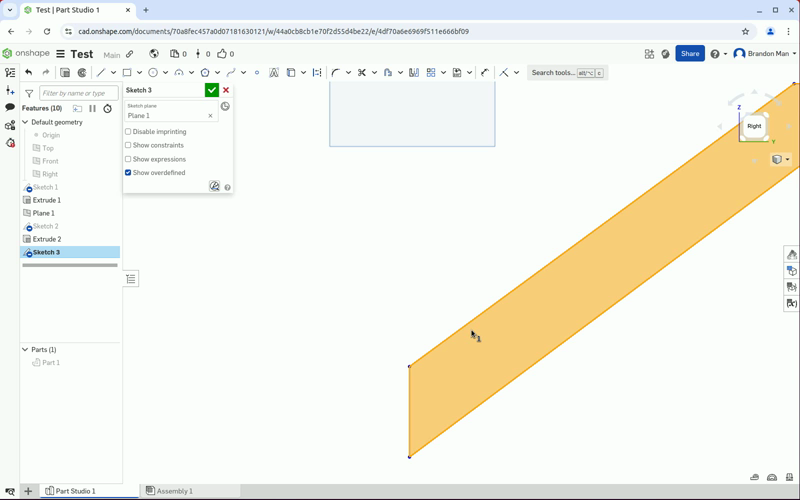
scroll(-6)
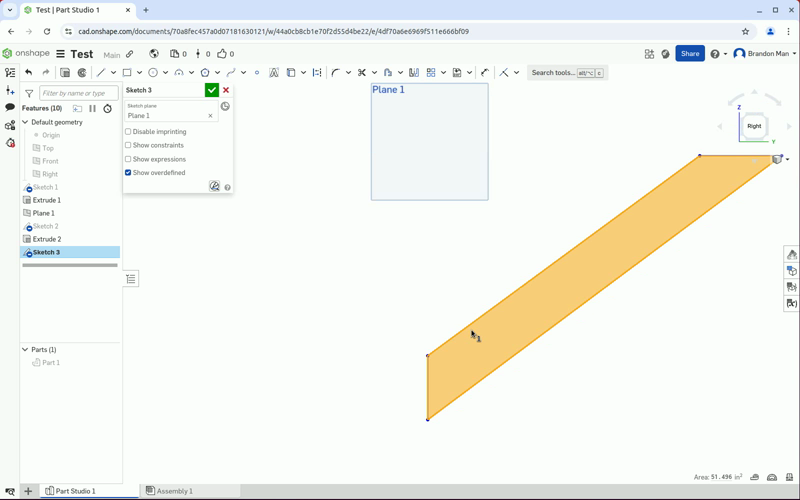
scroll(-6)
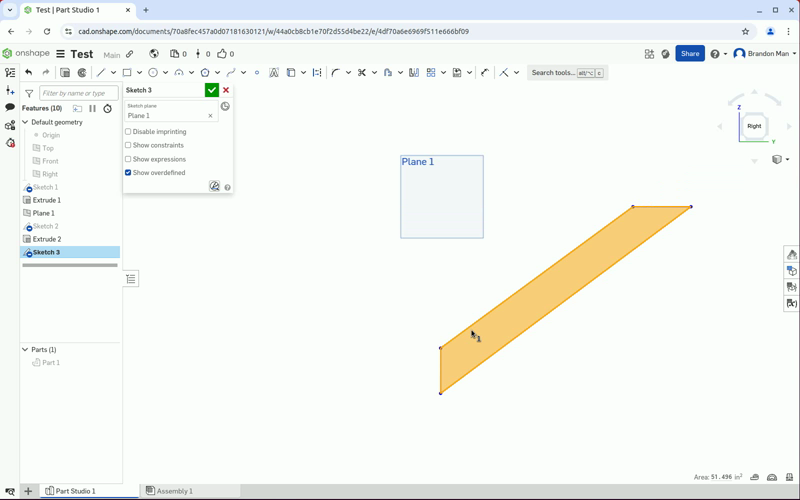
scroll(-6)
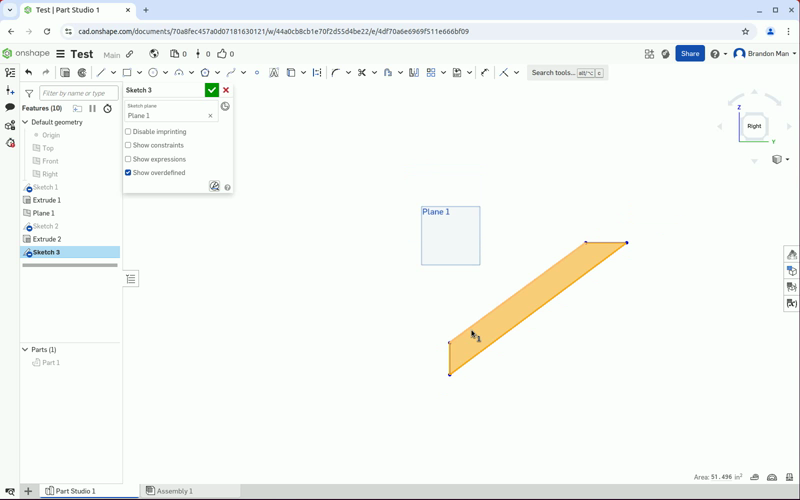
scroll(-6)
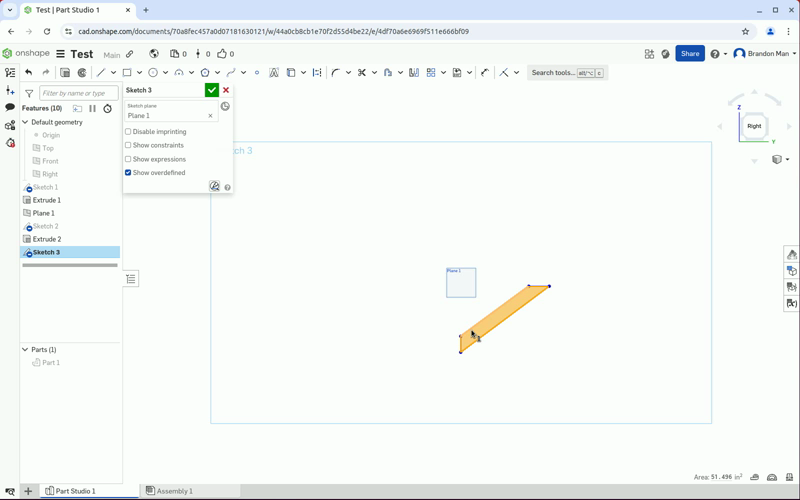
mouse_move(73, 352)
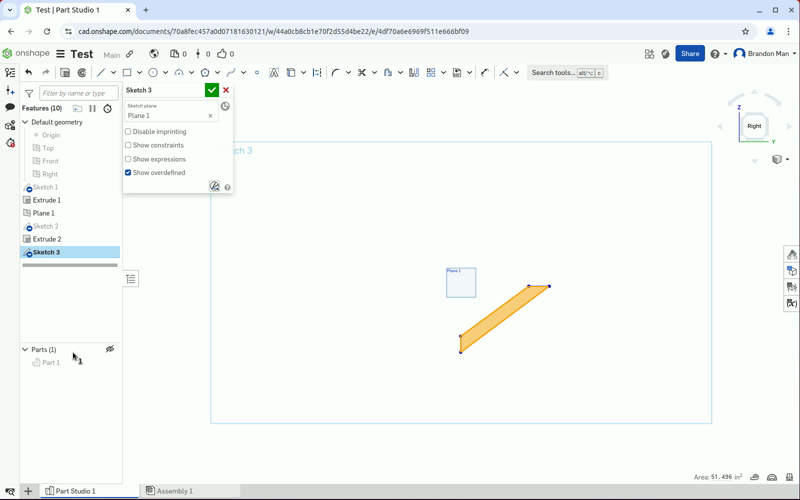
key(shift+y)
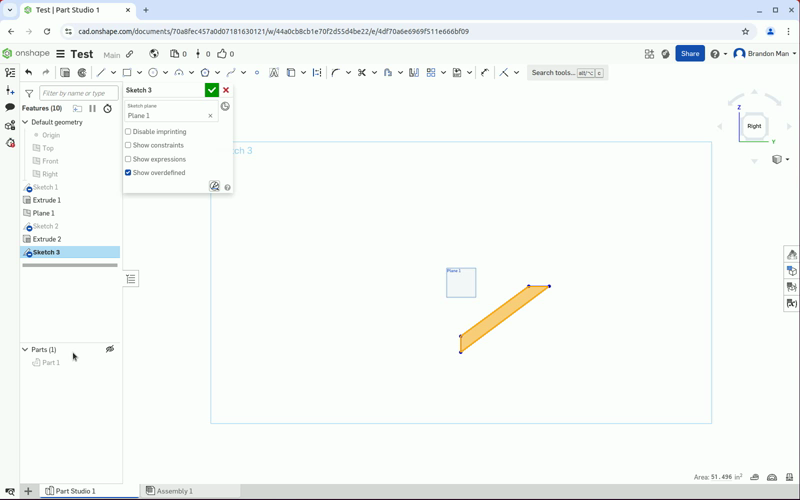
key(shift+e)
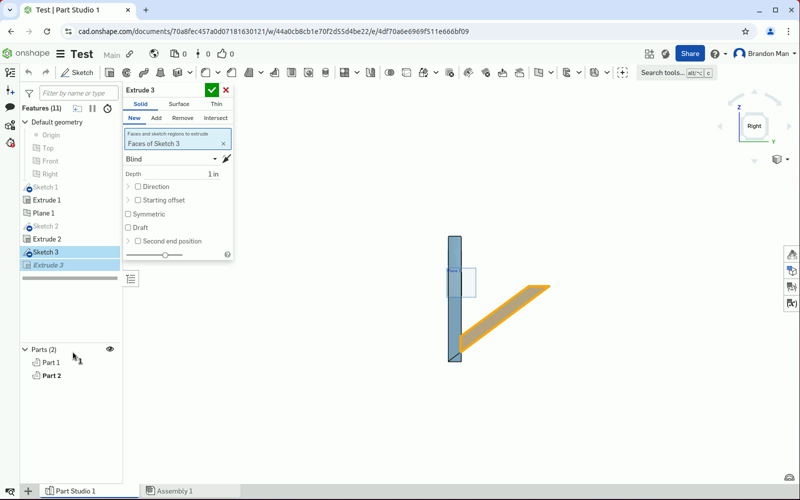
mouse_move(143, 106)
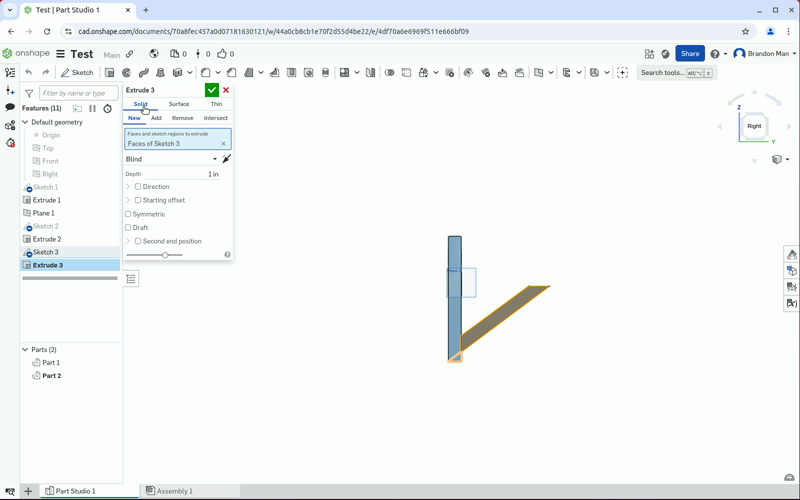
click(143, 106)
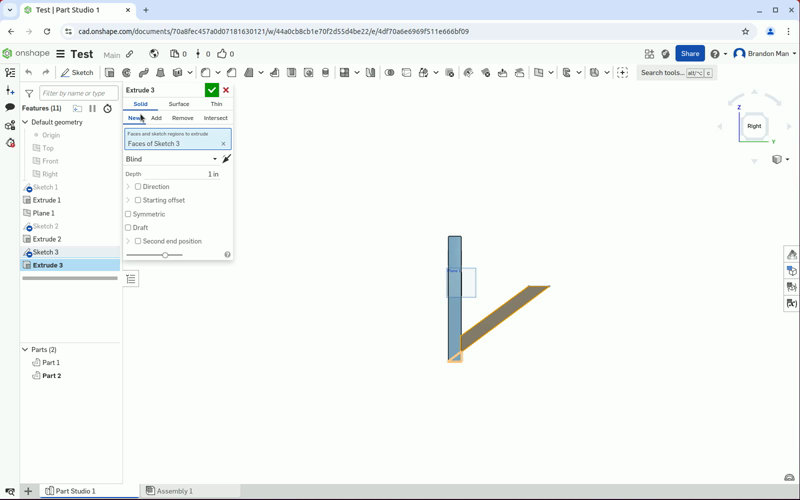
mouse_move(137, 120)
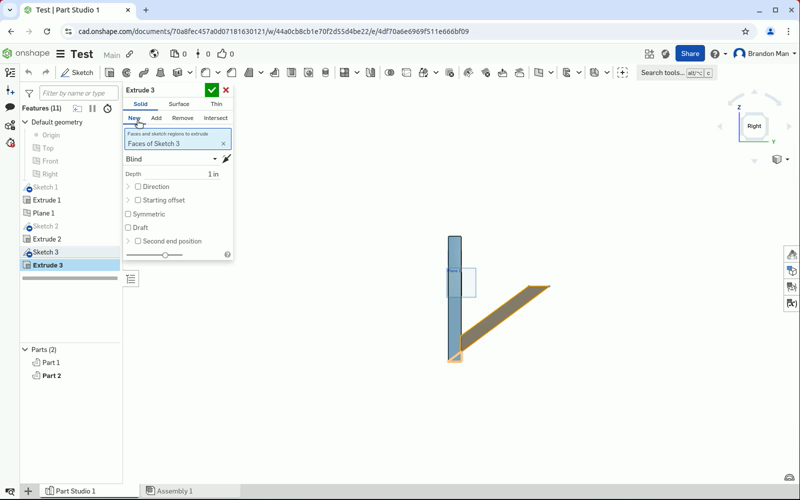
click(137, 120)
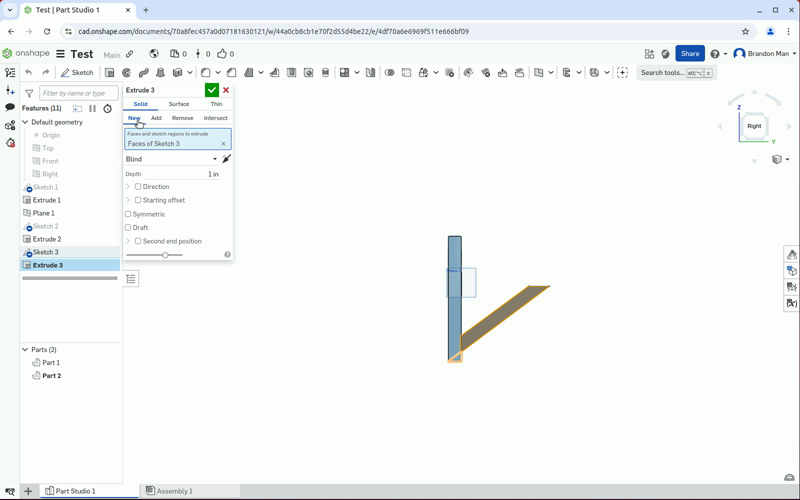
key(tab, 4)
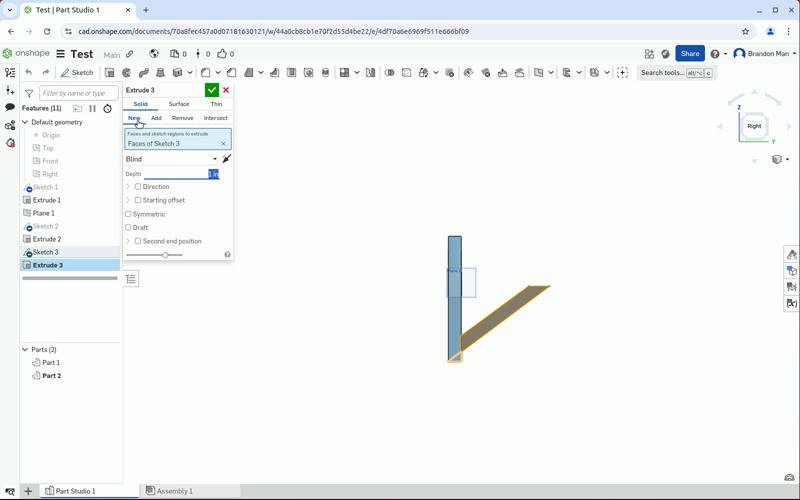
text(-30.811)
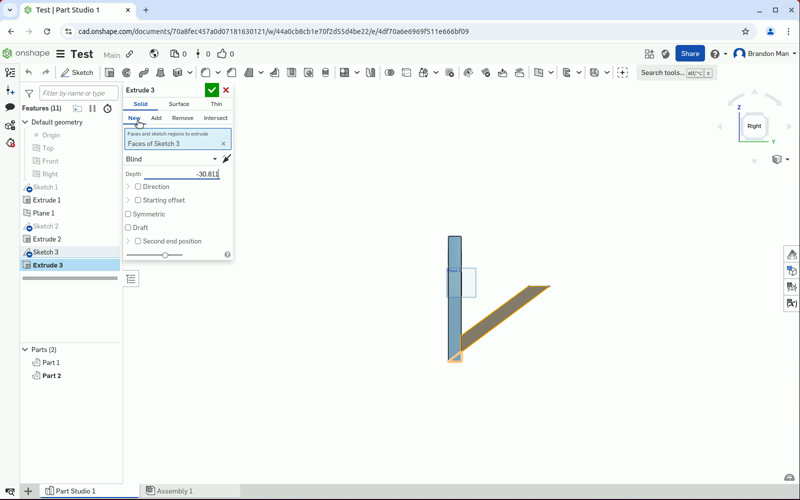
key(enter)
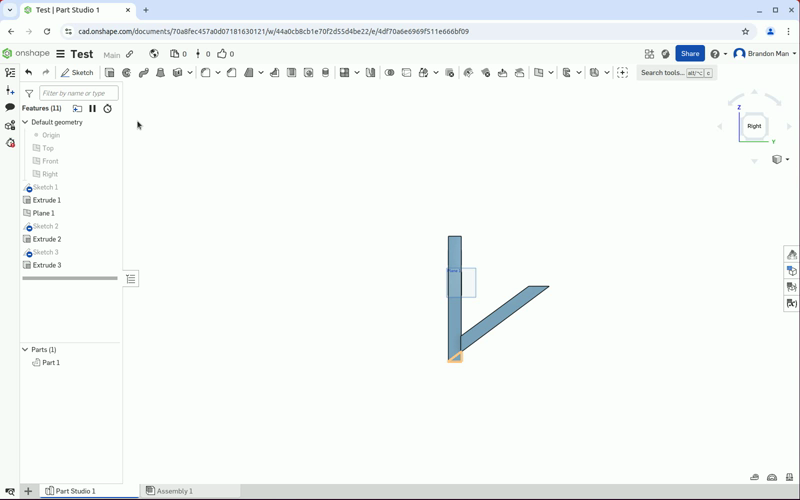
key(shift+h)
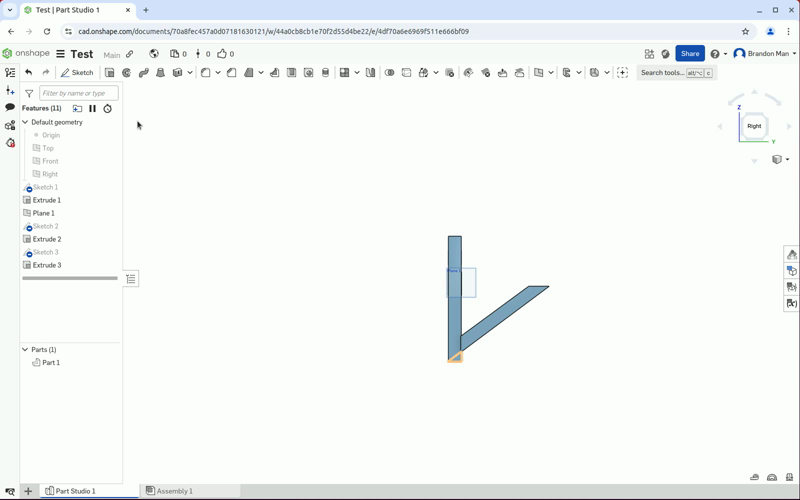
key(shift+h)
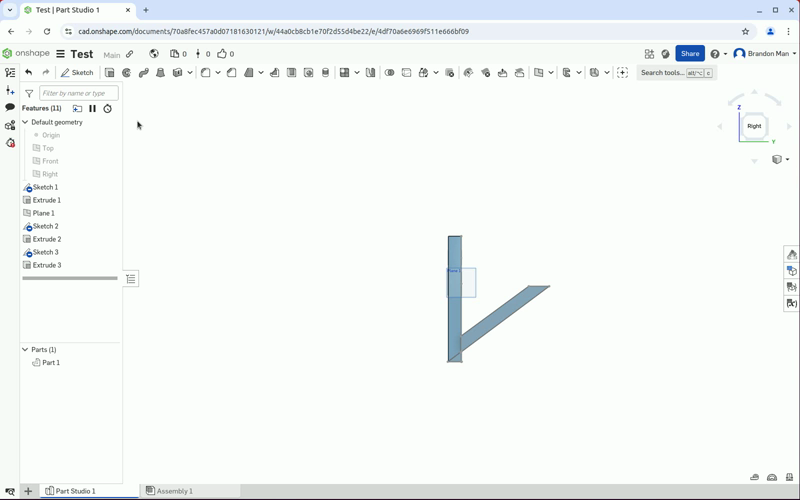
key(shift+7)
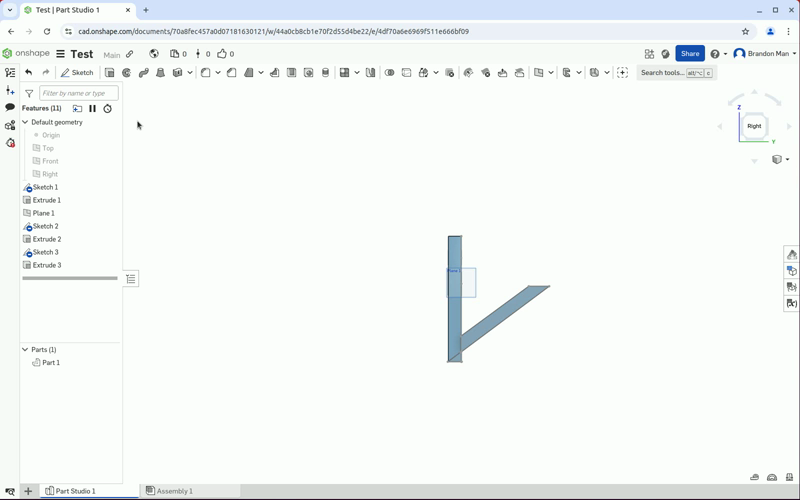
key(right, 2)
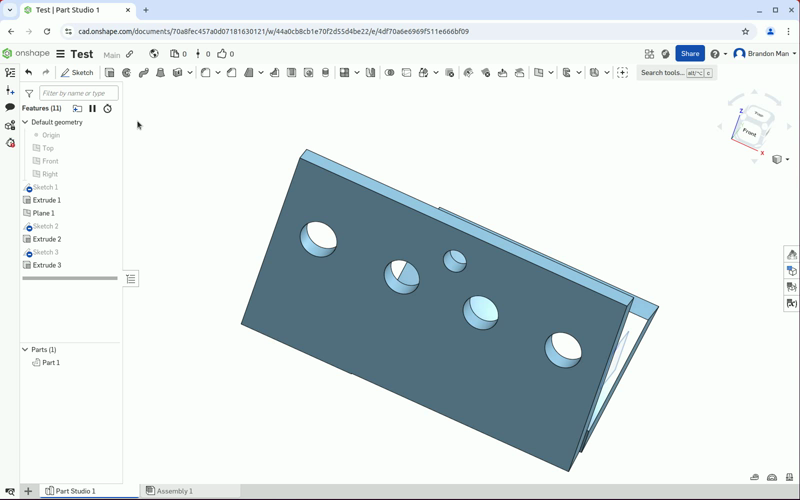
key(down, 2)
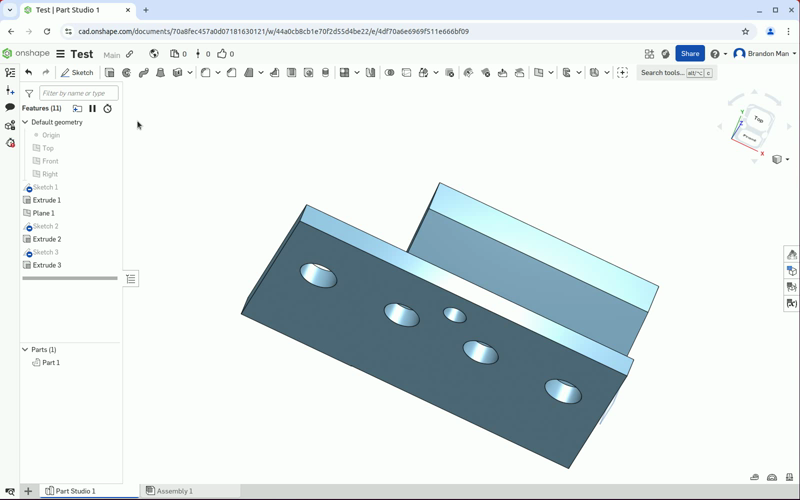
key(up, 2)
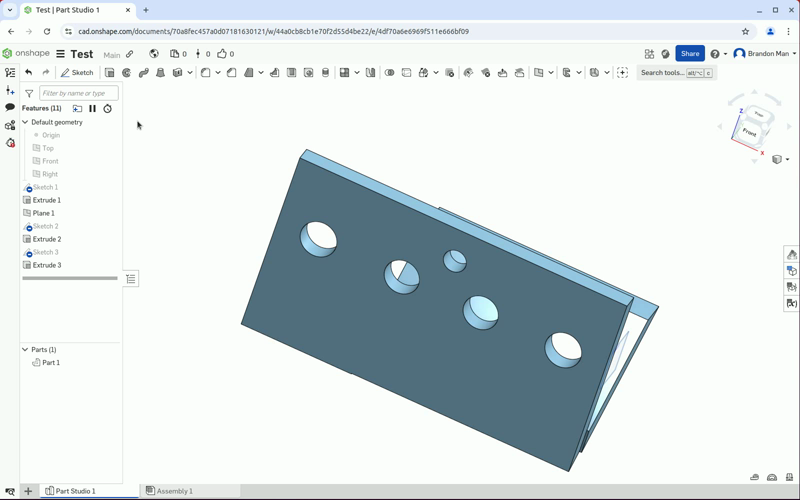
key(left, 2)
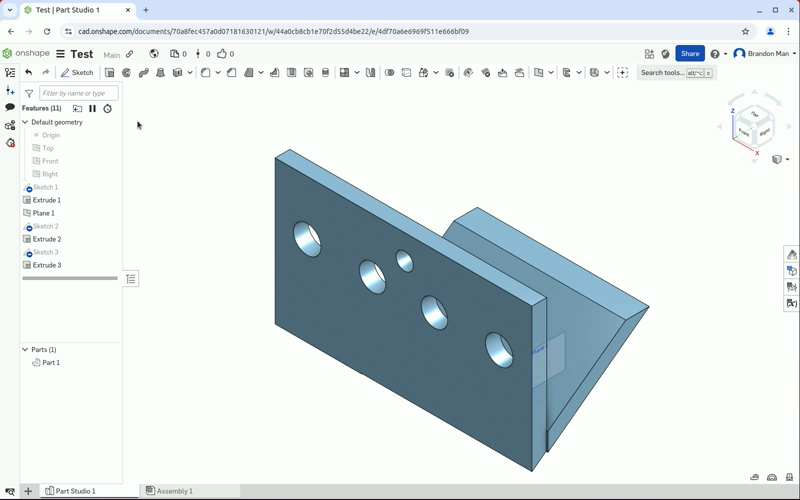
mouse_move(73, 189)
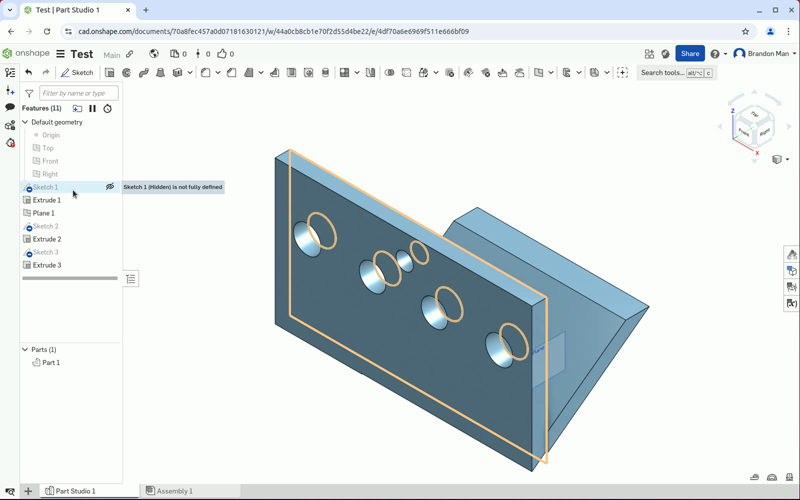
click(73, 189)